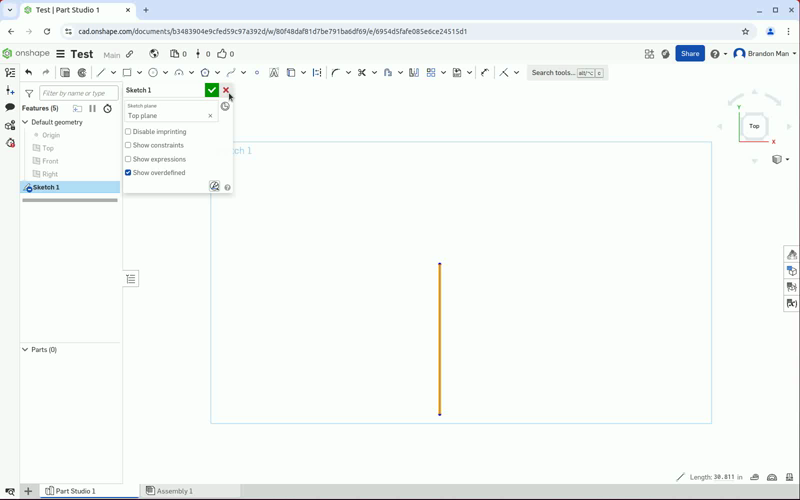
key(shift+h)
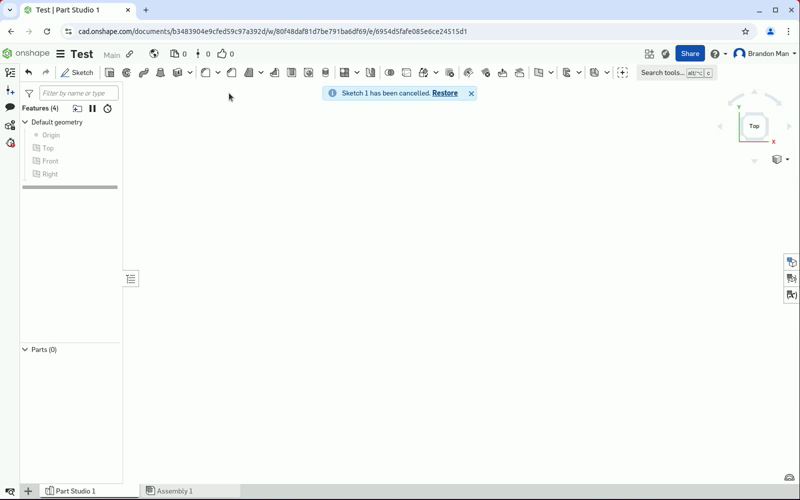
mouse_move(73, 352)
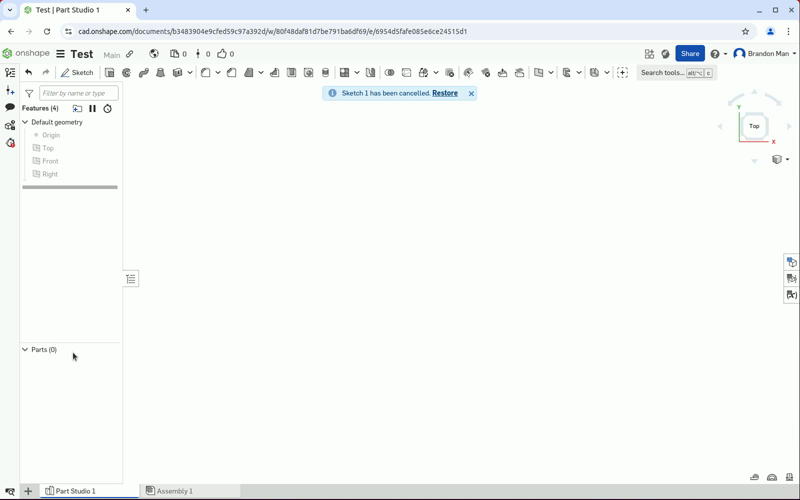
key(y)
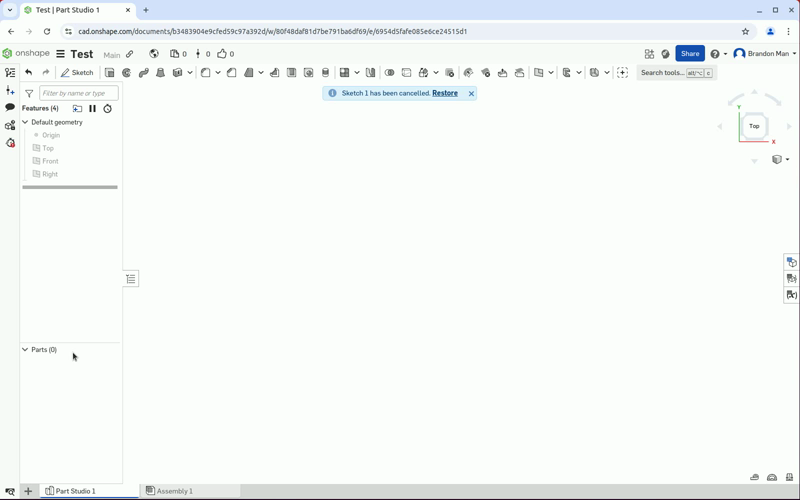
key(shift+p)
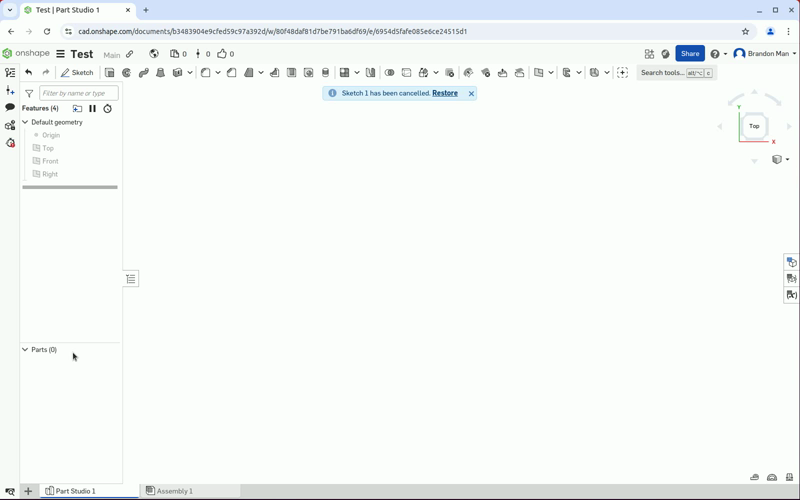
key(space)
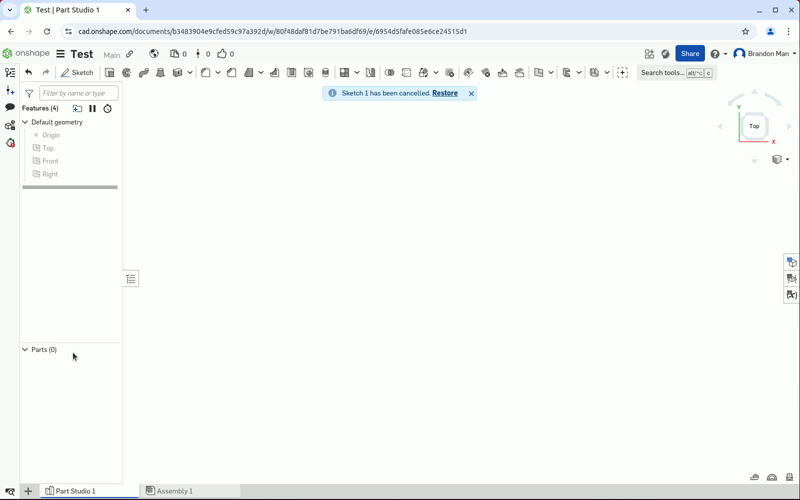
key_down(shift)
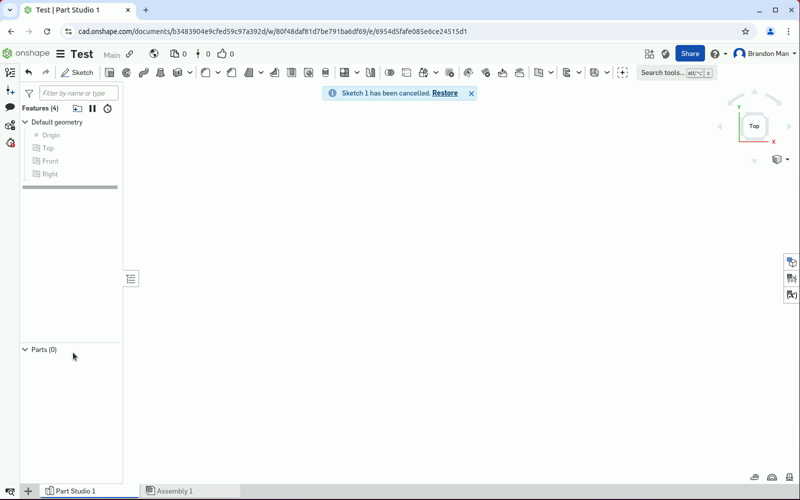
key(up)
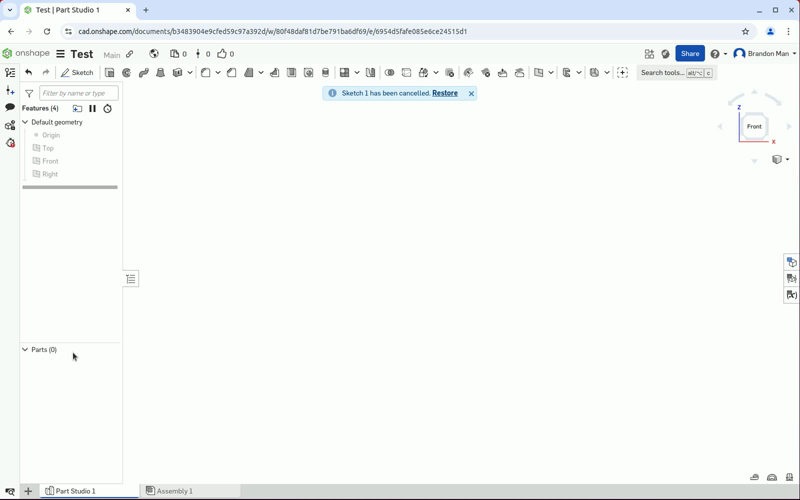
key_up(shift)
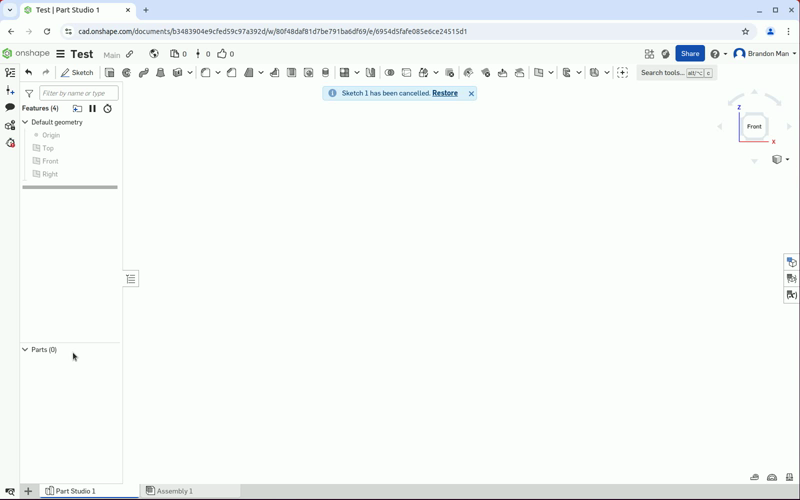
mouse_move(73, 352)
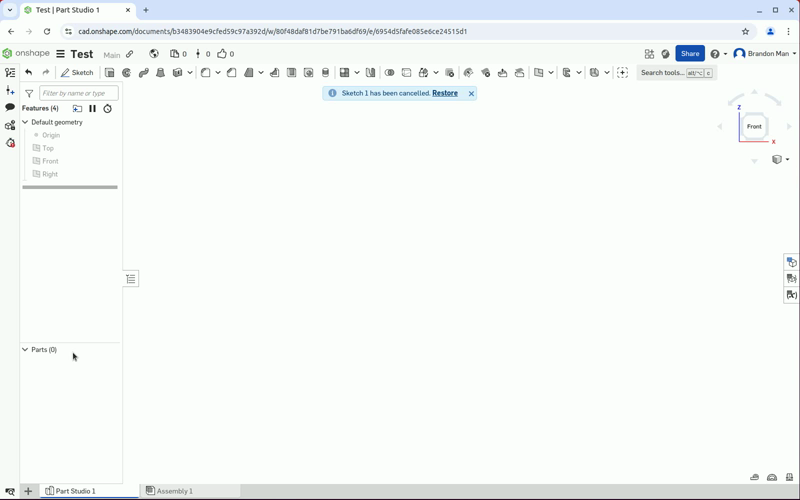
key(shift+y)
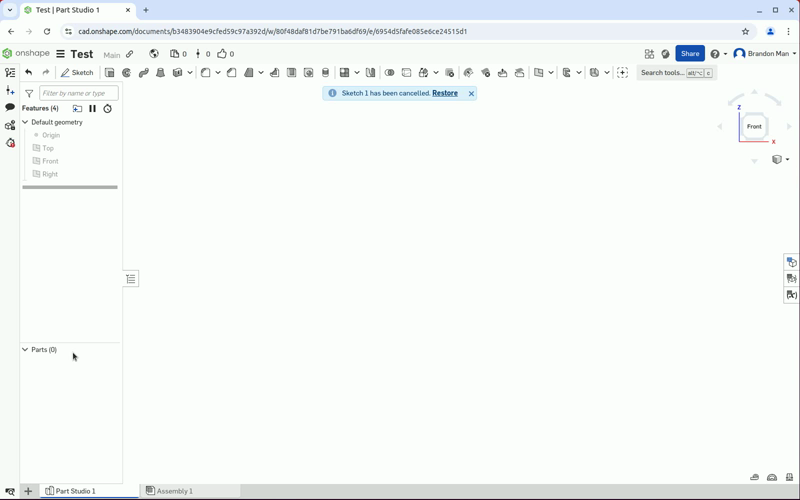
key(shift+s)
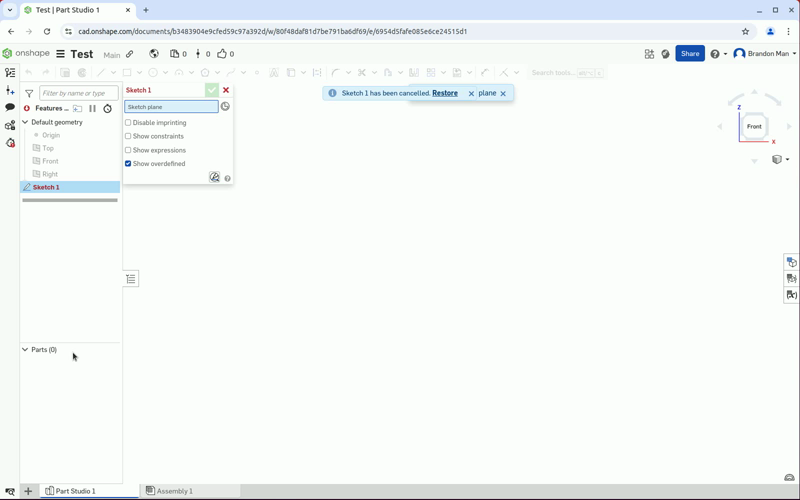
mouse_move(73, 163)
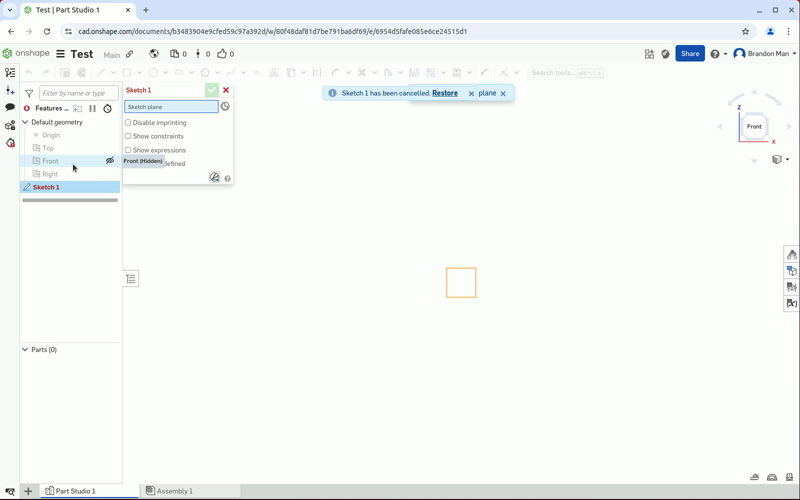
click(73, 163)
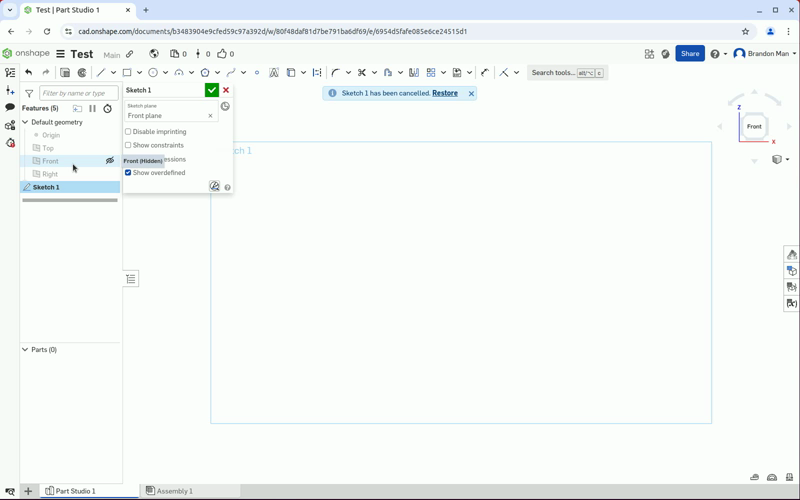
mouse_move(73, 352)
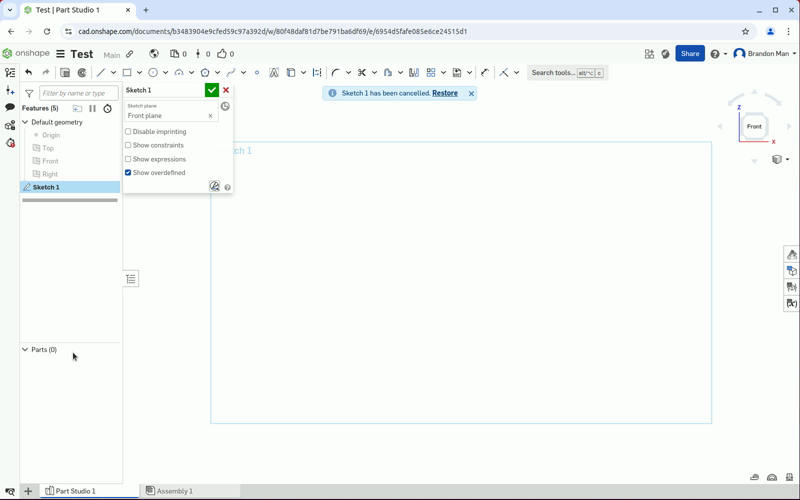
key(y)
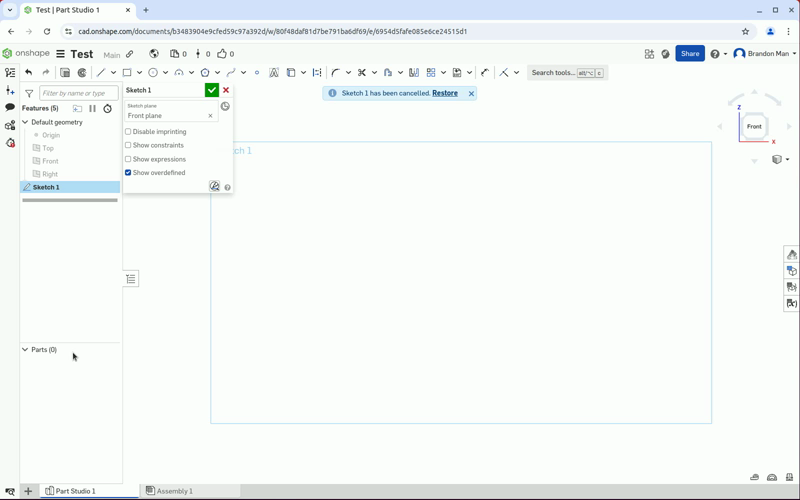
key(l)
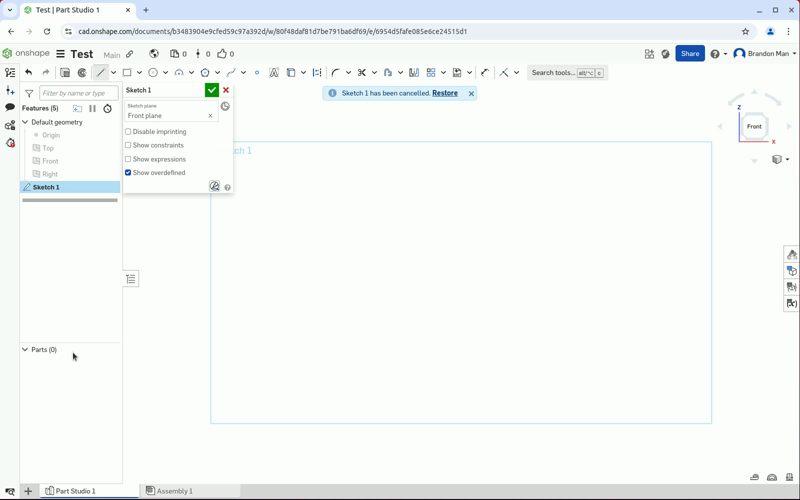
key_down(shift)
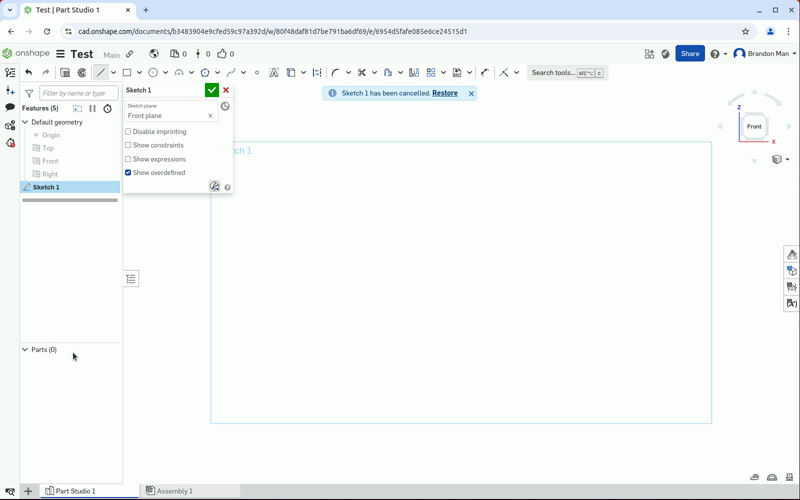
mouse_move(398, 395)
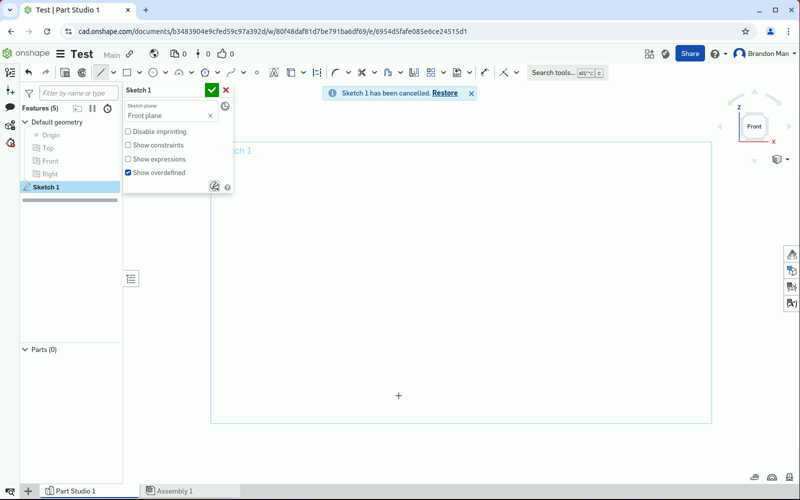
click(398, 395)
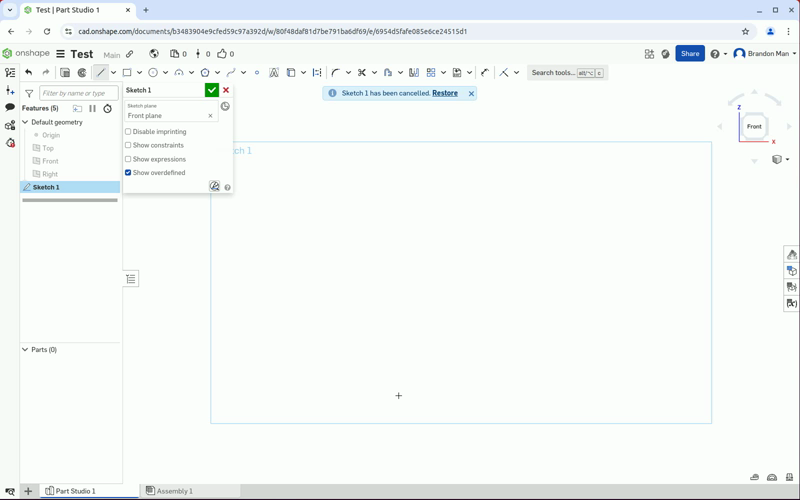
key_up(shift)
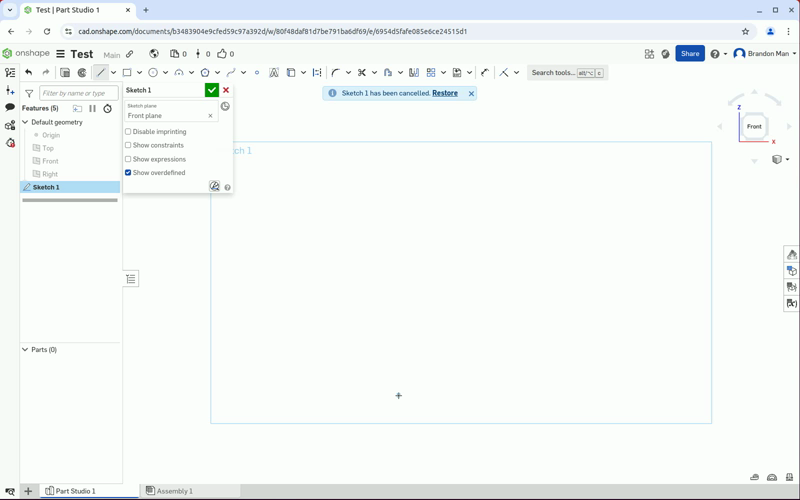
key_down(shift)
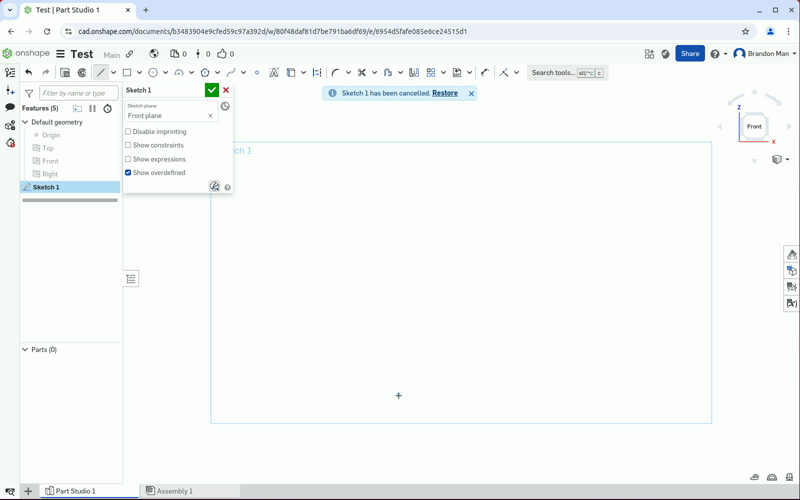
mouse_move(523, 395)
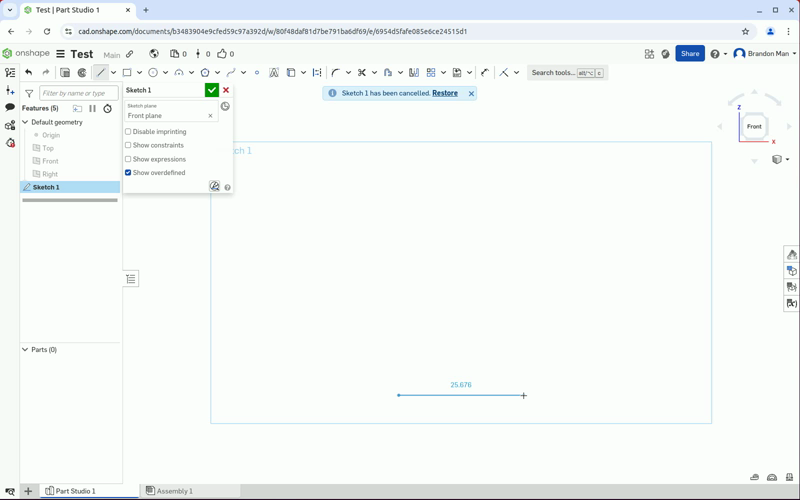
click(523, 395)
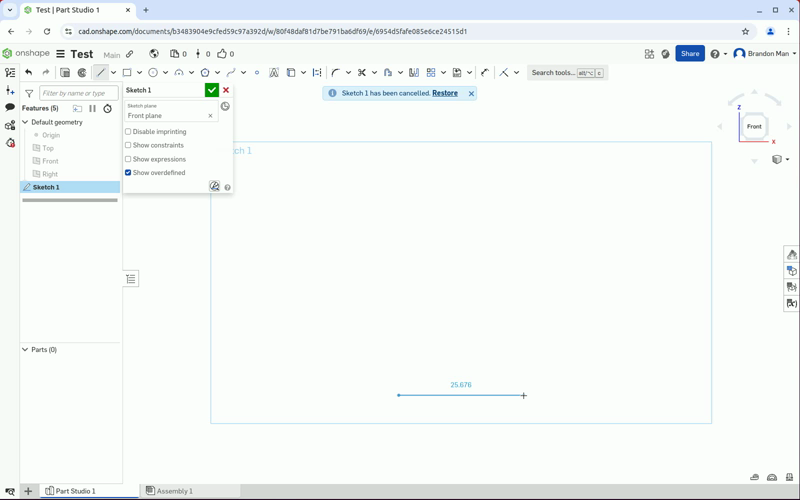
key_up(shift)
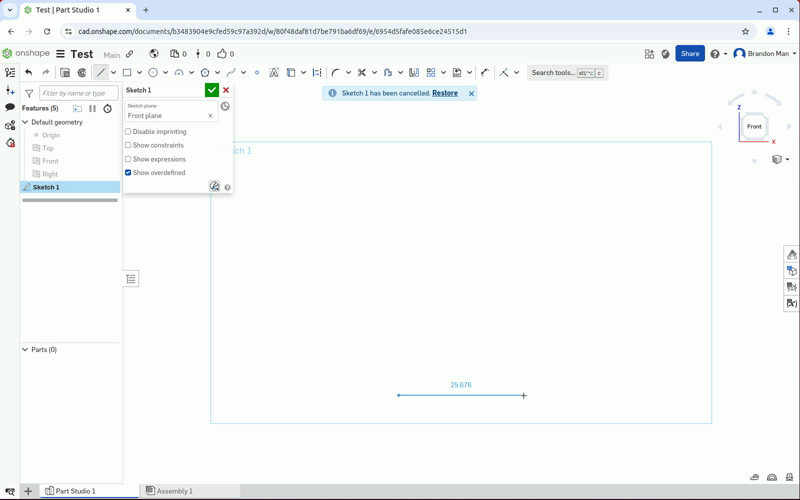
key_down(shift)
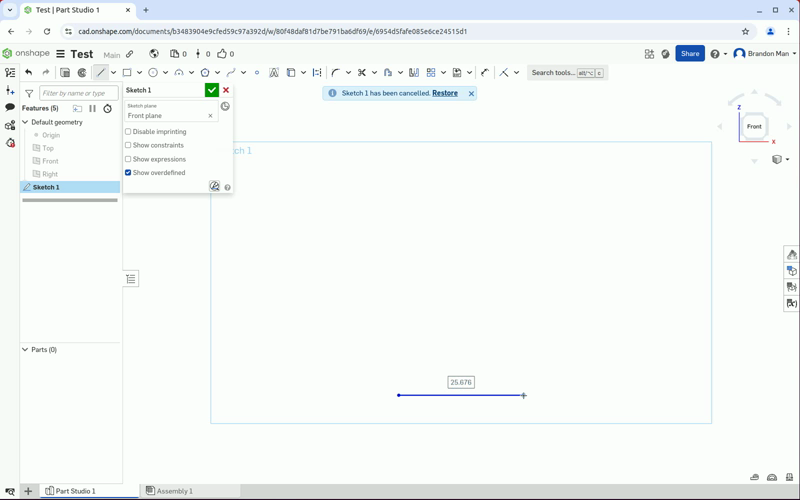
mouse_move(523, 171)
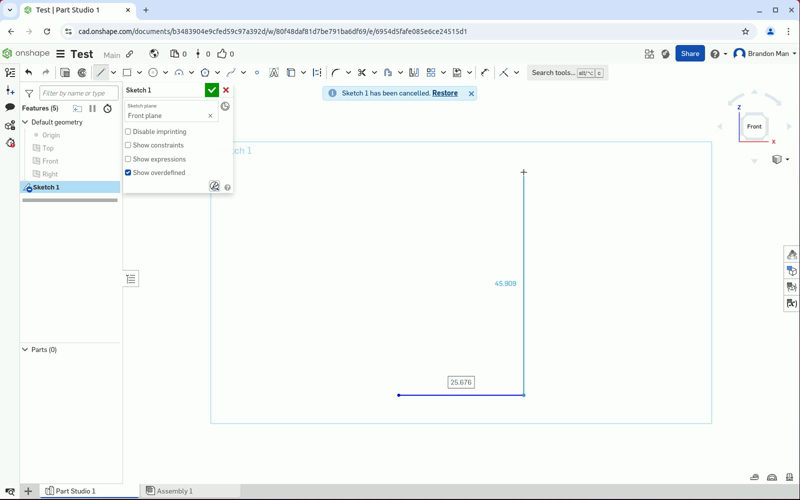
click(523, 171)
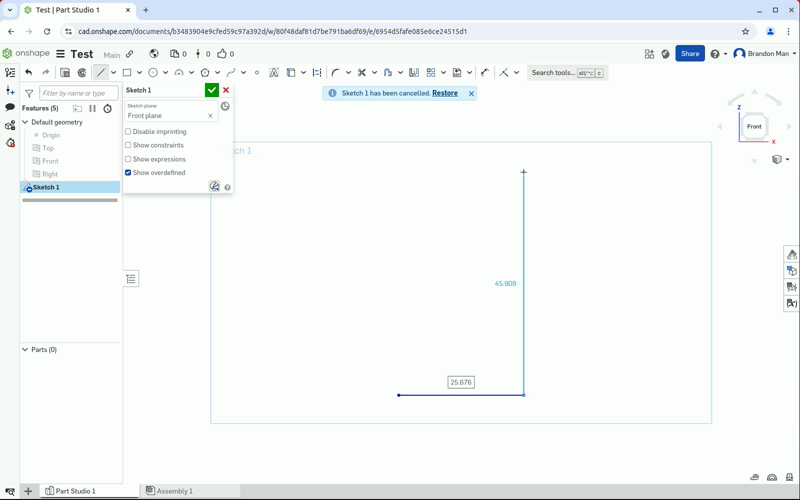
key_up(shift)
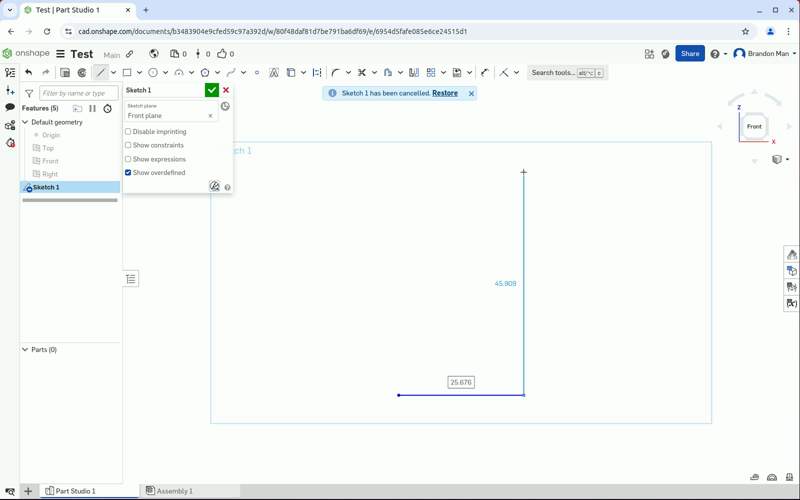
key_down(shift)
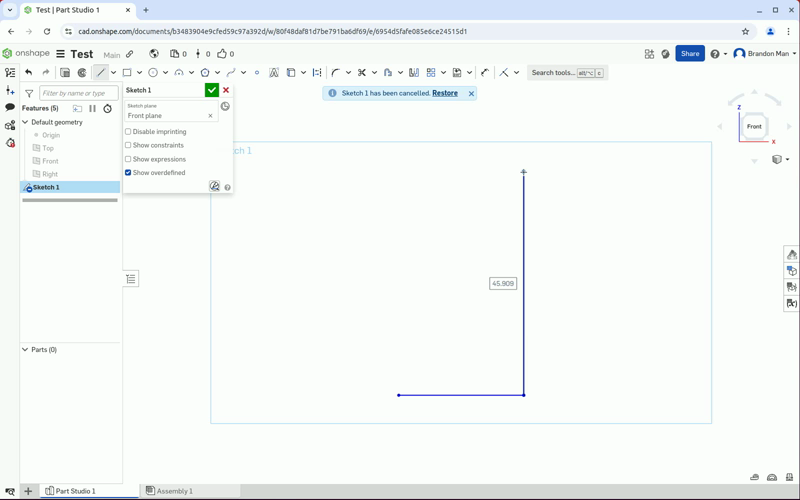
mouse_move(398, 171)
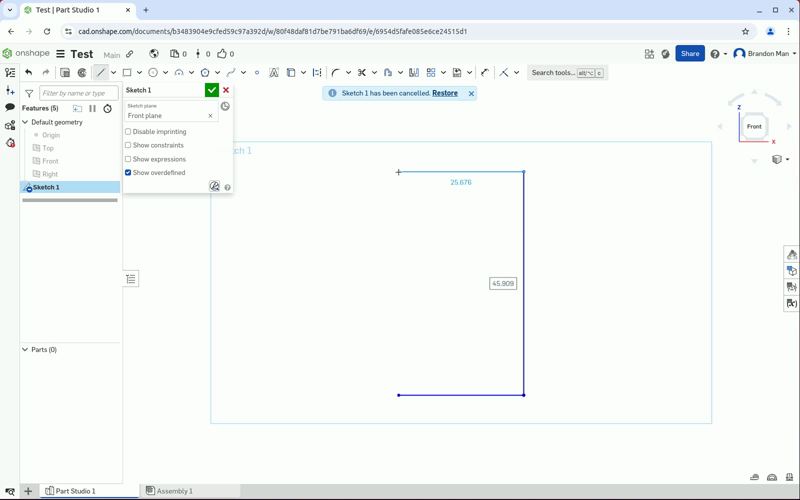
click(398, 171)
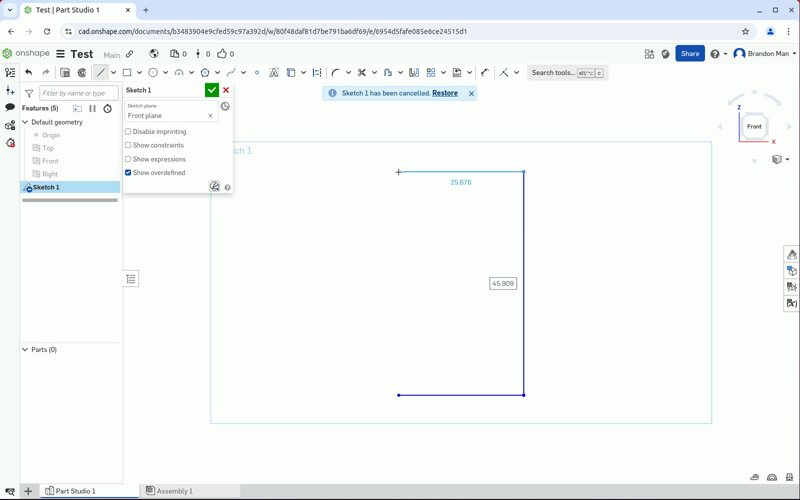
key_up(shift)
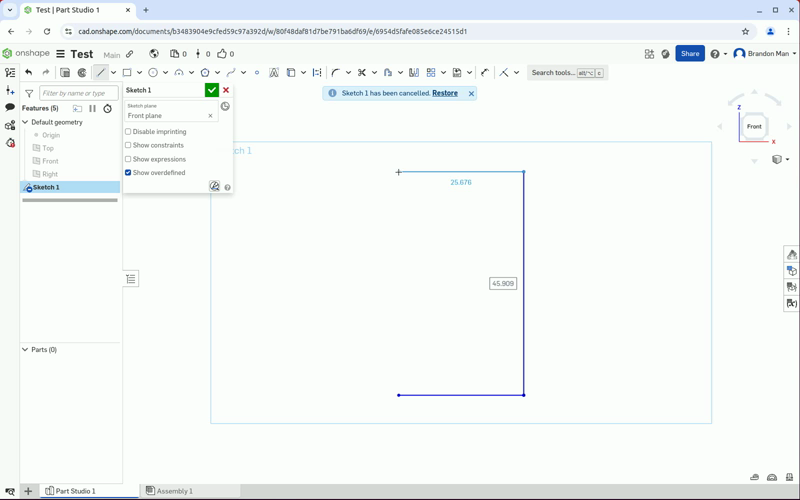
key_down(shift)
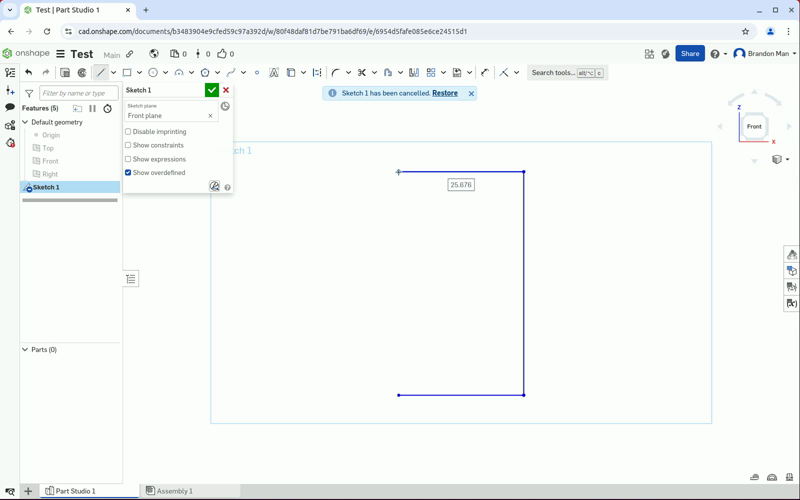
mouse_move(398, 395)
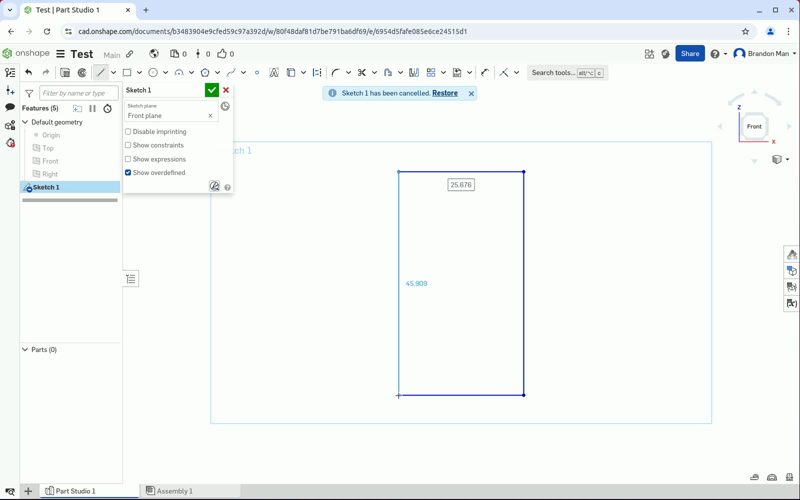
key_up(shift)
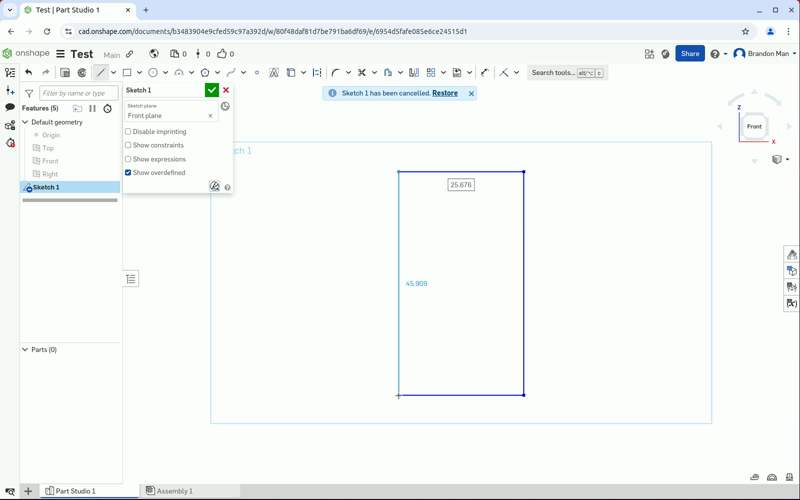
click(398, 395)
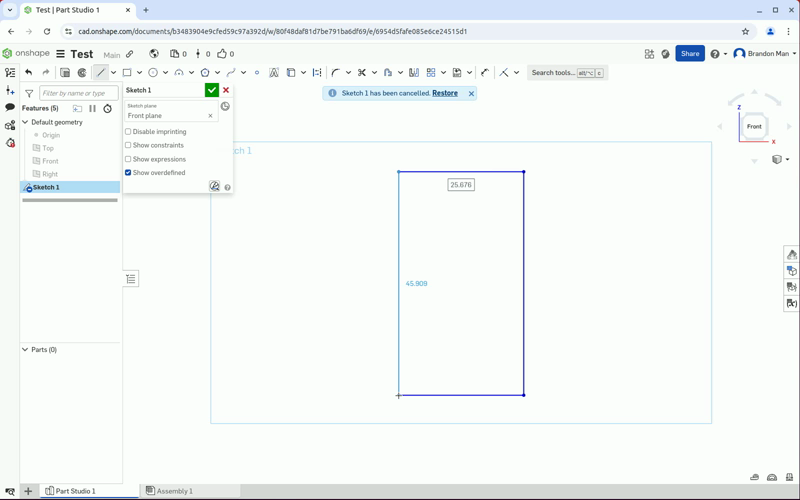
key(esc)
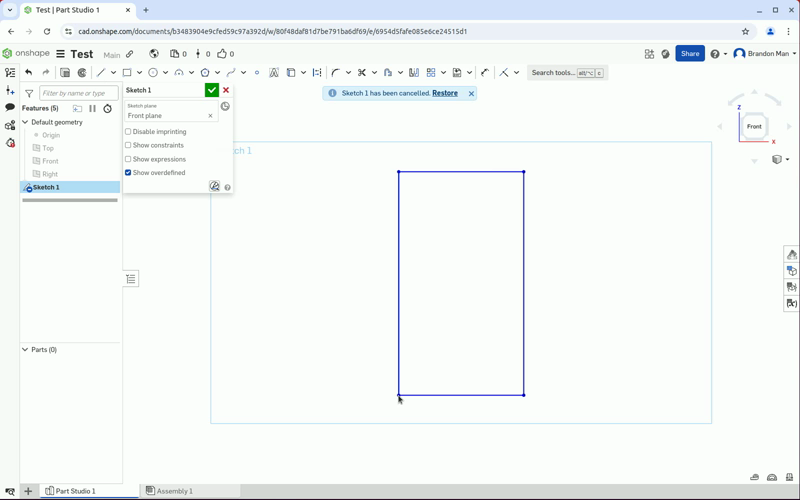
mouse_move(500, 326)
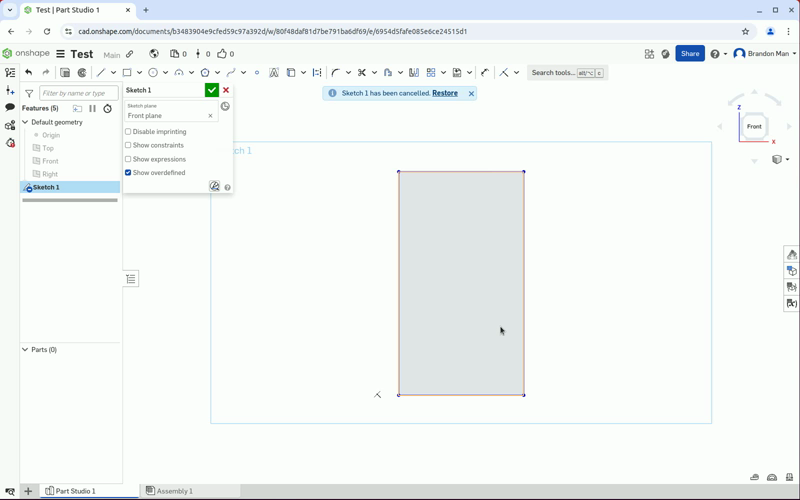
click(500, 326)
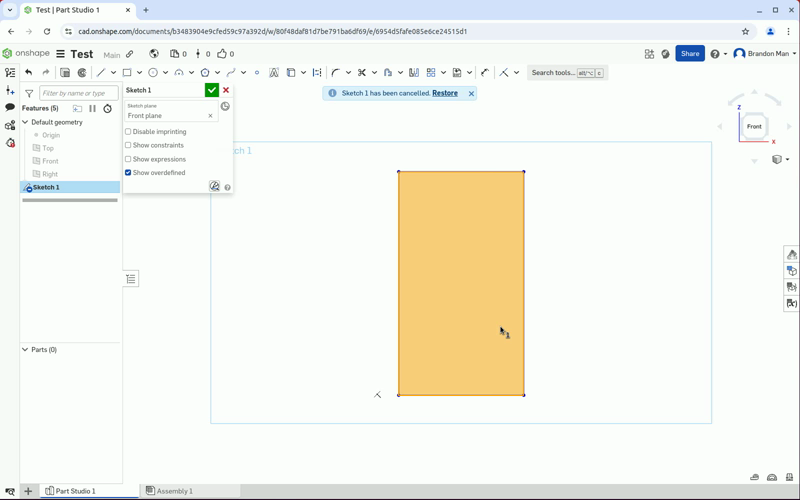
mouse_move(73, 352)
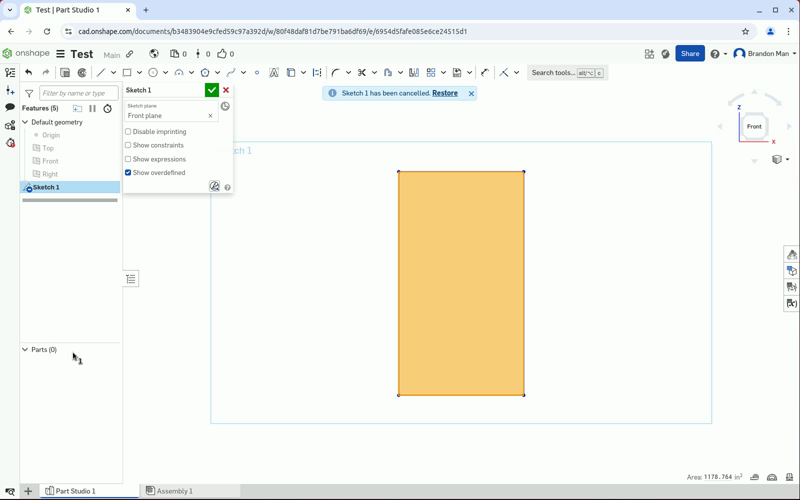
key(shift+y)
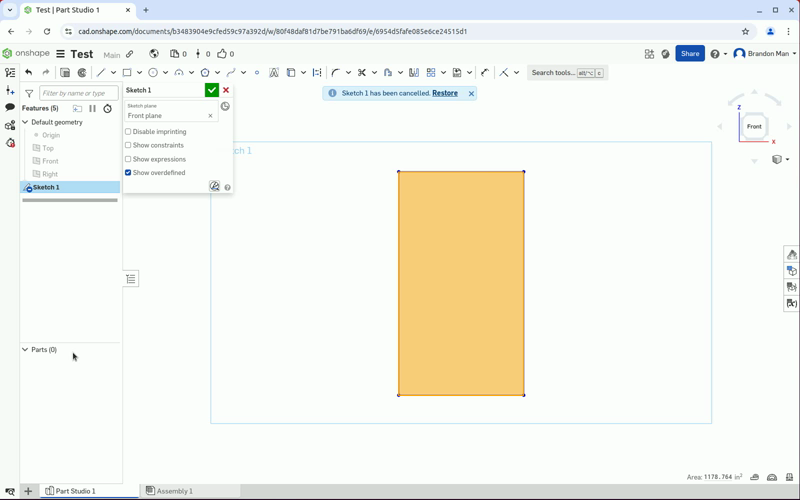
key(shift+e)
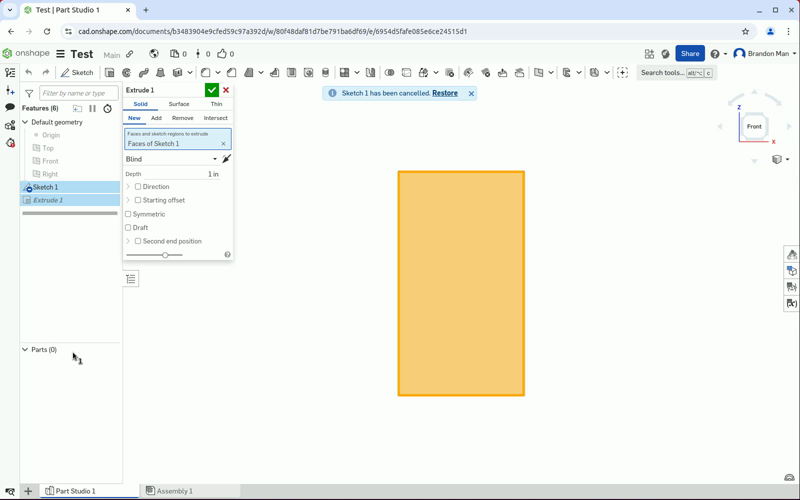
mouse_move(143, 106)
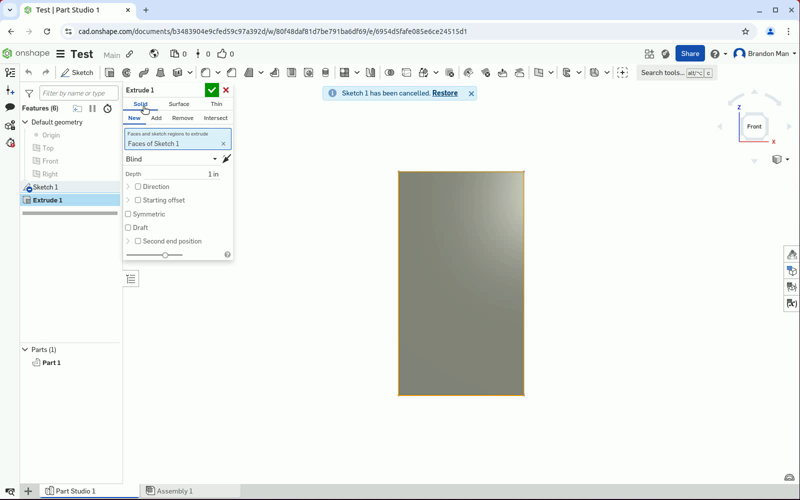
click(143, 106)
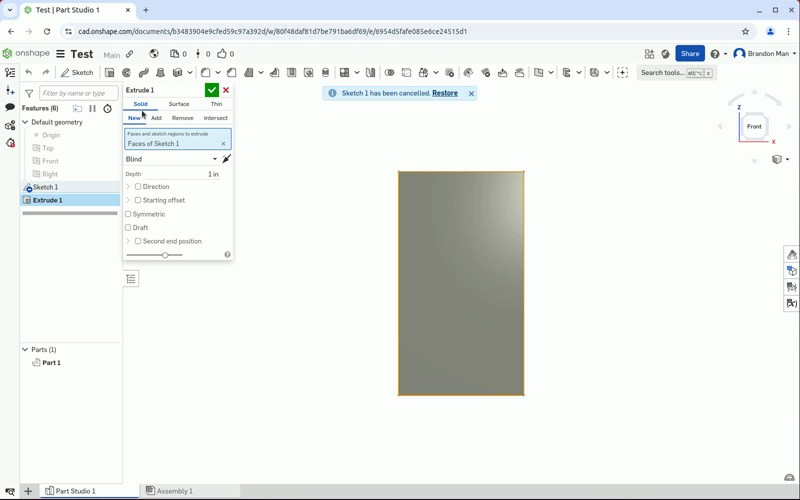
mouse_move(137, 120)
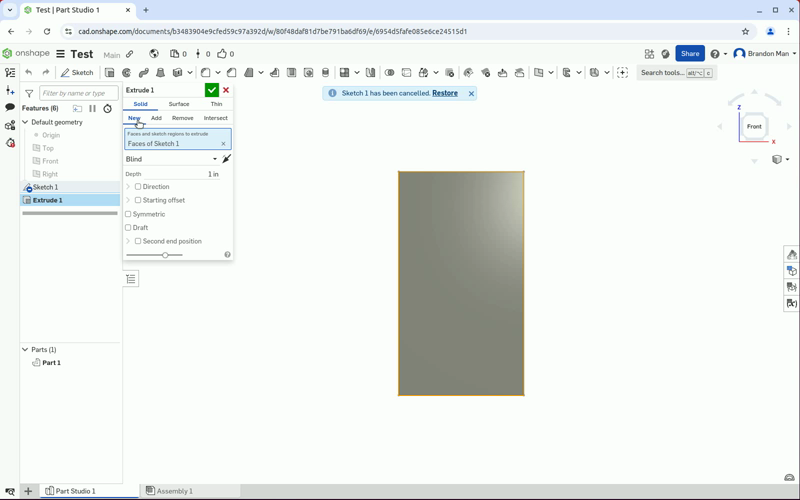
click(137, 120)
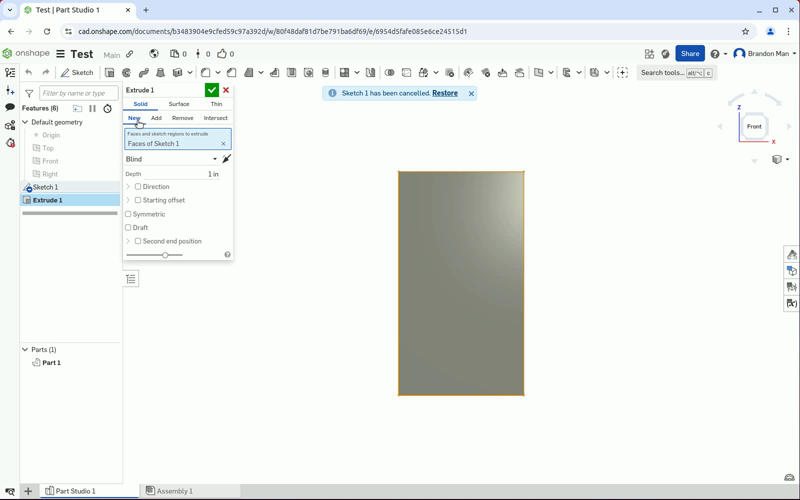
key(tab, 4)
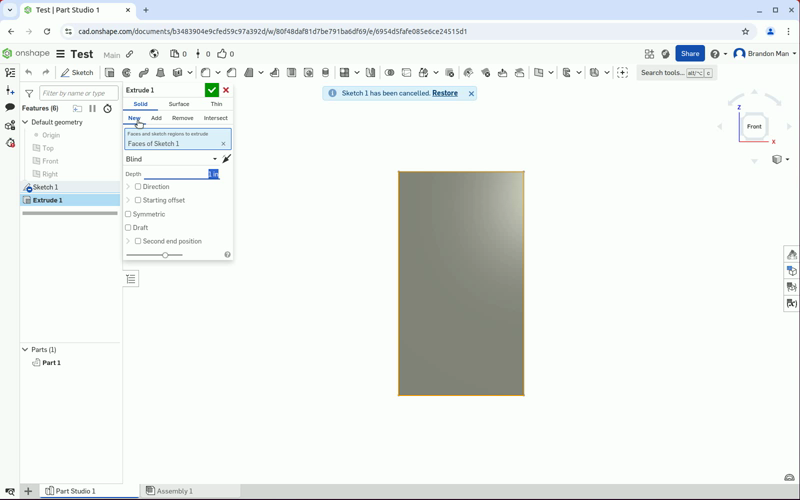
text(5.055)
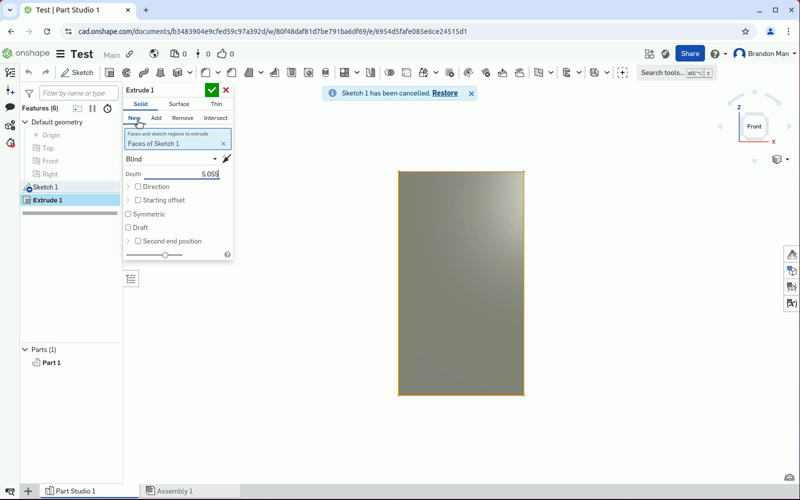
key(enter)
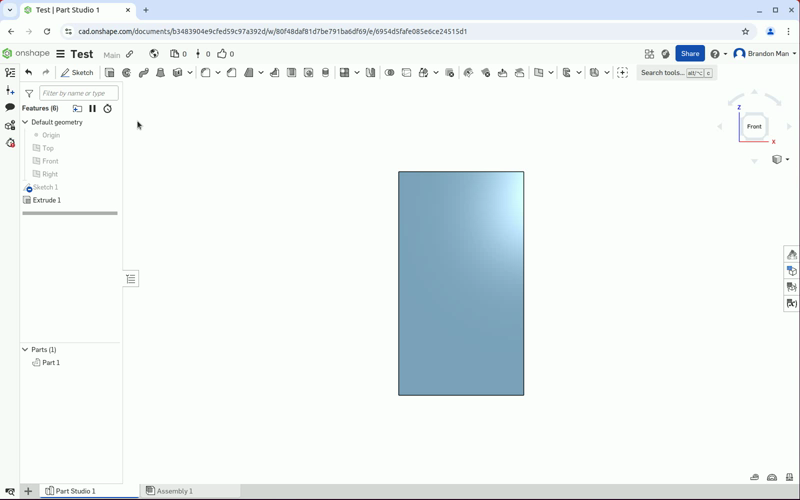
key(shift+h)
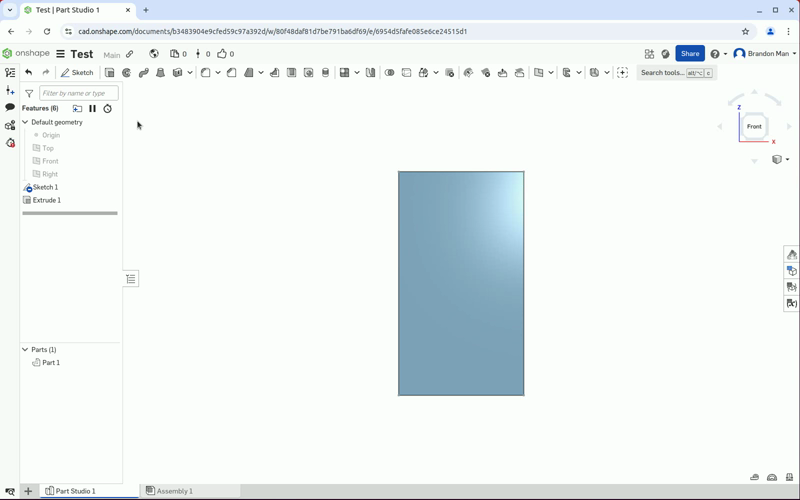
key(shift+h)
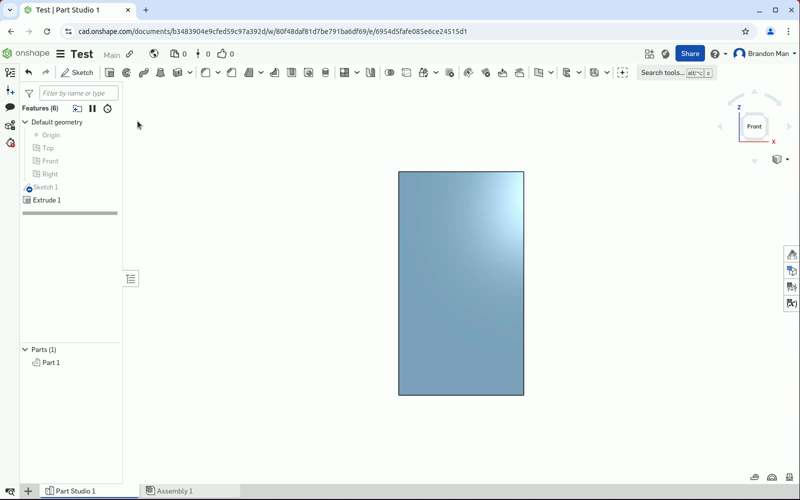
mouse_move(73, 189)
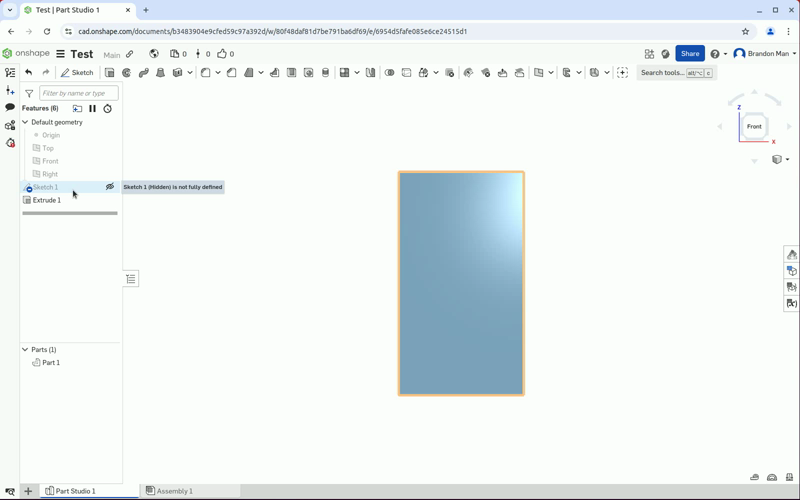
click(73, 189)
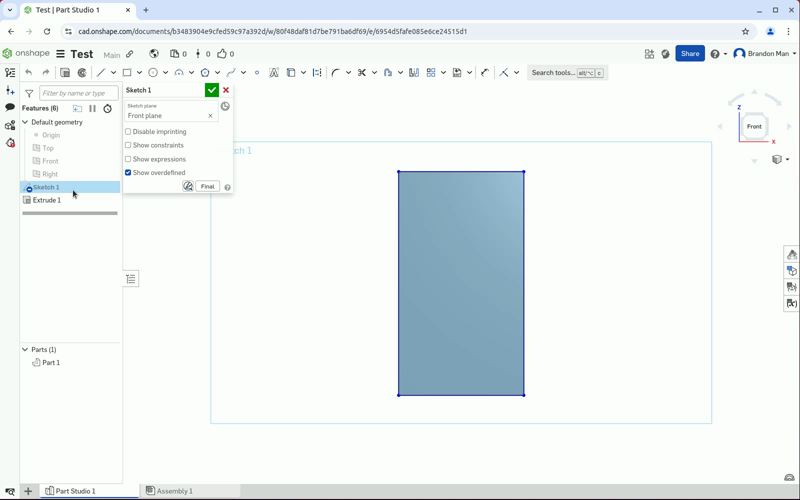
mouse_move(229, 92)
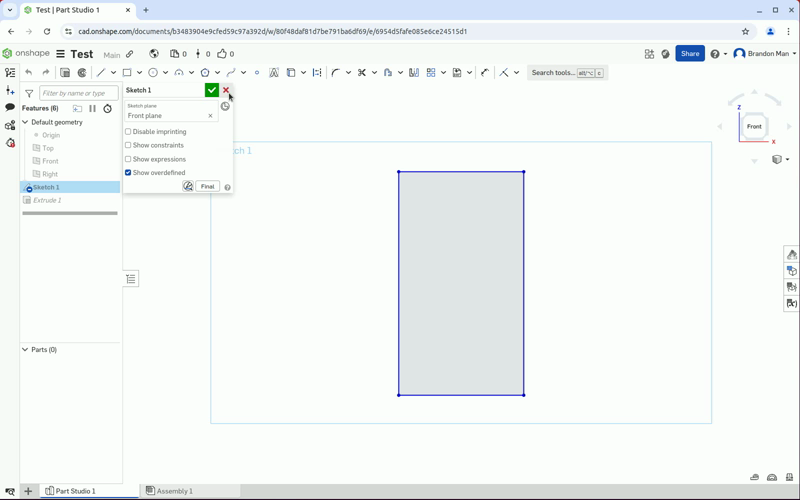
click(229, 92)
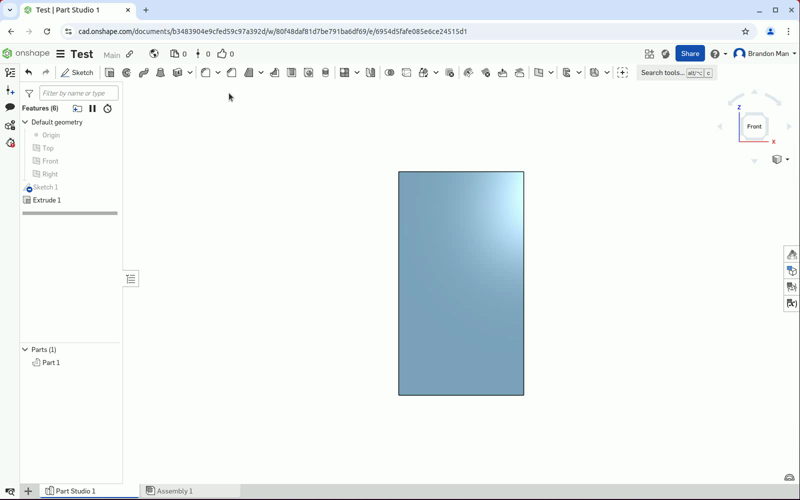
mouse_move(541, 75)
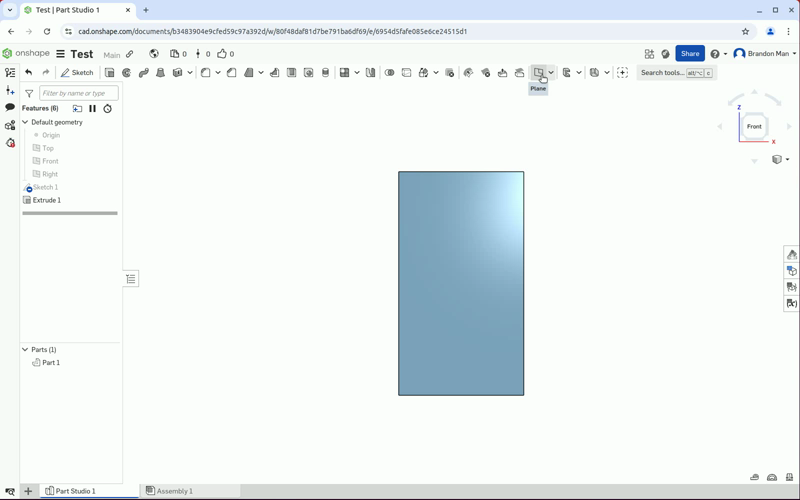
click(541, 75)
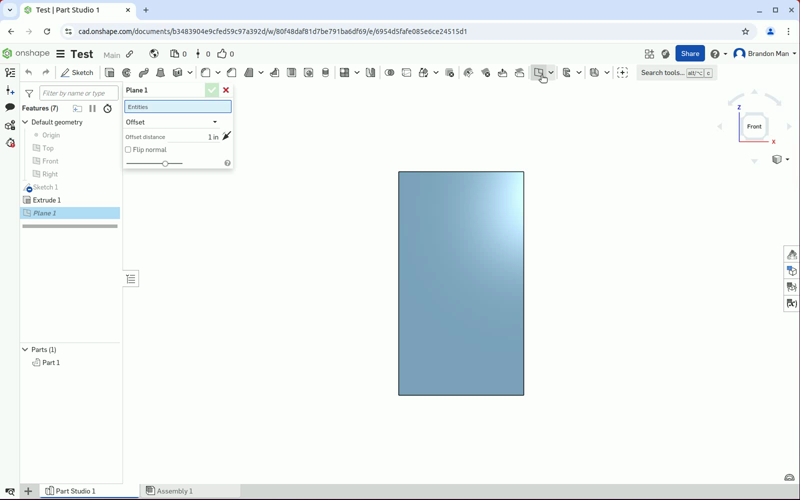
mouse_move(73, 163)
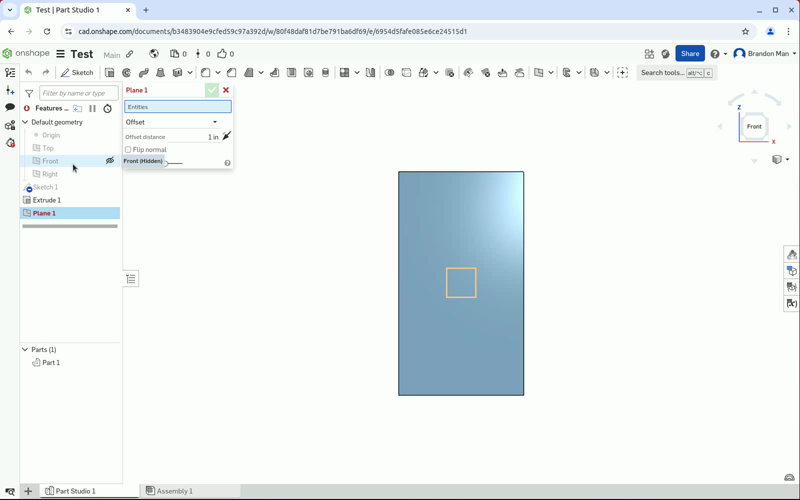
click(73, 163)
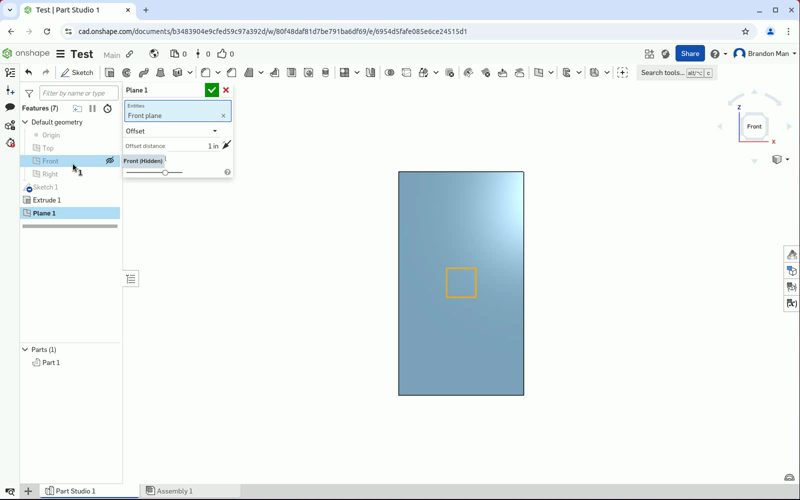
key(tab, 2)
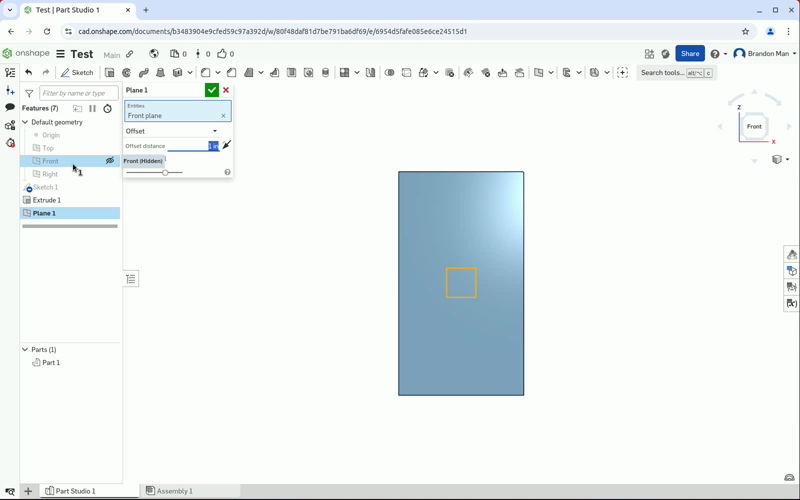
text(5.053)
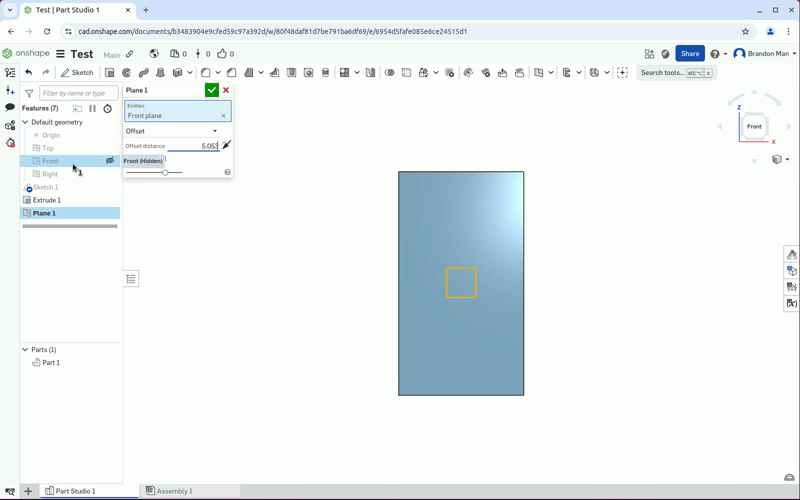
key(enter, 2)
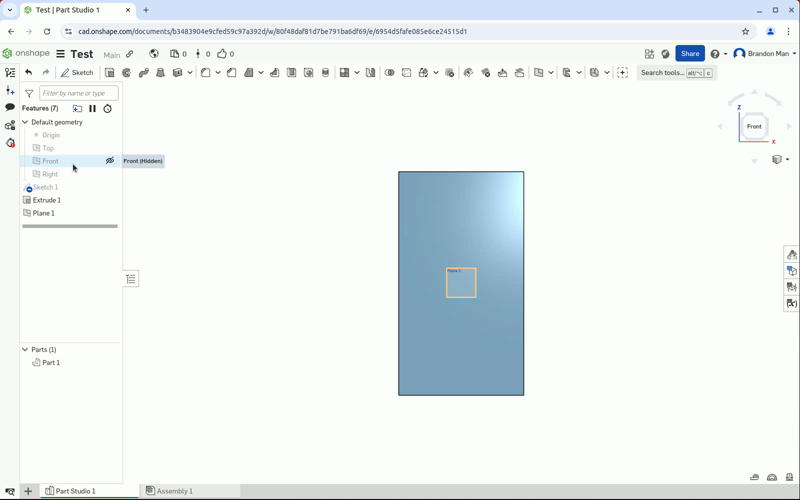
key(shift+s)
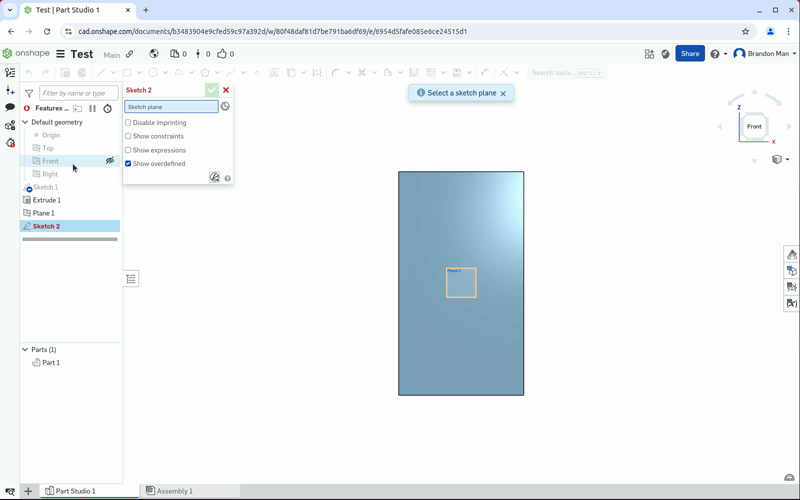
mouse_move(73, 215)
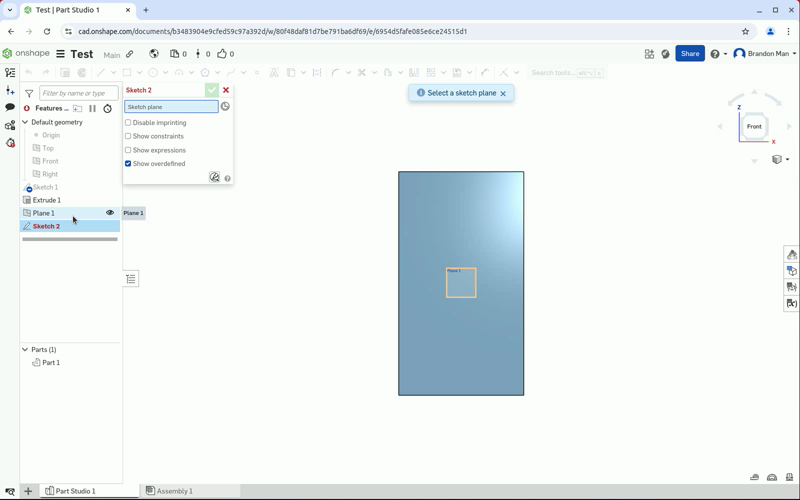
click(73, 215)
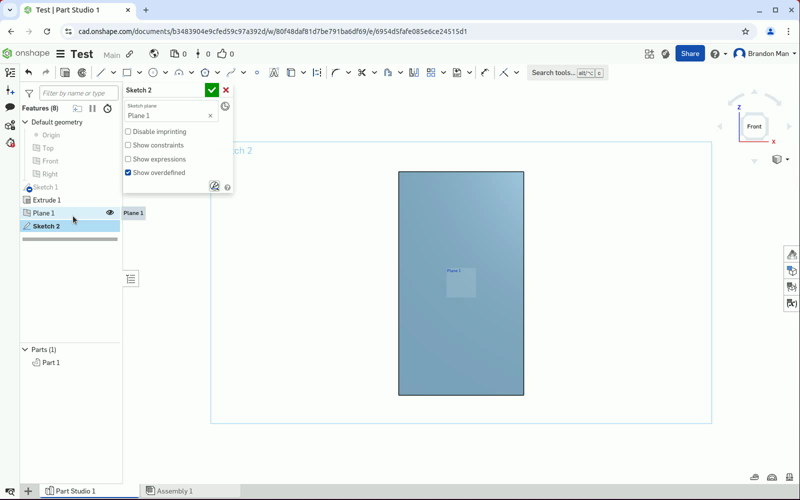
mouse_move(73, 352)
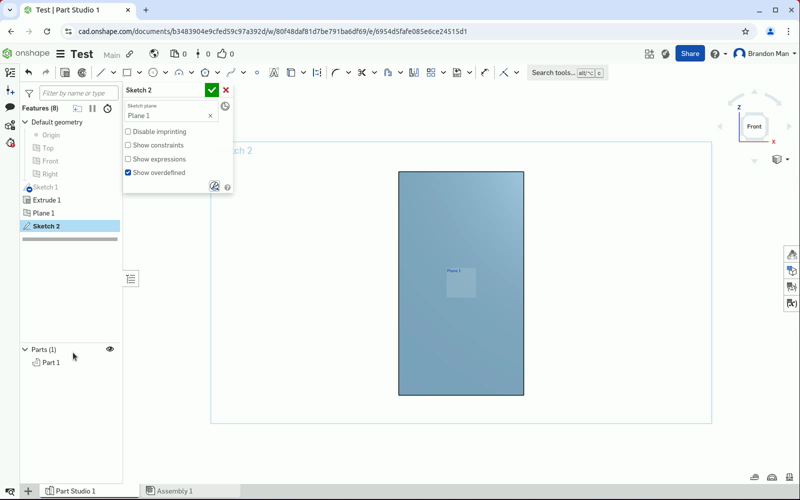
key(y)
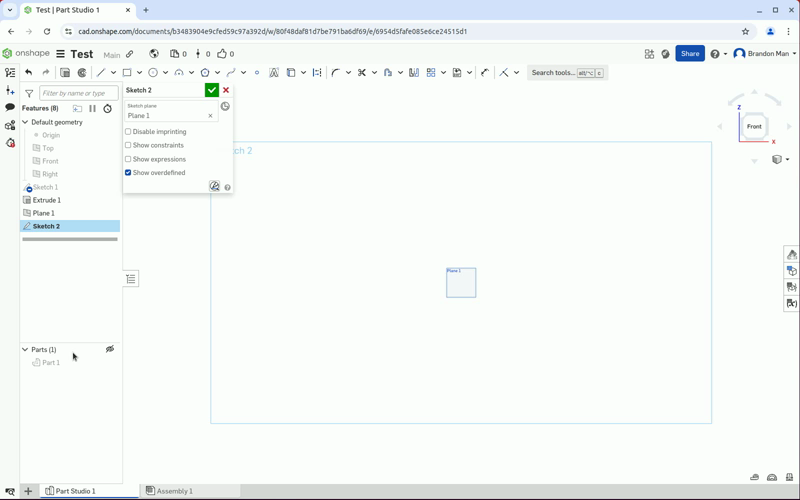
key(c)
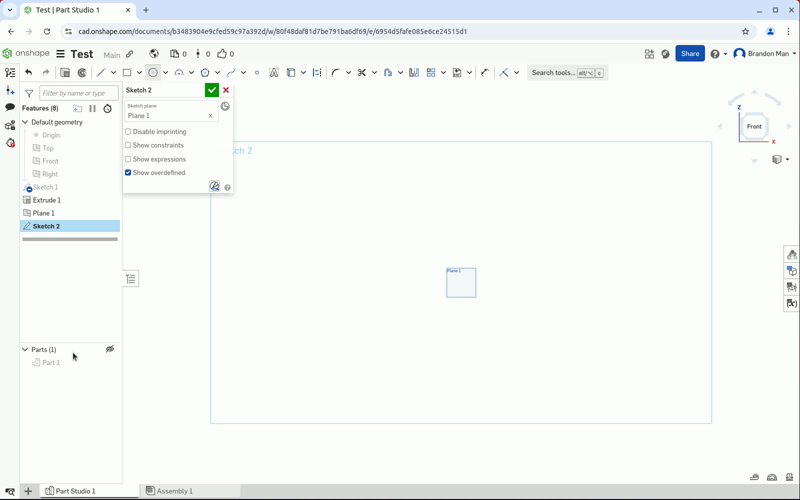
key_down(shift)
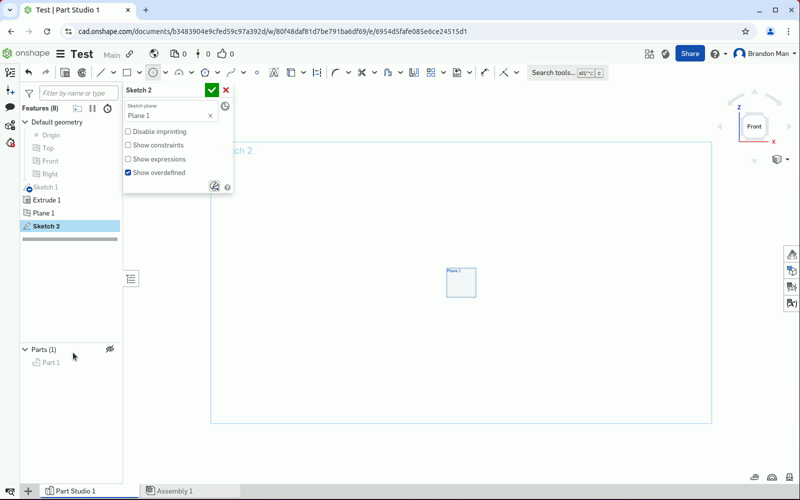
mouse_move(460, 207)
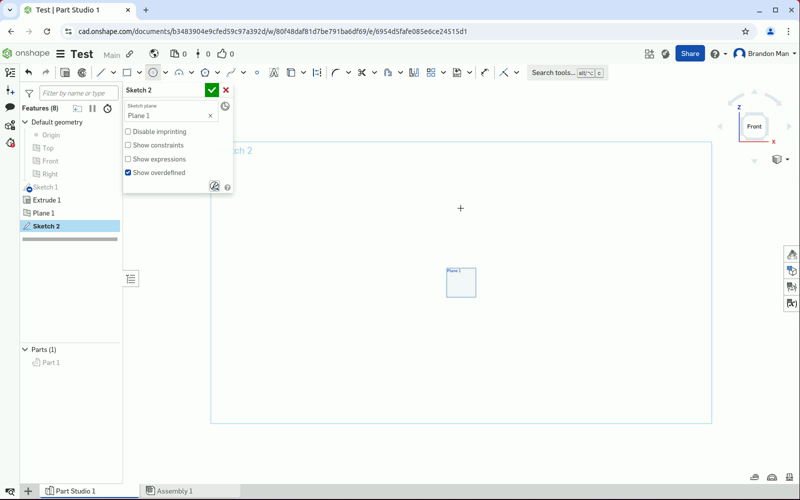
click(460, 207)
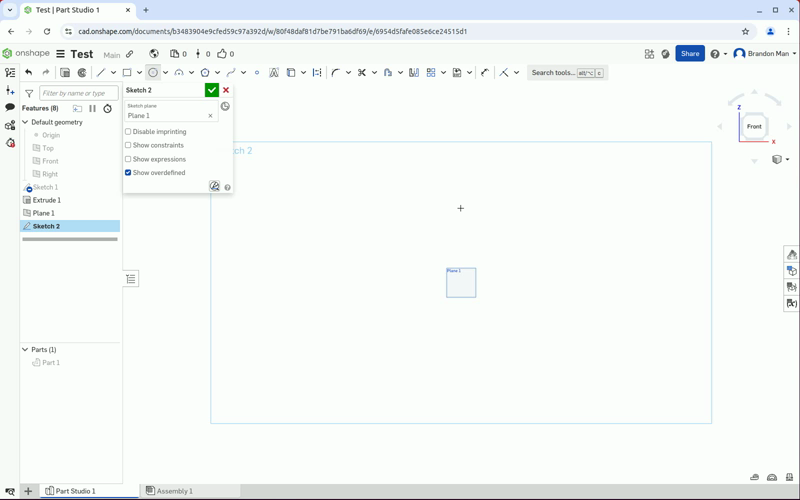
key_up(shift)
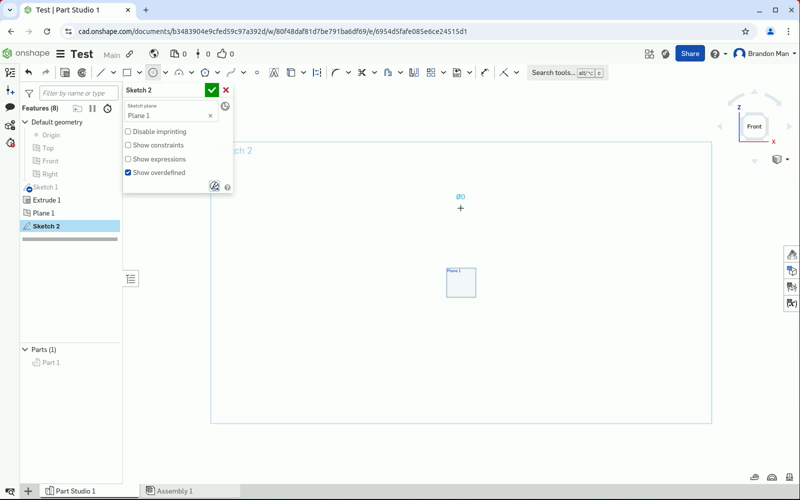
mouse_move(471, 207)
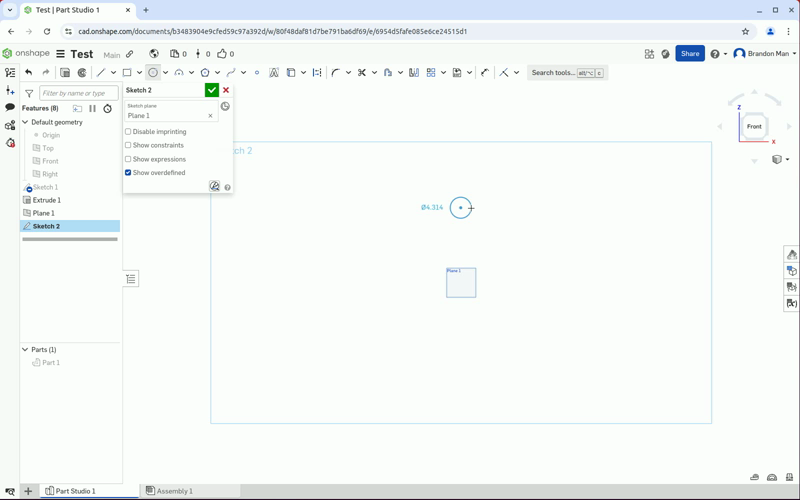
click(471, 207)
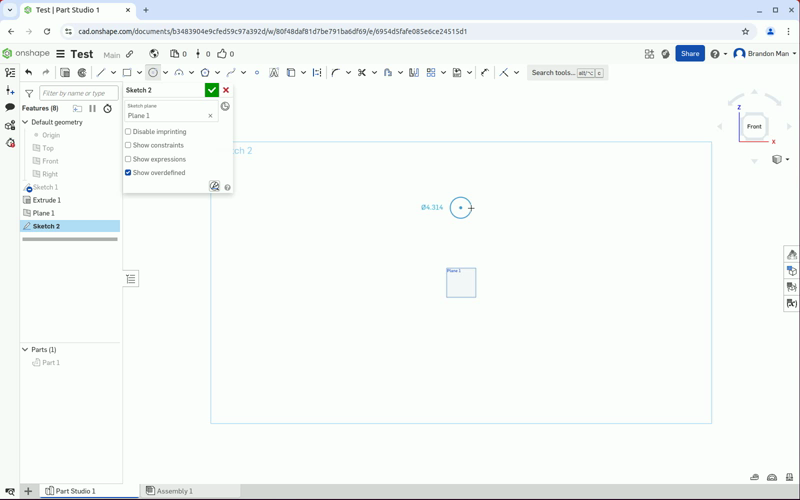
key(esc)
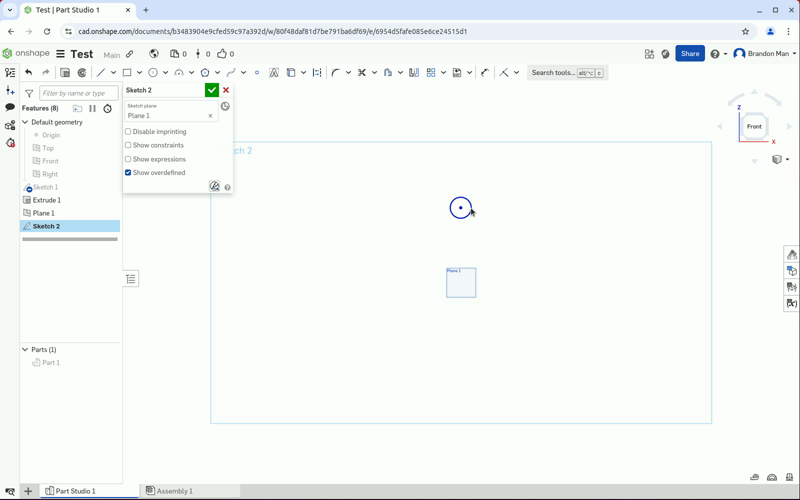
mouse_move(459, 212)
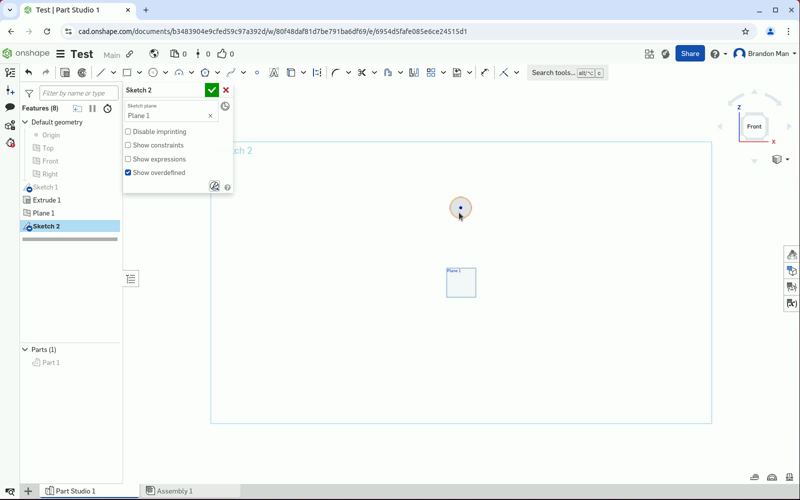
scroll(6)
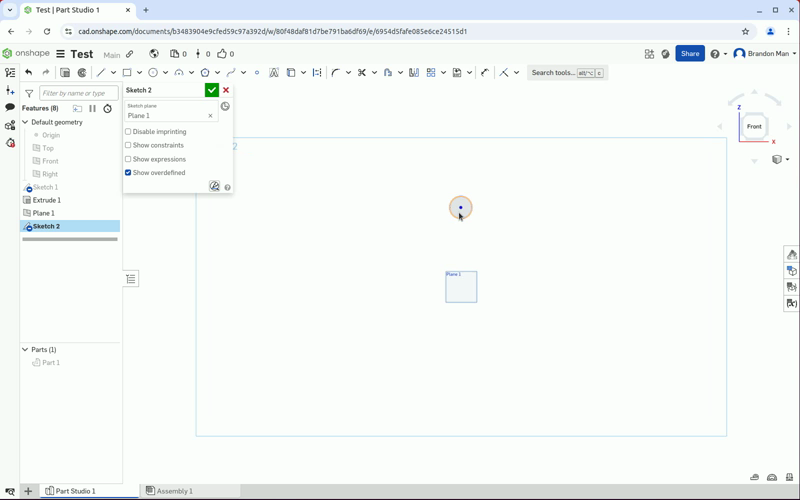
scroll(6)
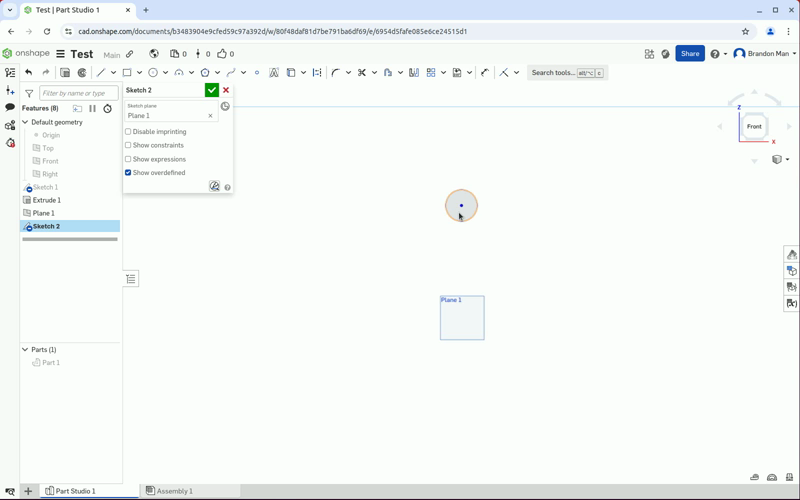
scroll(6)
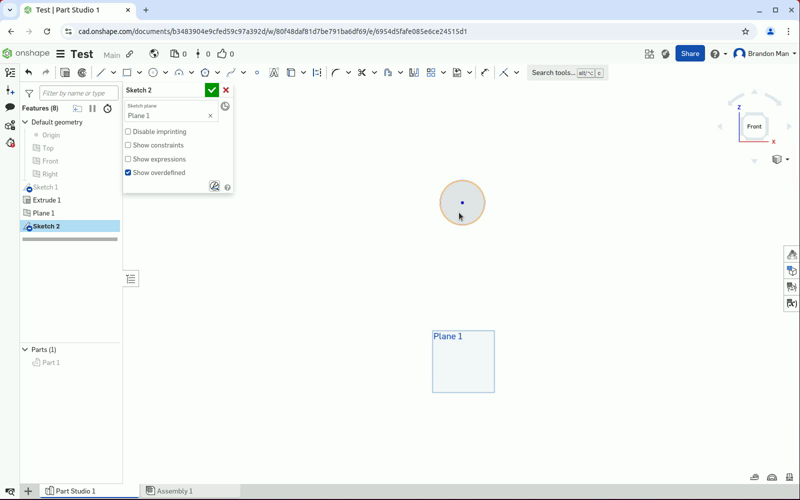
scroll(6)
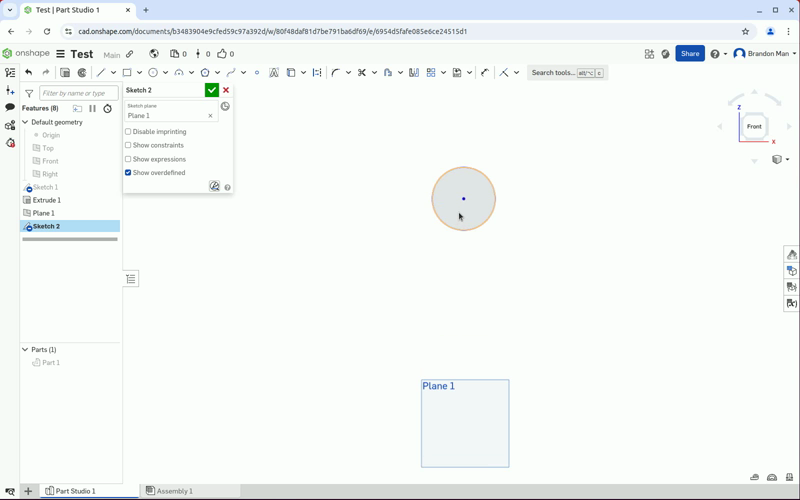
scroll(6)
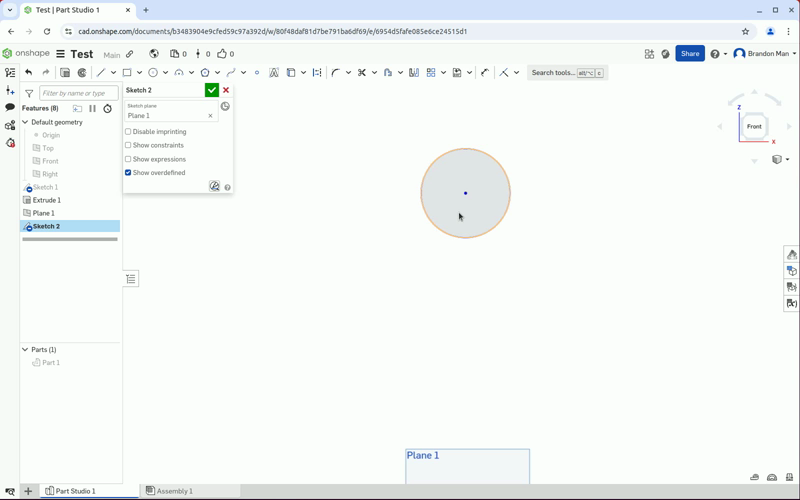
scroll(6)
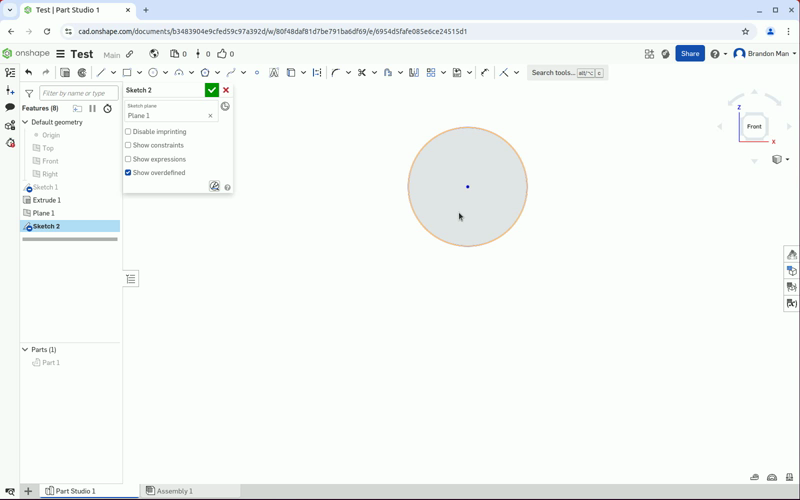
scroll(6)
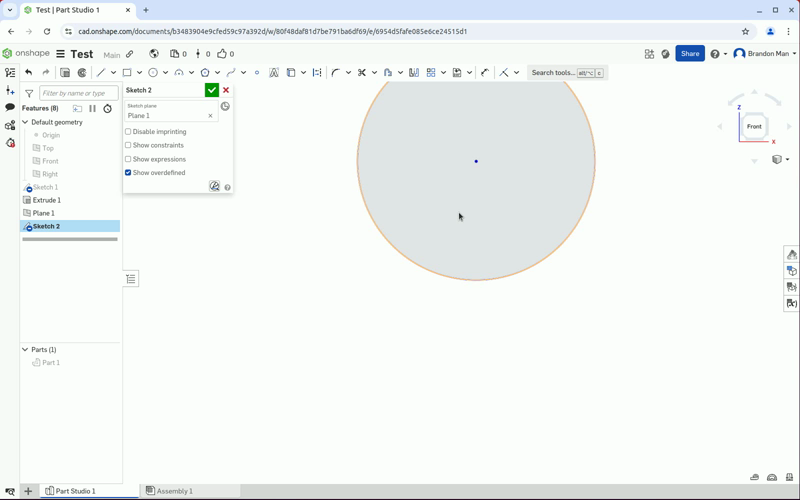
click(459, 212)
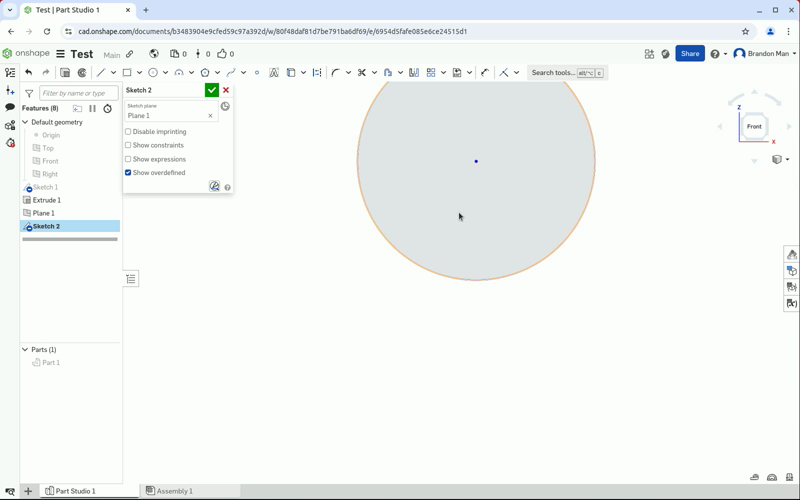
scroll(-6)
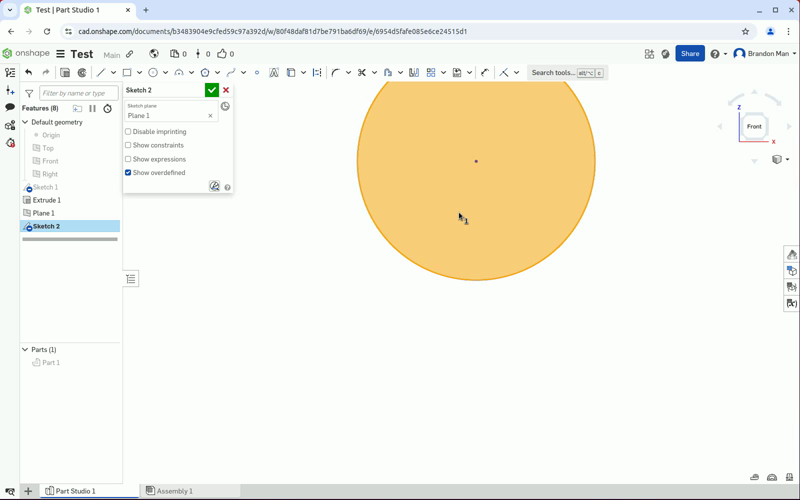
scroll(-6)
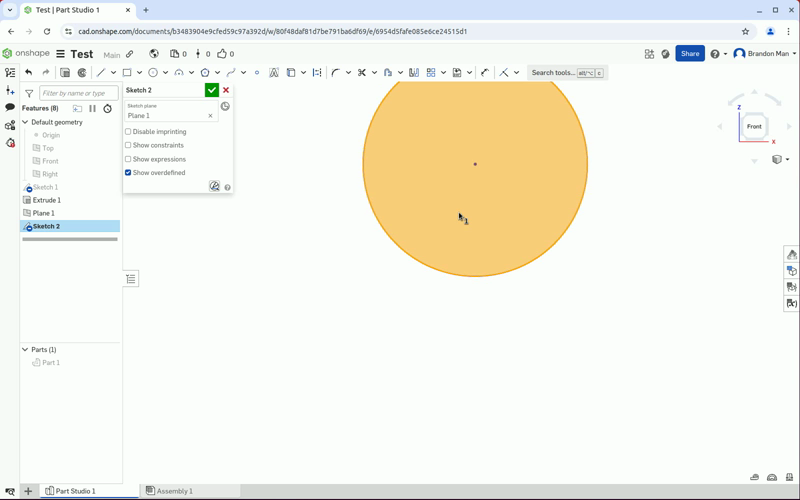
scroll(-6)
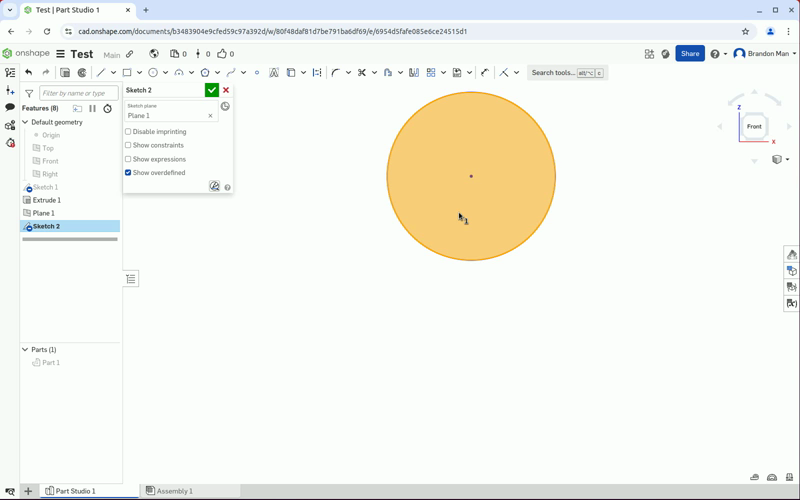
scroll(-6)
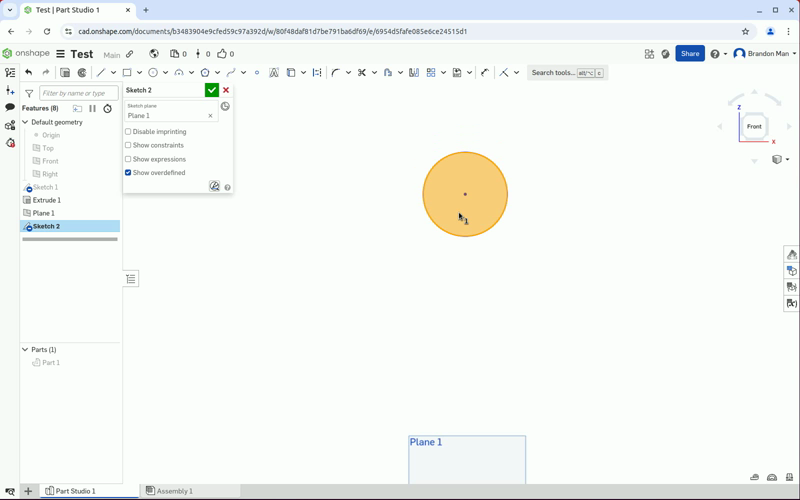
scroll(-6)
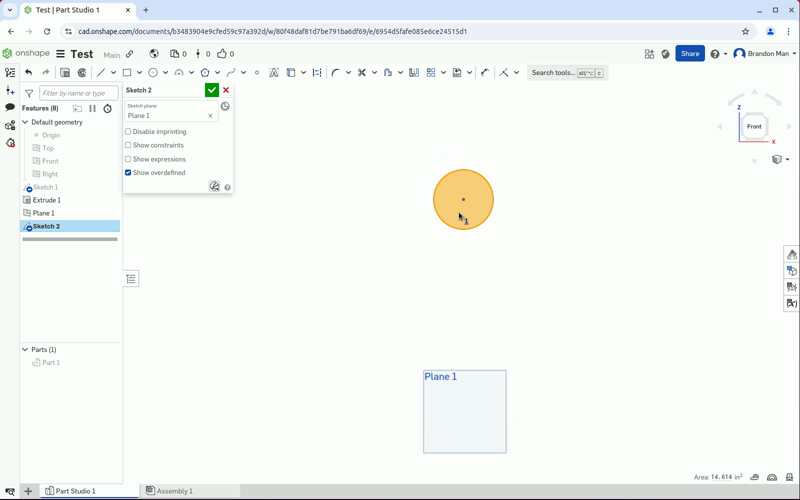
scroll(-6)
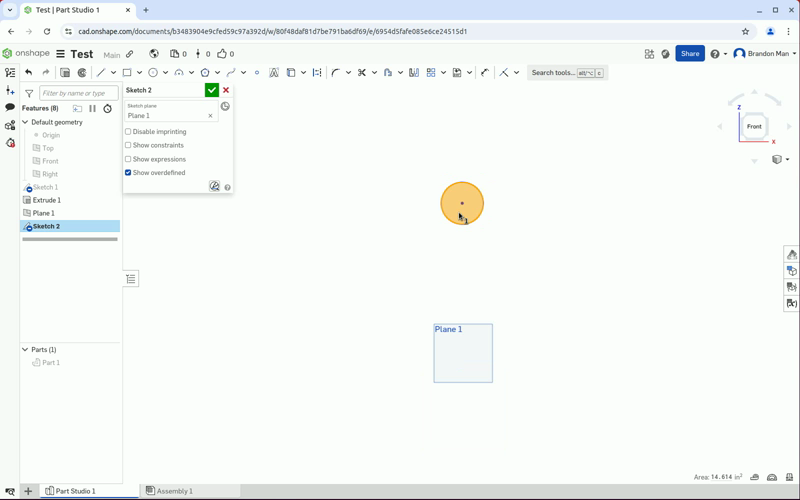
scroll(-6)
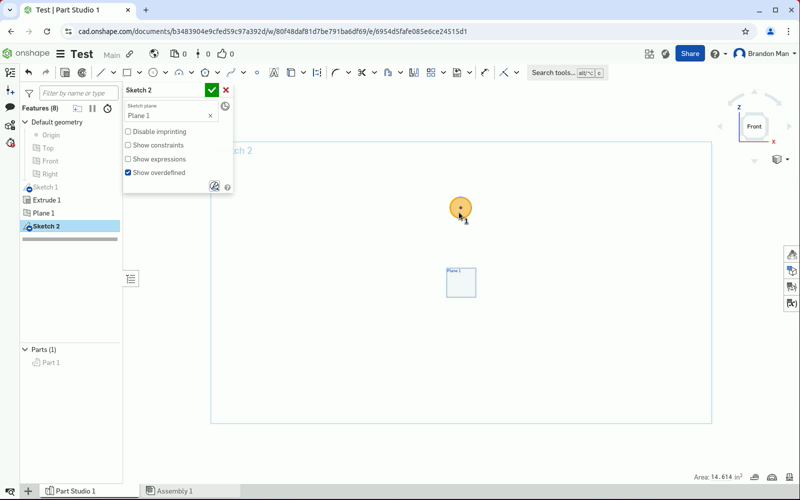
mouse_move(73, 352)
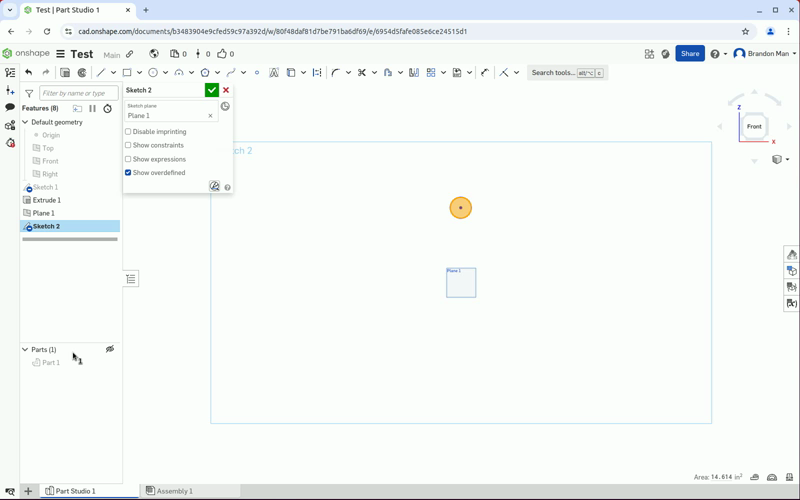
key(shift+y)
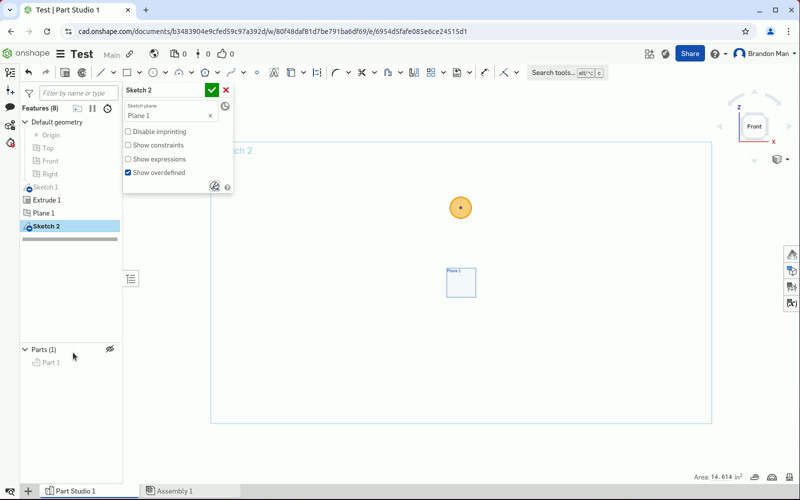
key(shift+e)
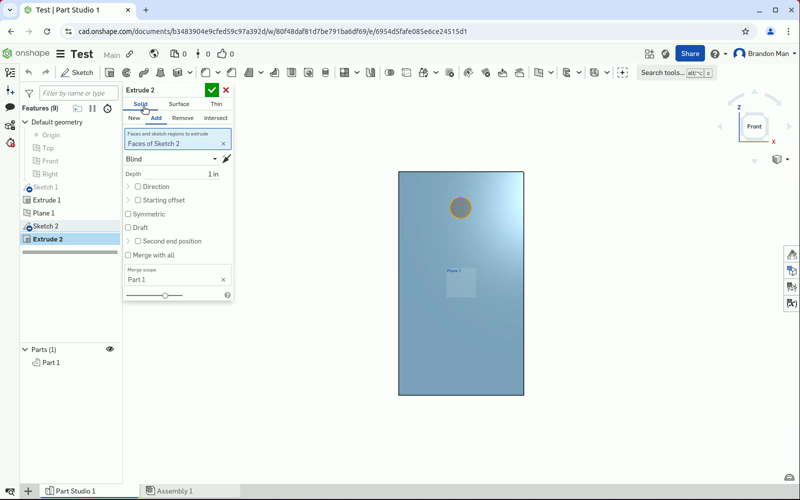
mouse_move(143, 106)
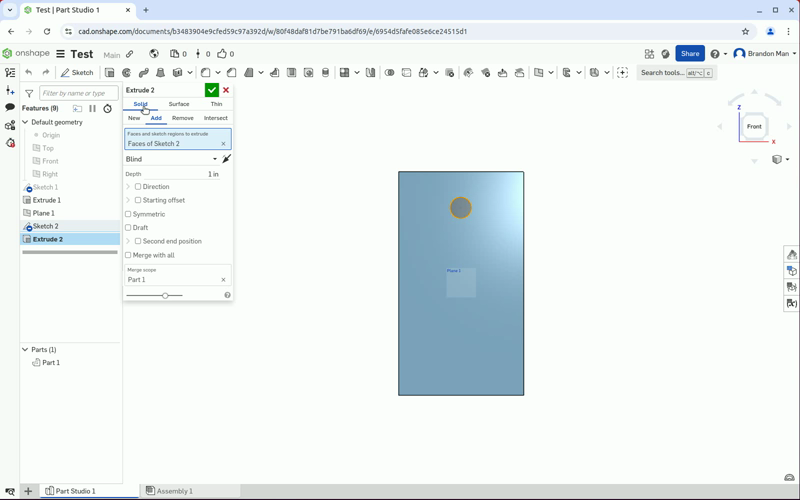
click(143, 106)
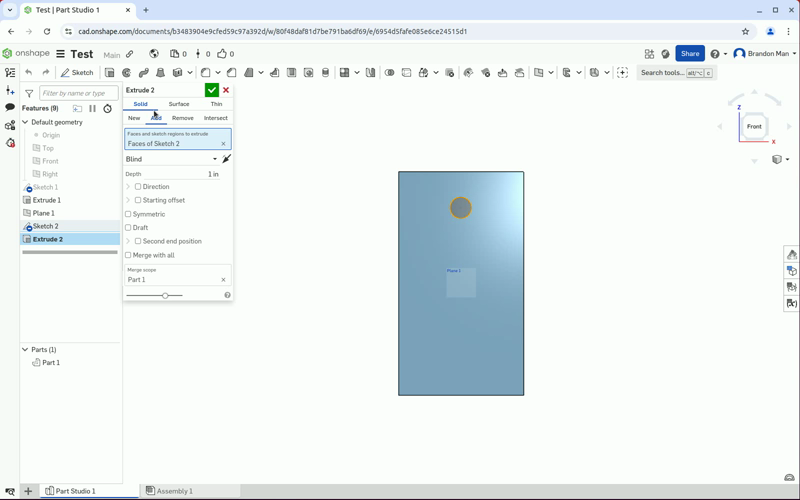
mouse_move(186, 120)
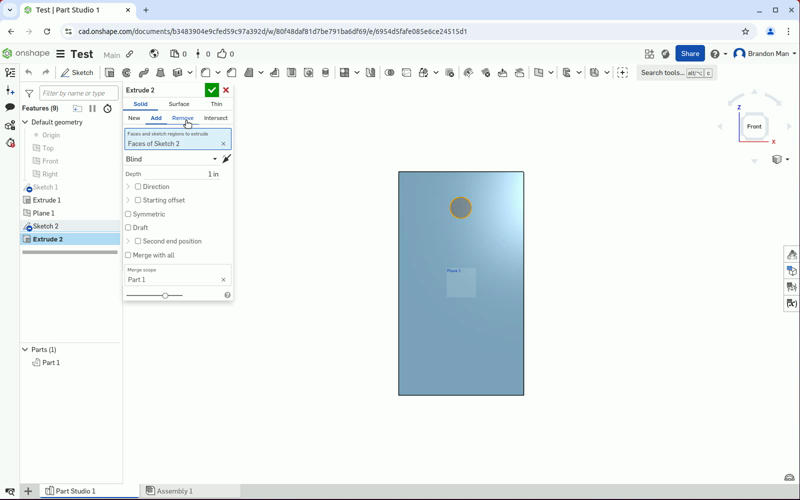
click(186, 120)
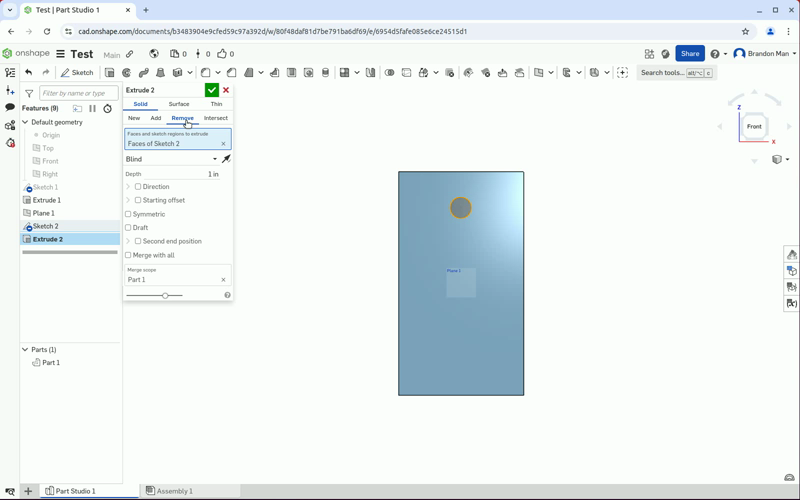
key(tab, 4)
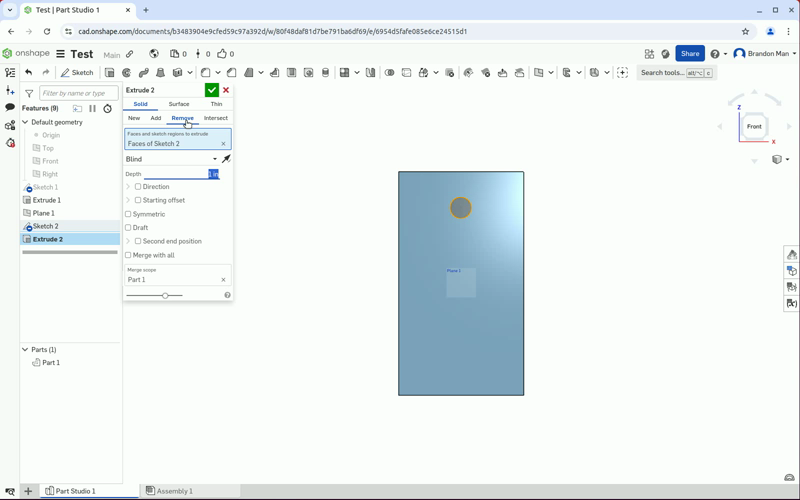
text(12.758)
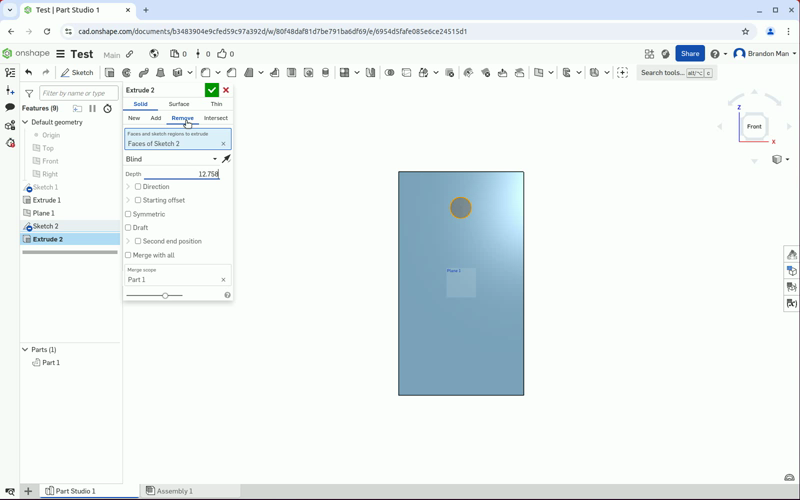
key(tab, 6)
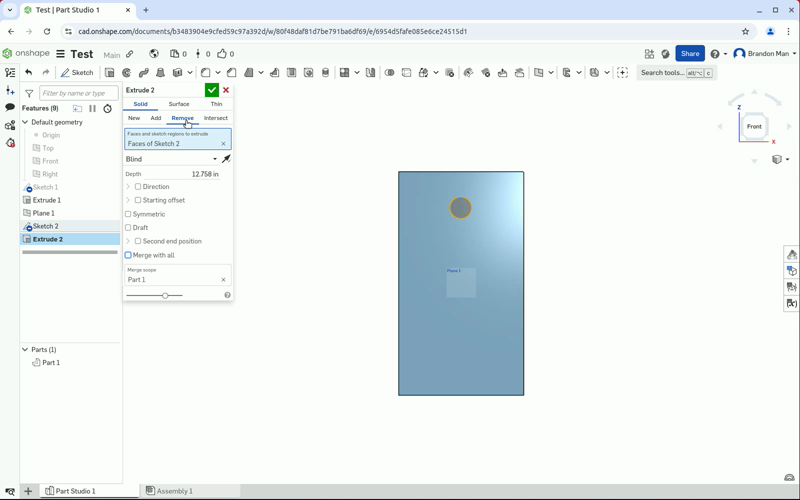
key(space)
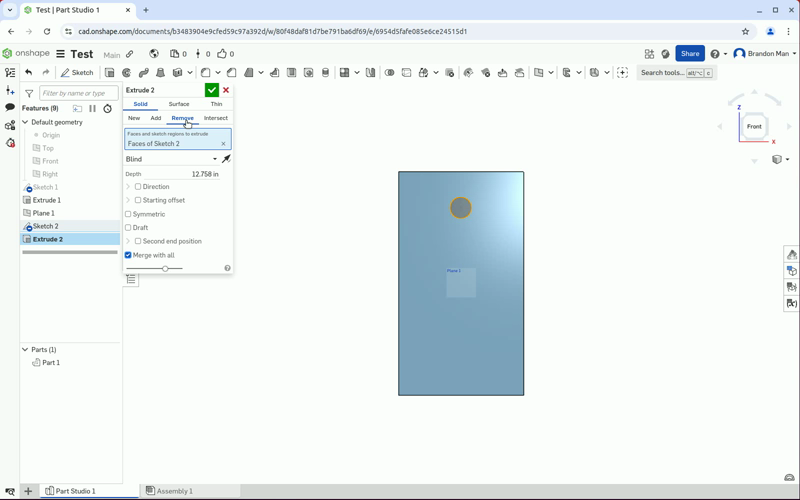
key(enter)
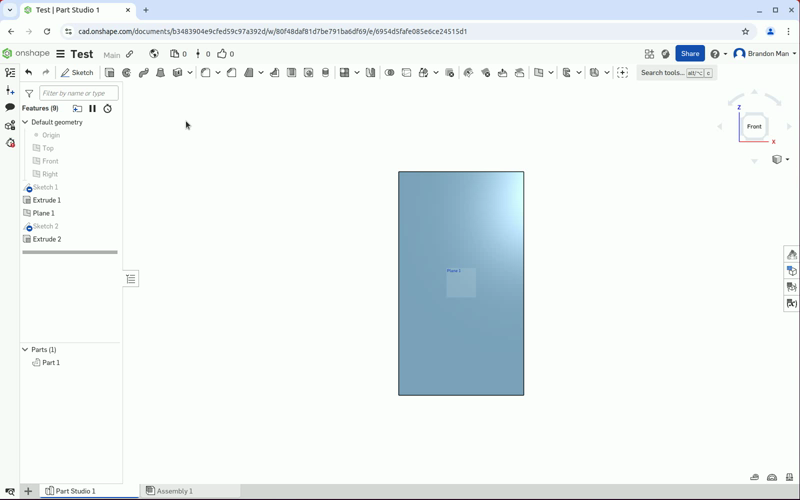
key(shift+h)
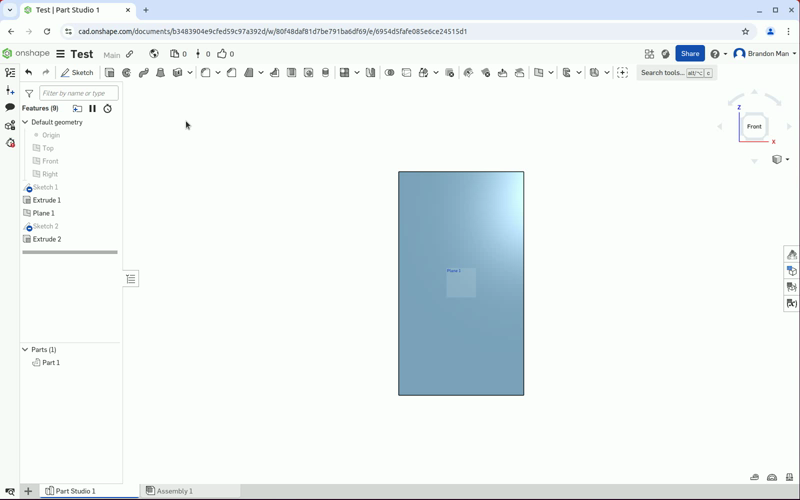
key(shift+h)
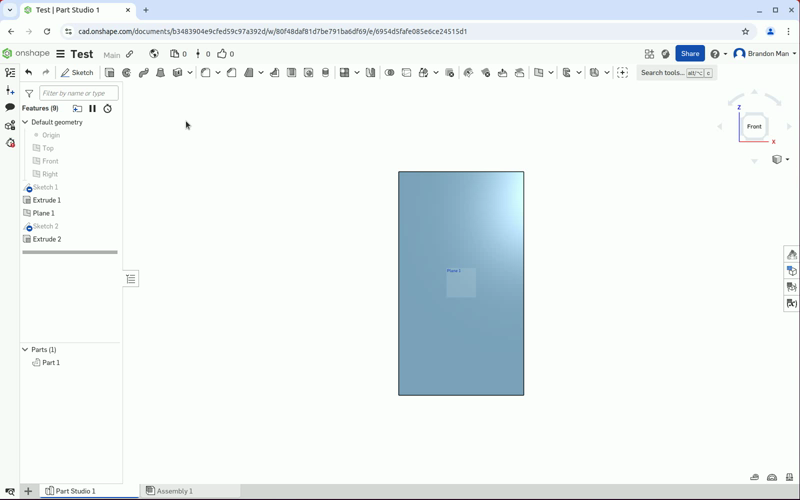
mouse_move(73, 189)
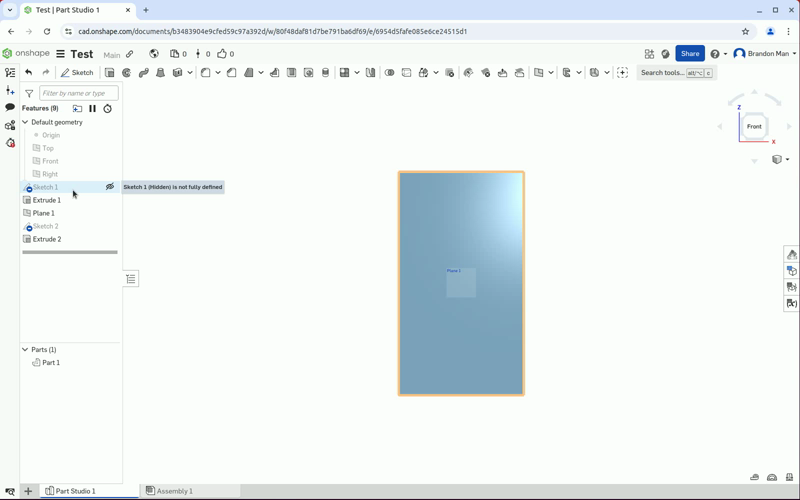
click(73, 189)
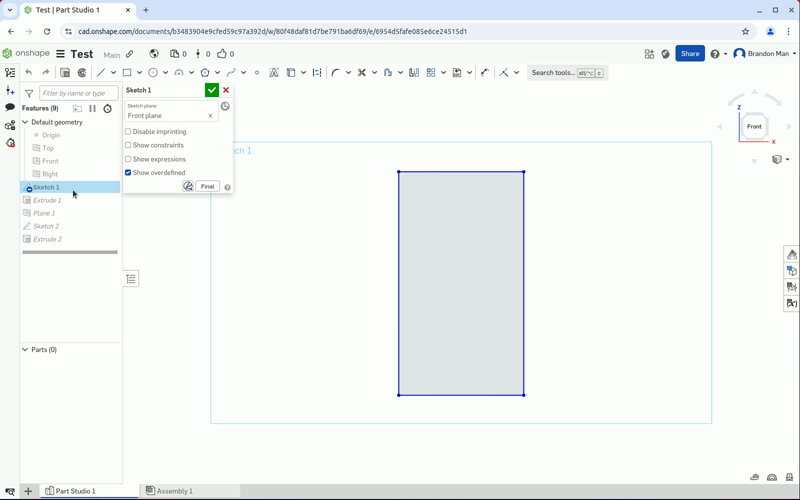
mouse_move(229, 92)
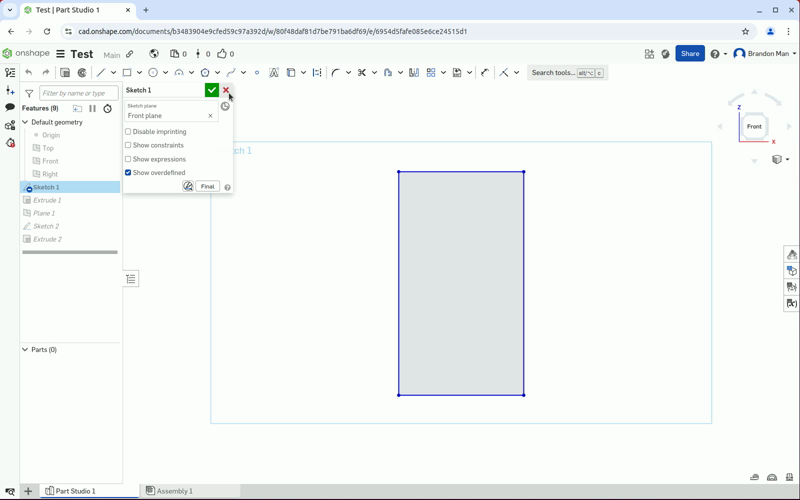
click(229, 92)
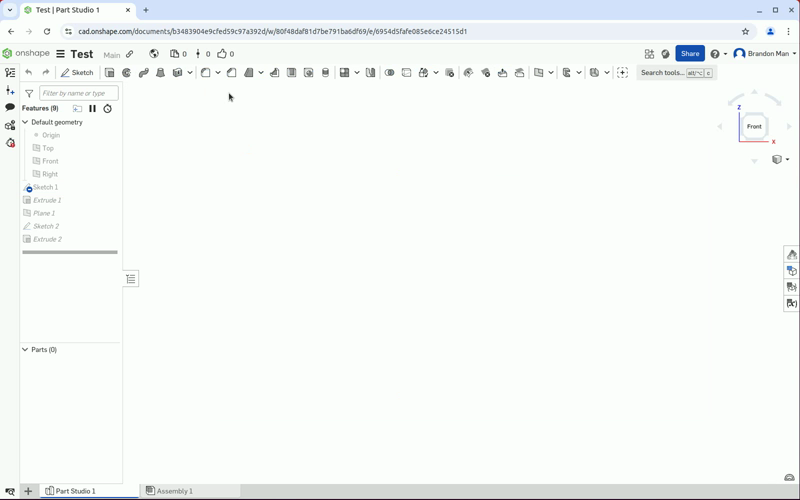
key(shift+s)
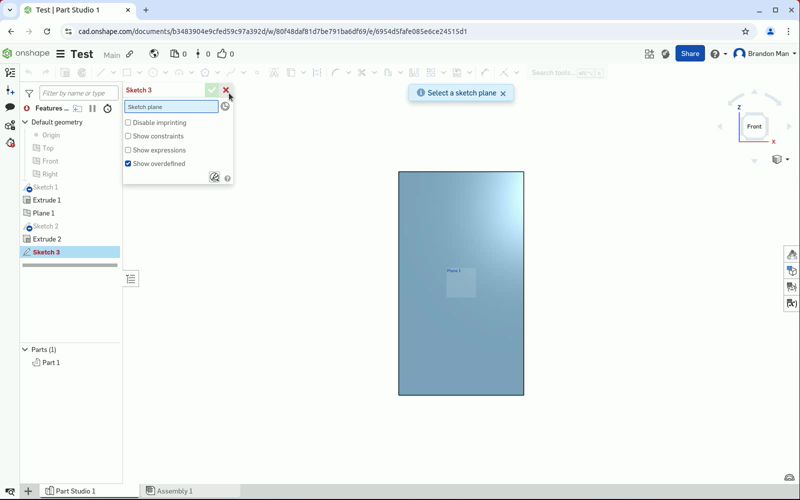
mouse_move(73, 215)
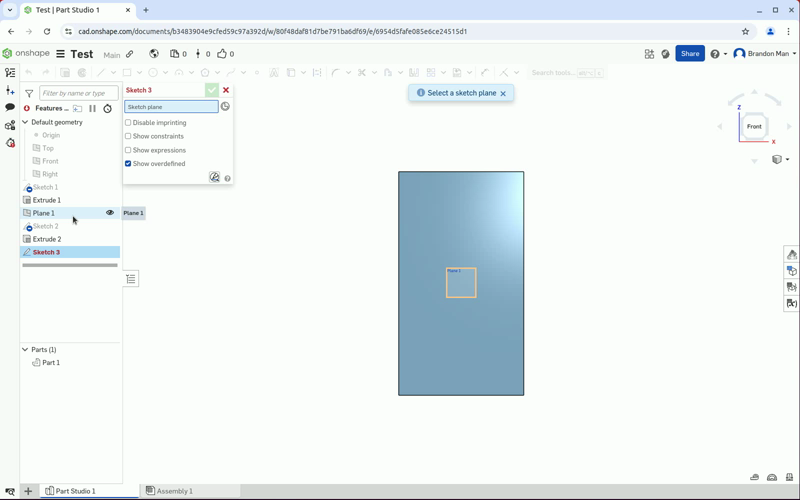
click(73, 215)
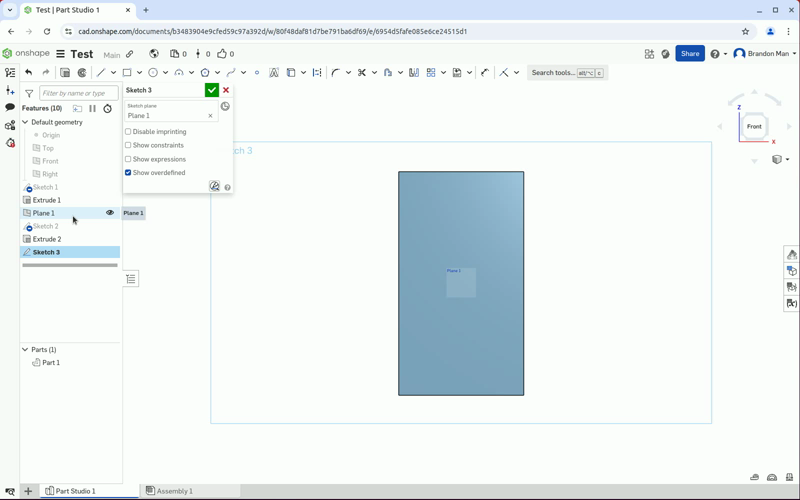
mouse_move(73, 352)
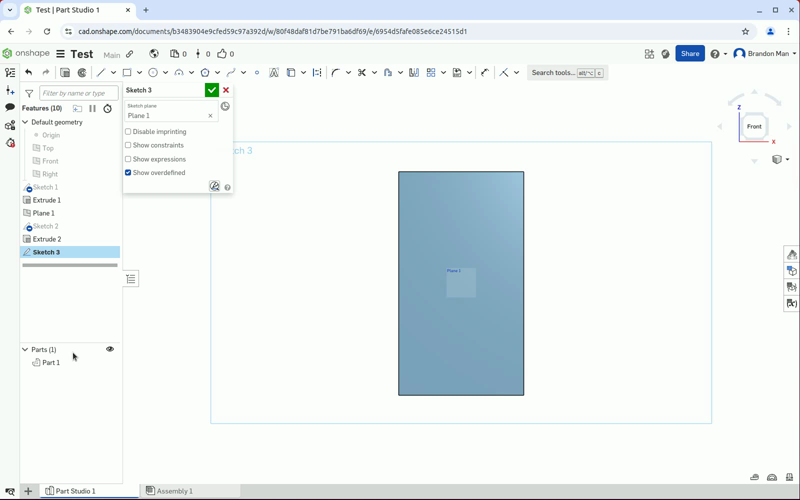
key(y)
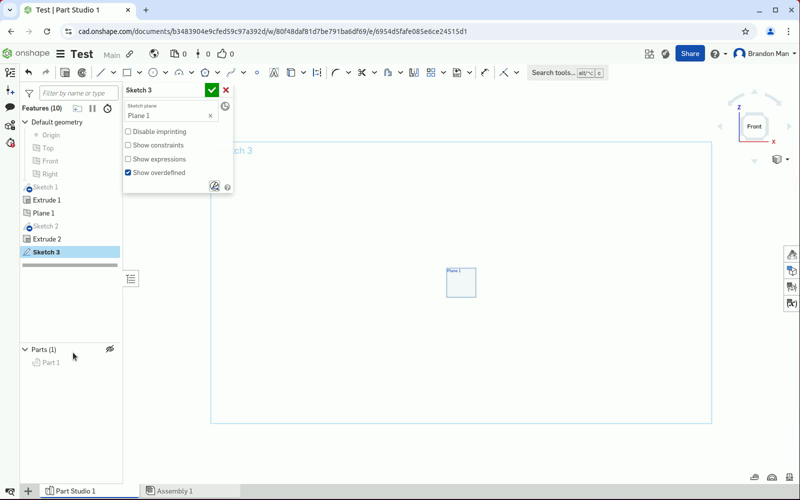
key(c)
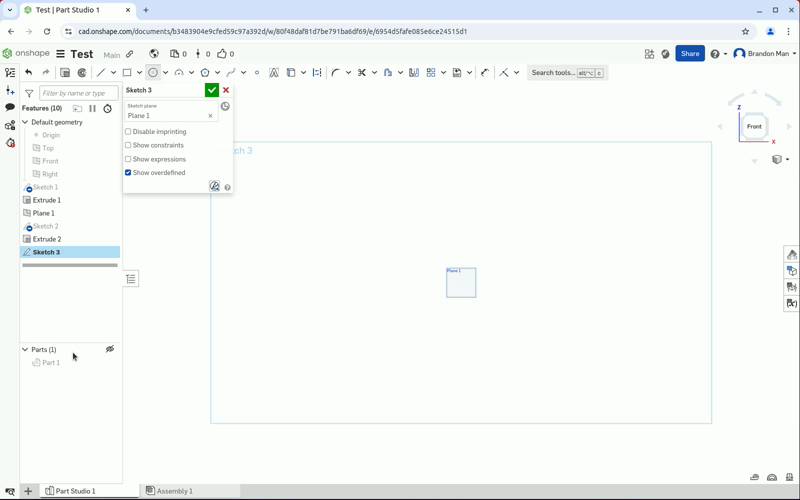
key_down(shift)
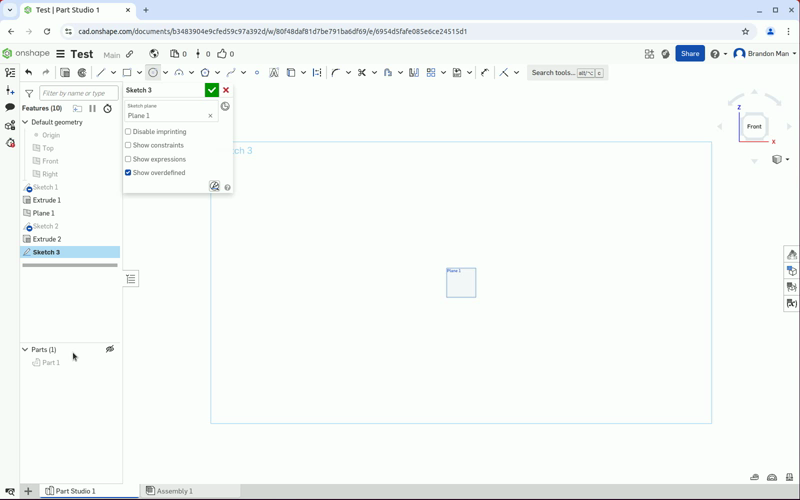
mouse_move(484, 259)
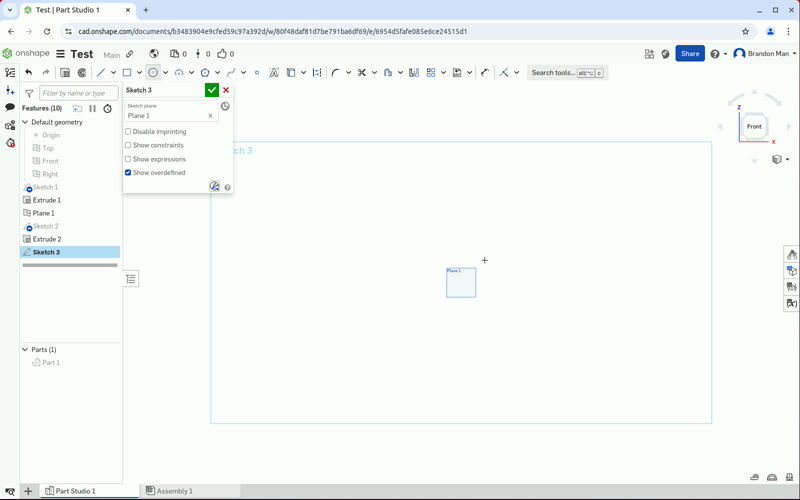
click(484, 259)
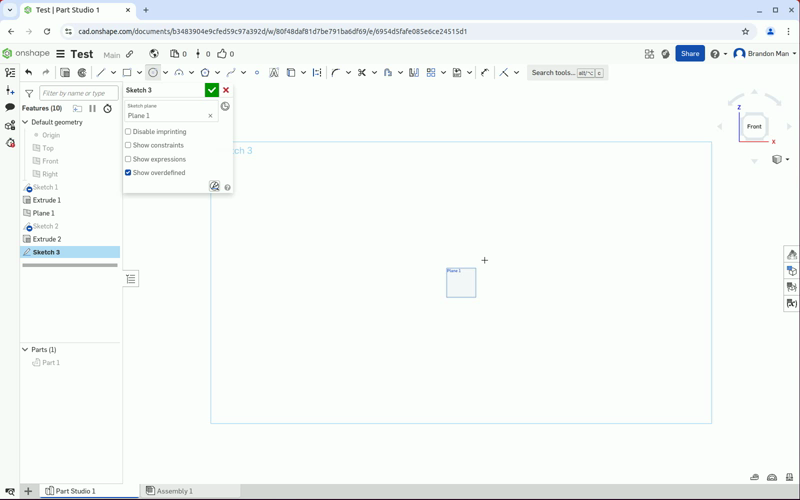
key_up(shift)
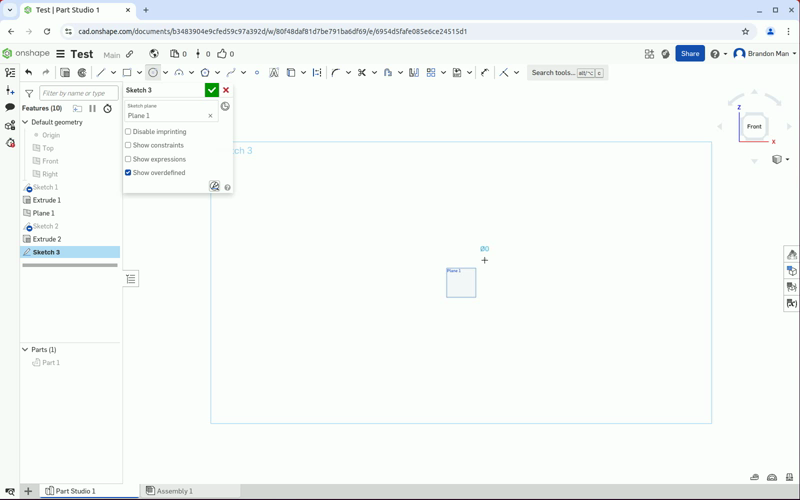
mouse_move(489, 259)
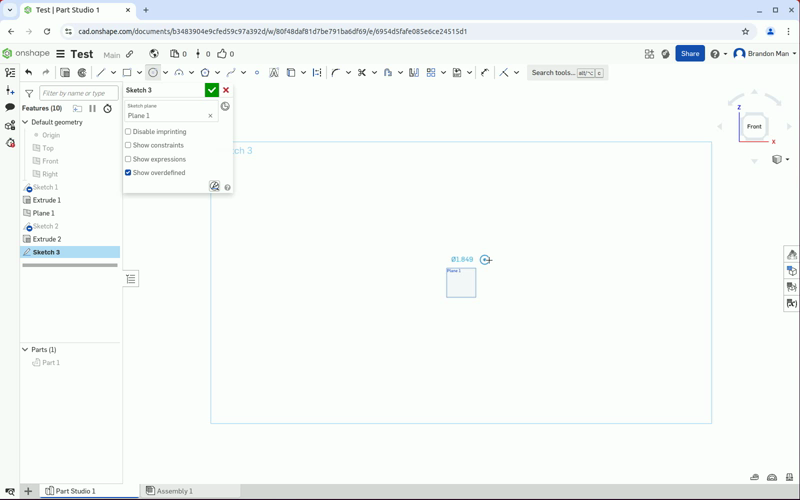
click(489, 259)
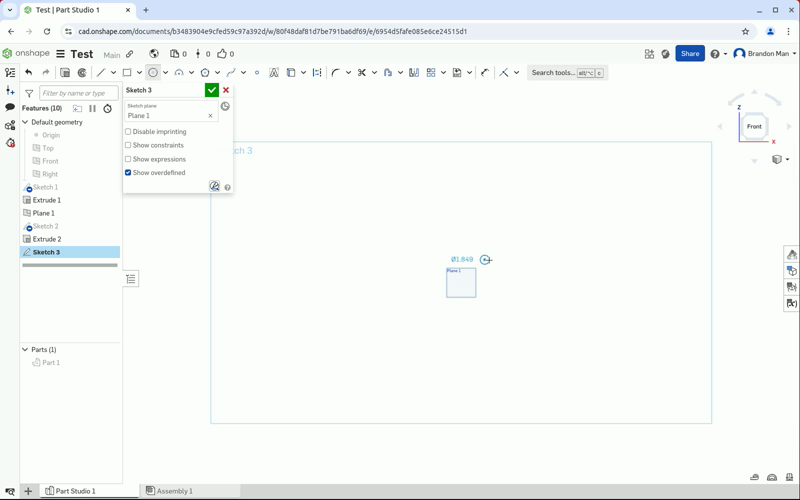
key(esc)
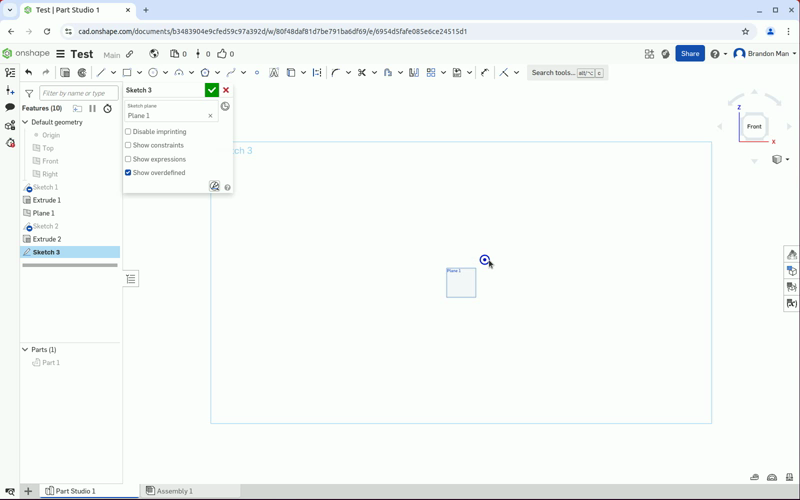
mouse_move(485, 256)
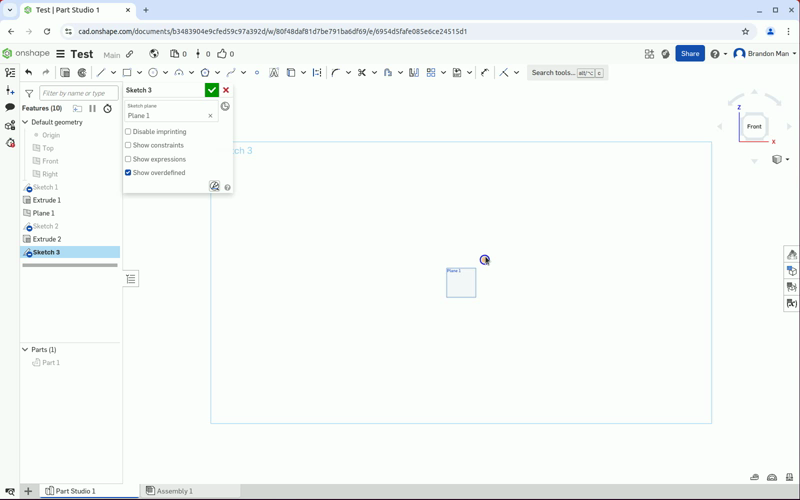
scroll(6)
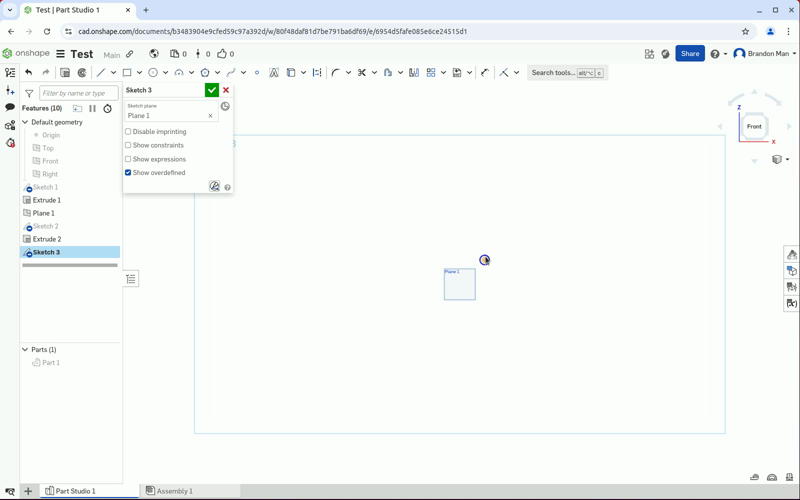
scroll(6)
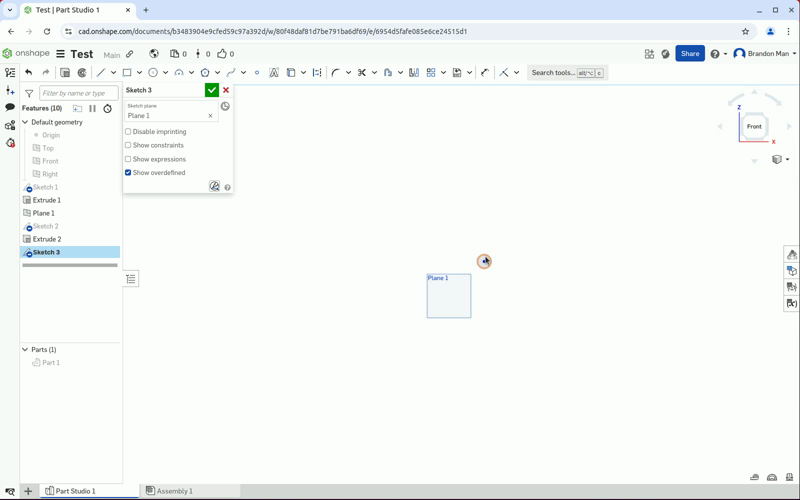
scroll(6)
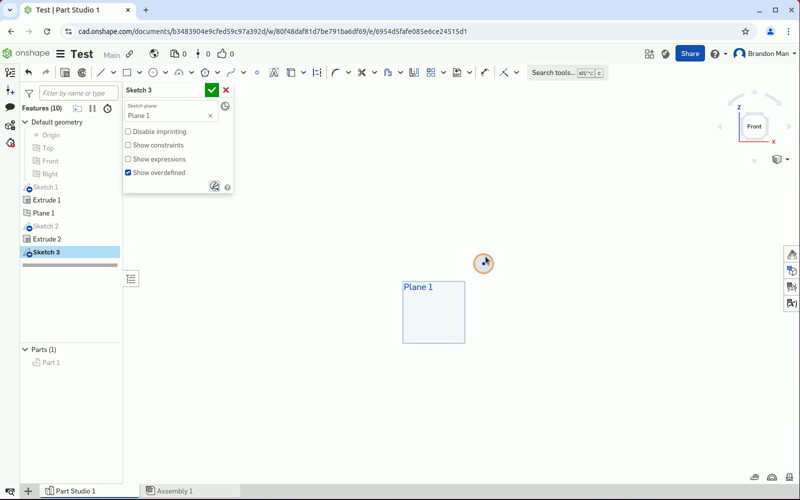
scroll(6)
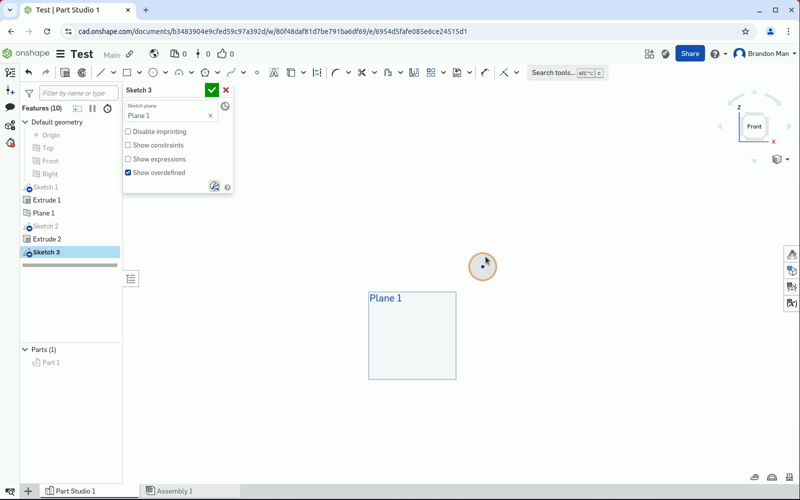
scroll(6)
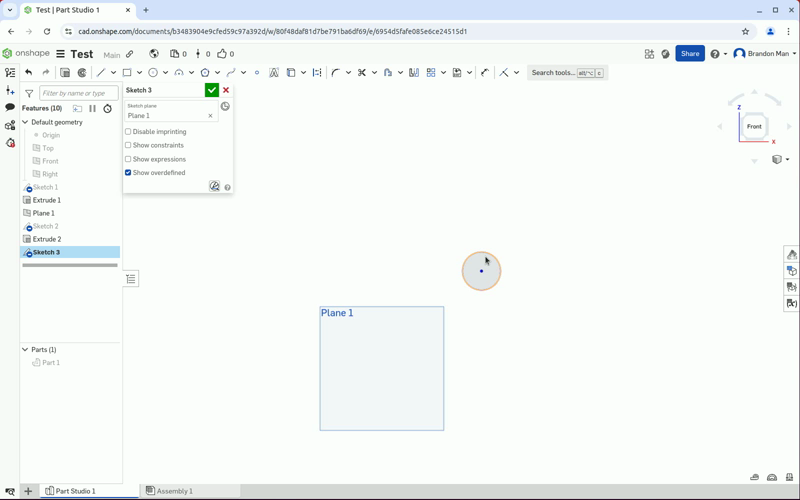
scroll(6)
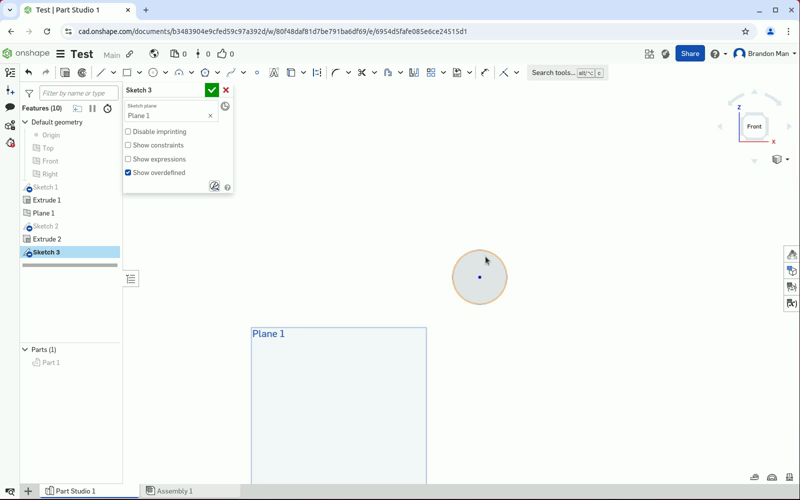
scroll(6)
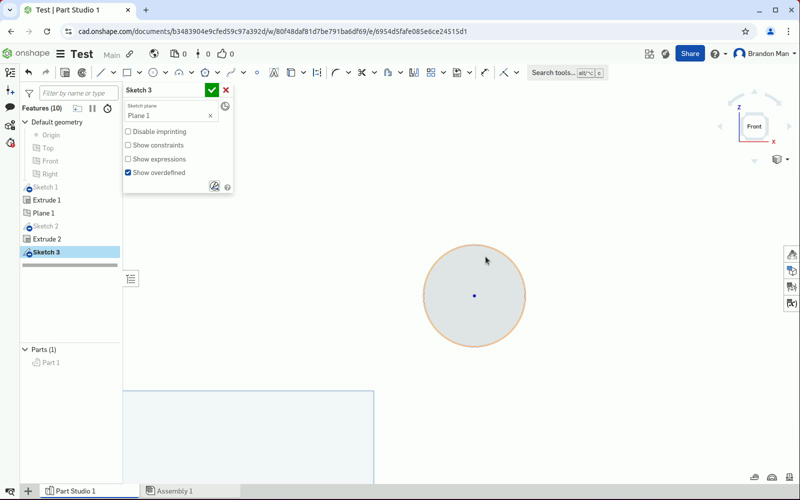
click(485, 256)
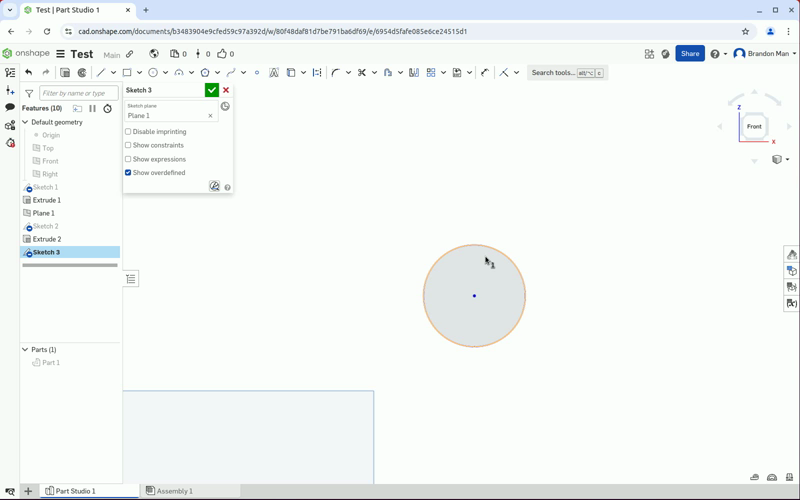
scroll(-6)
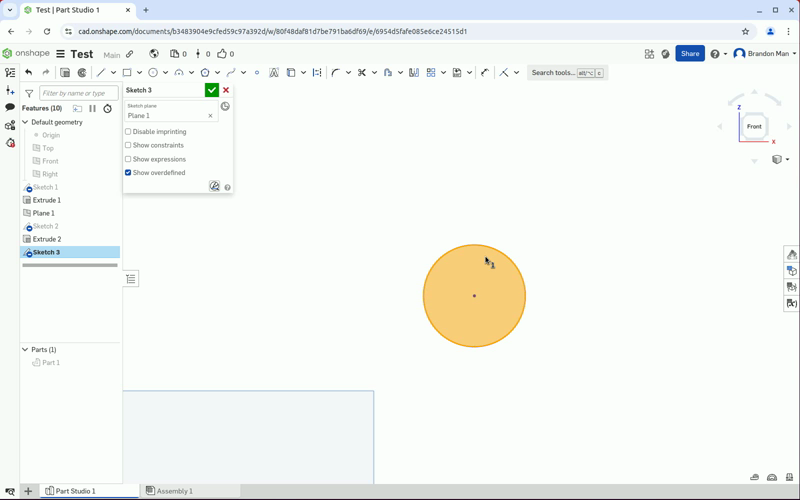
scroll(-6)
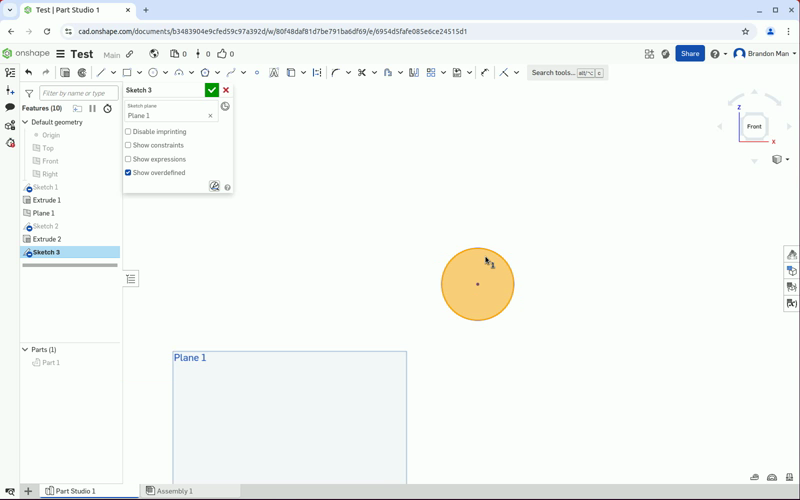
scroll(-6)
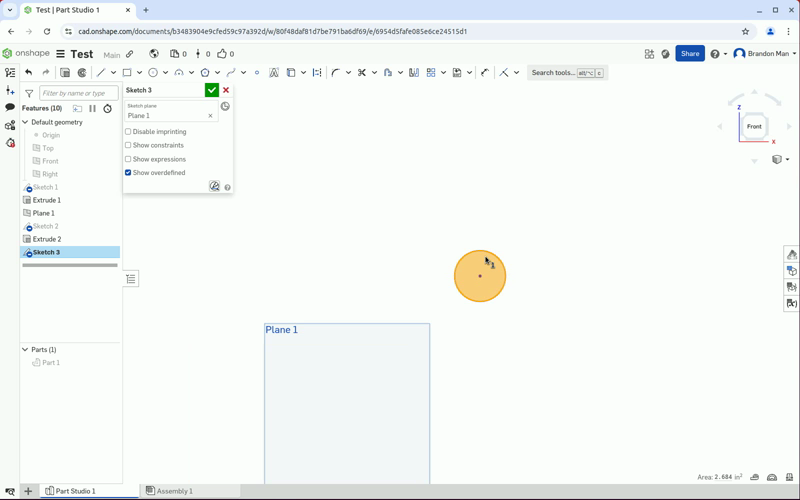
scroll(-6)
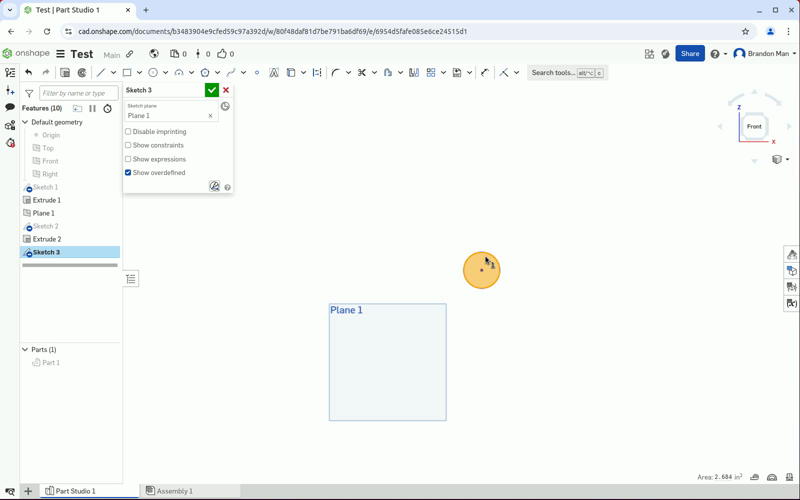
scroll(-6)
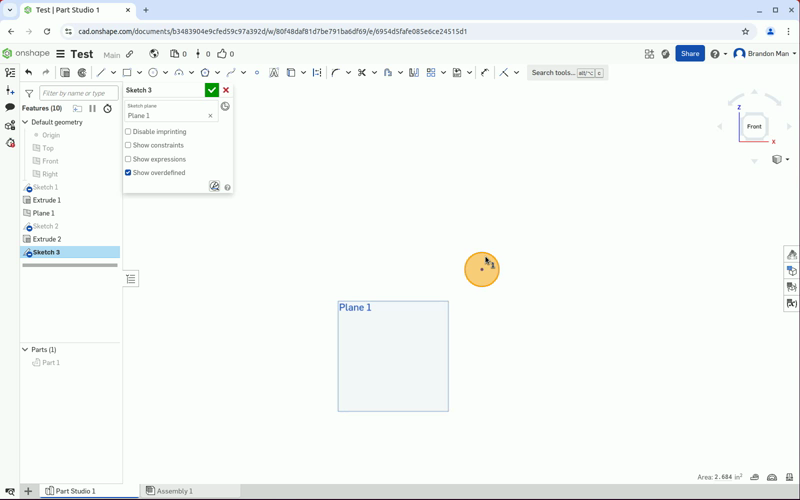
scroll(-6)
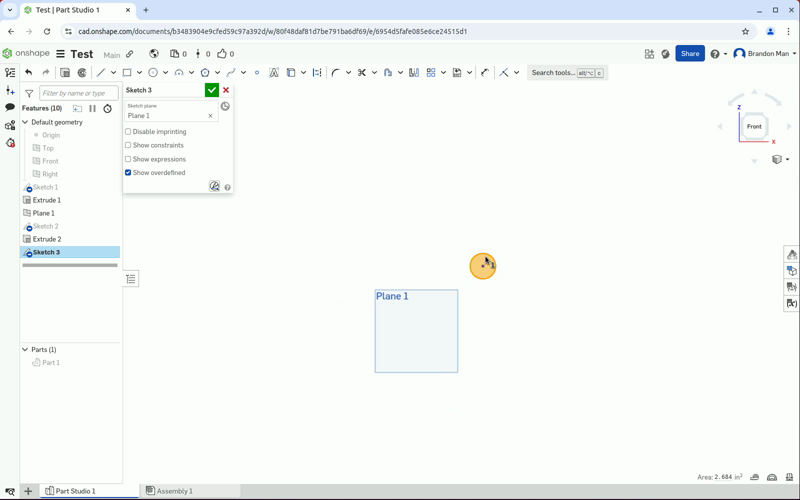
scroll(-6)
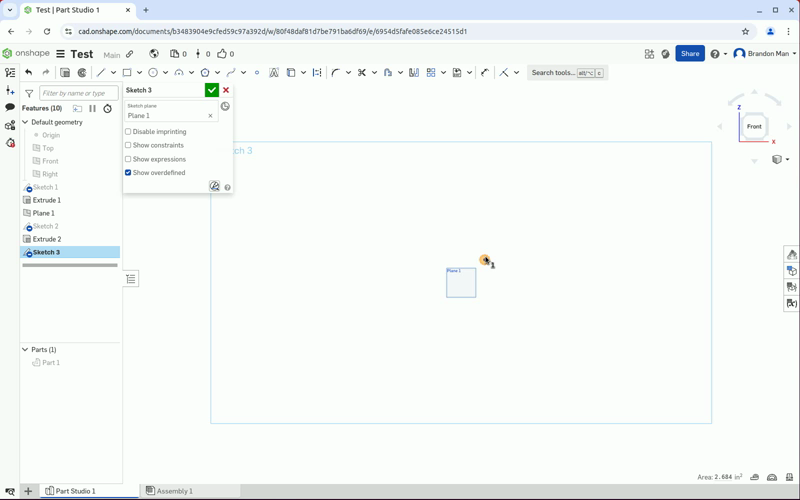
mouse_move(73, 352)
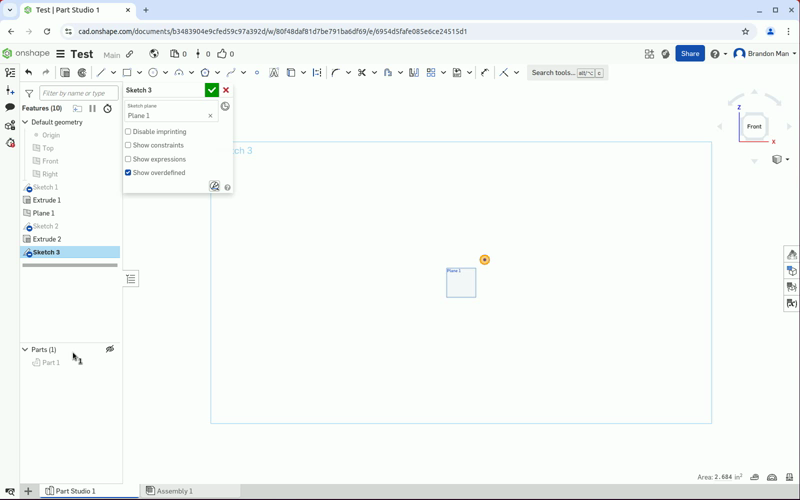
key(shift+y)
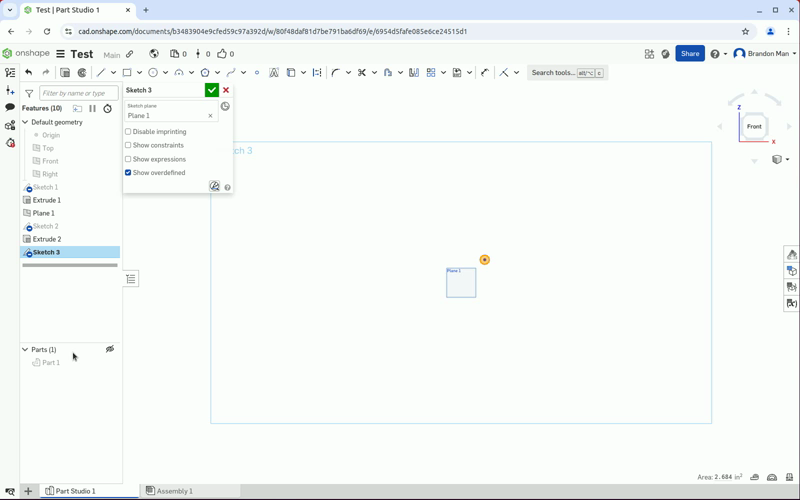
key(shift+e)
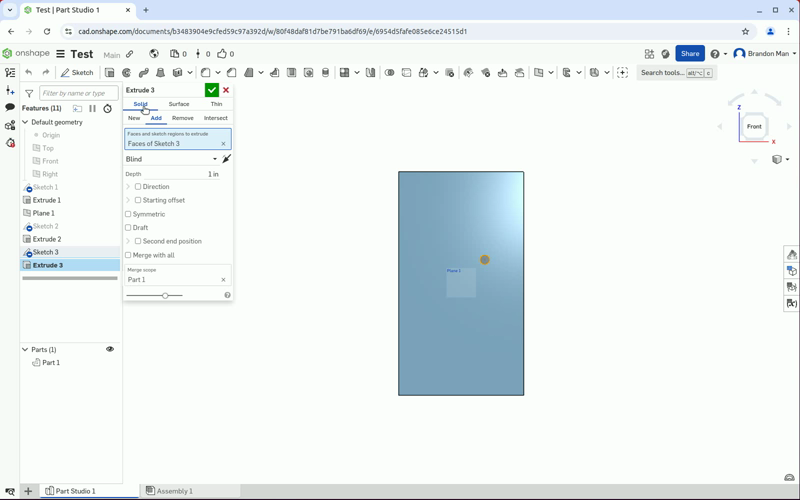
mouse_move(143, 106)
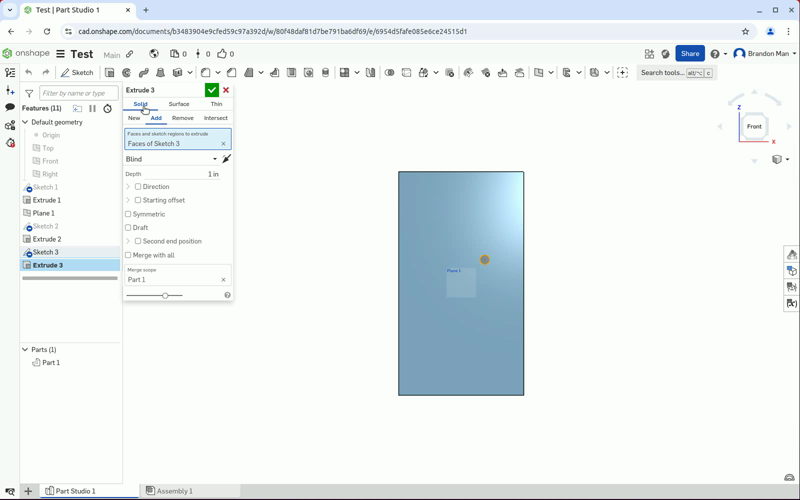
click(143, 106)
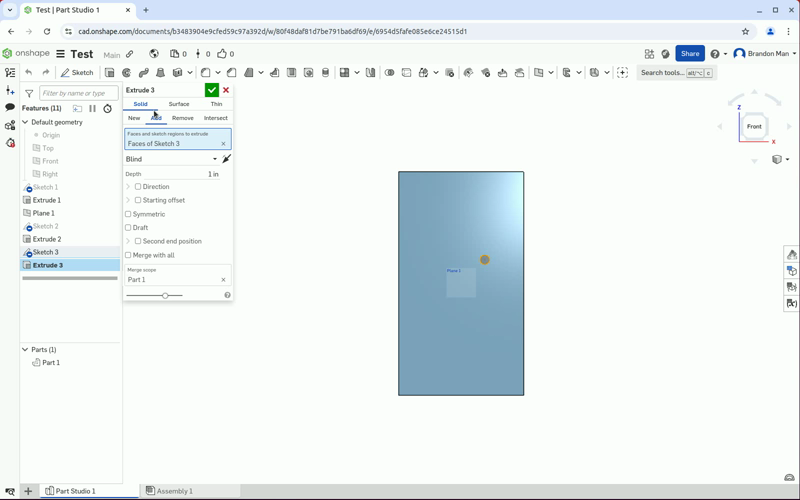
mouse_move(186, 120)
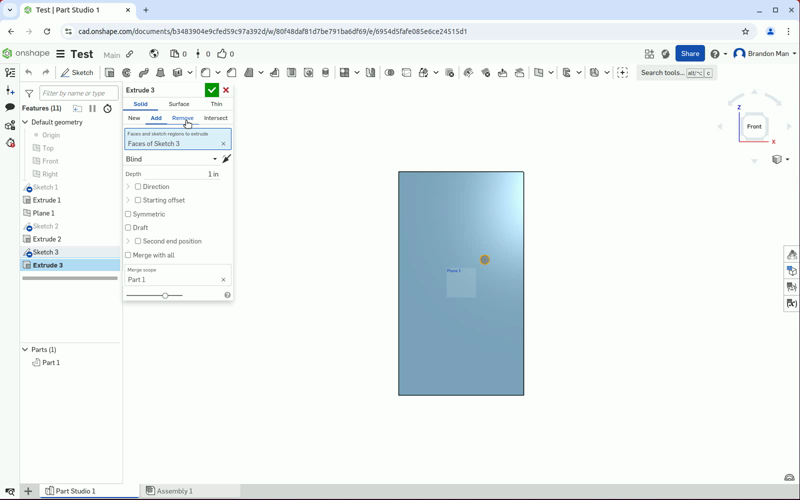
click(186, 120)
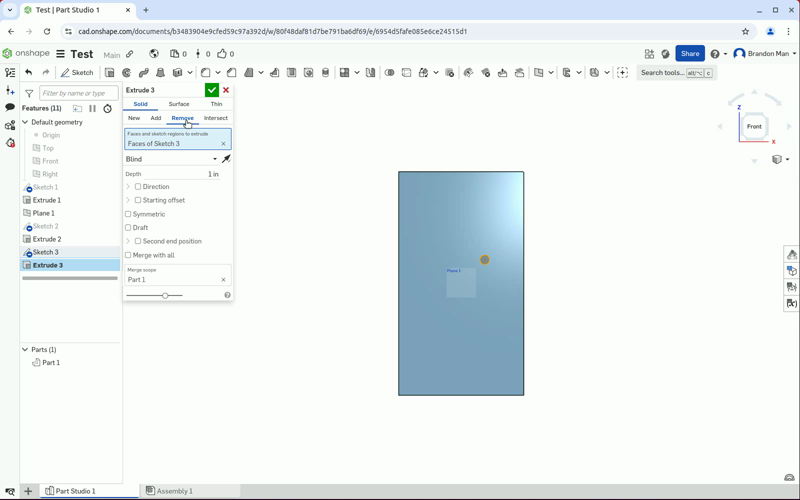
key(tab, 4)
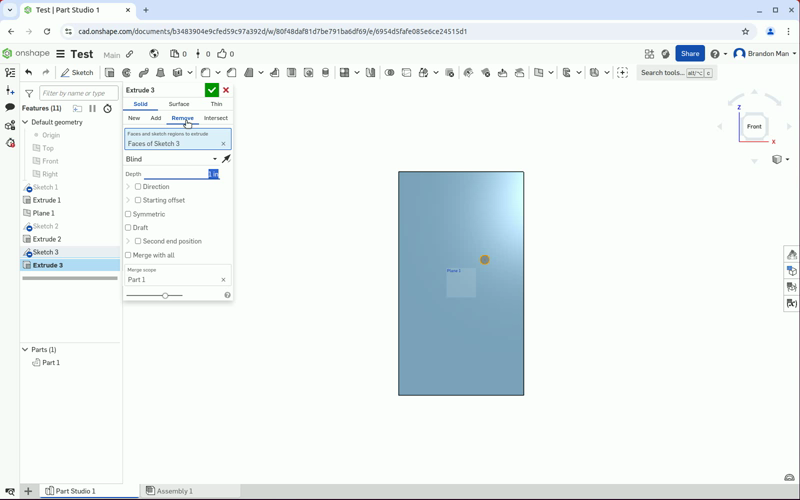
text(12.758)
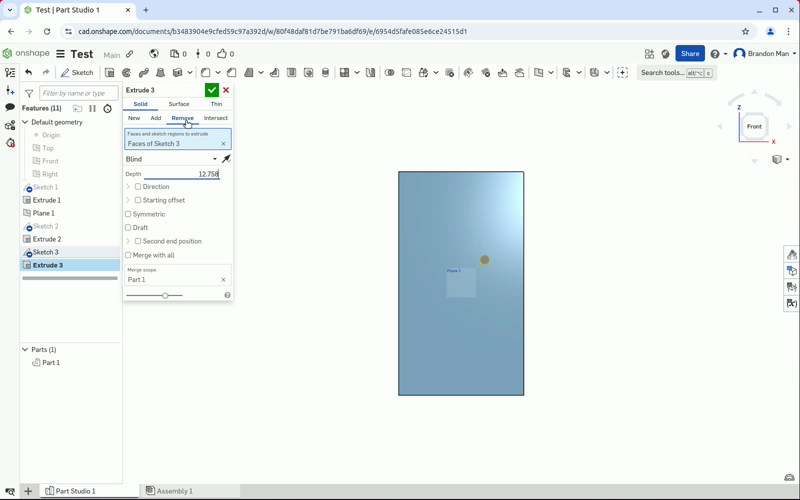
key(tab, 6)
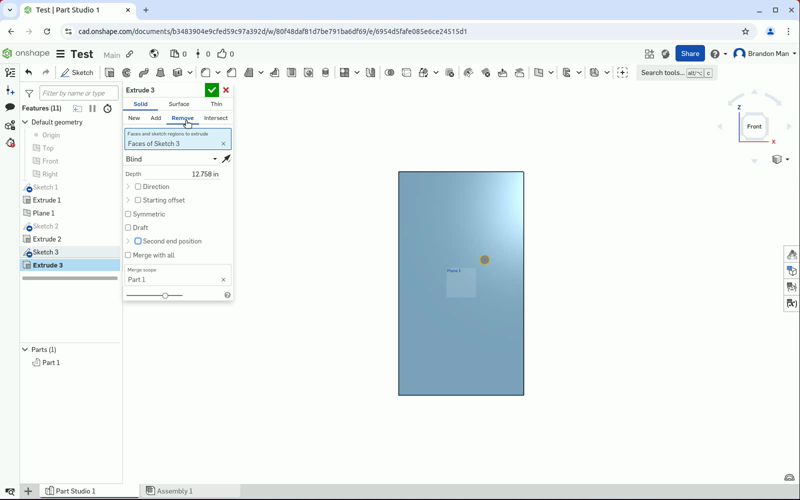
key(space)
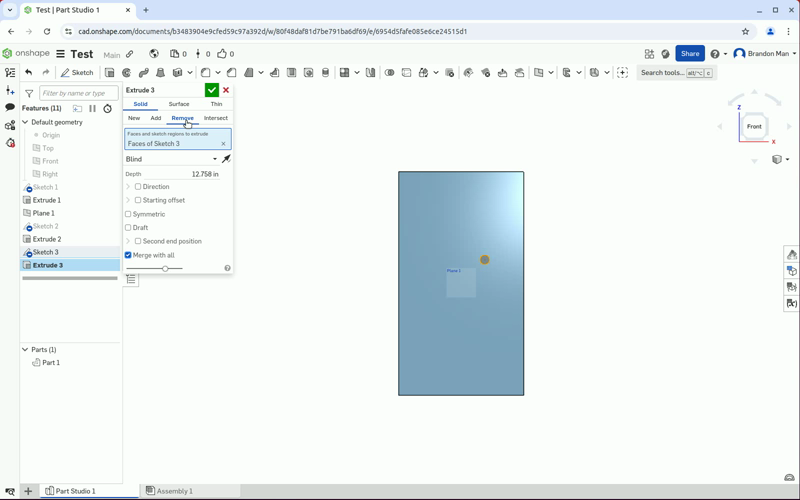
key(enter)
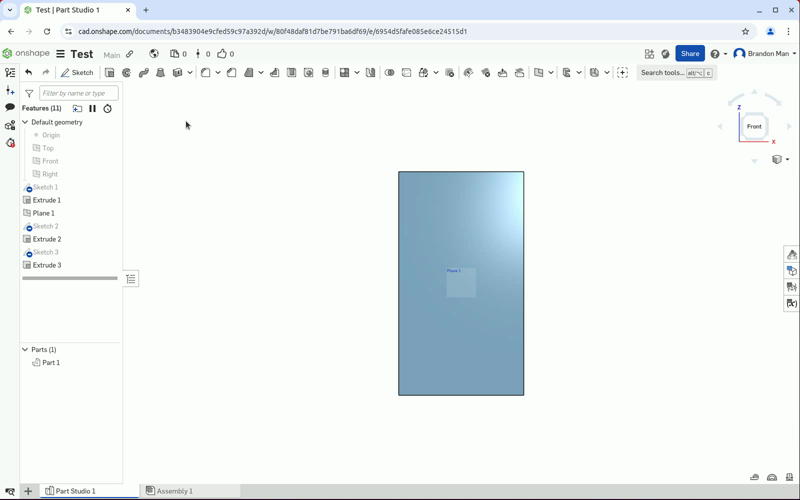
key(shift+h)
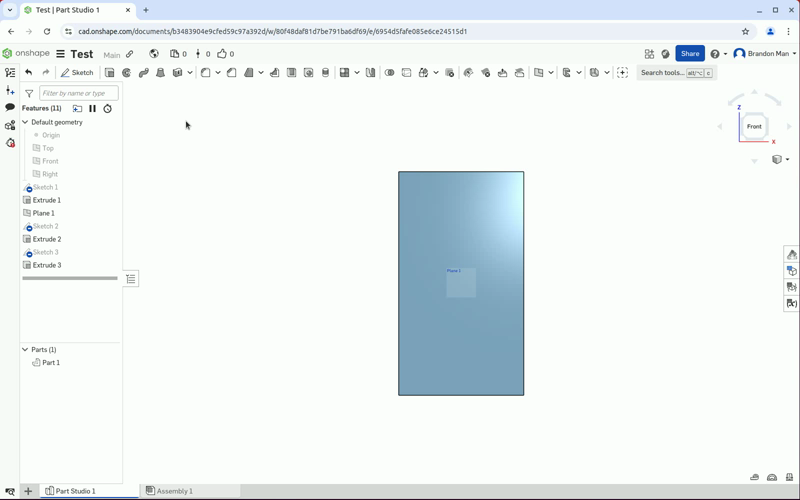
key(shift+h)
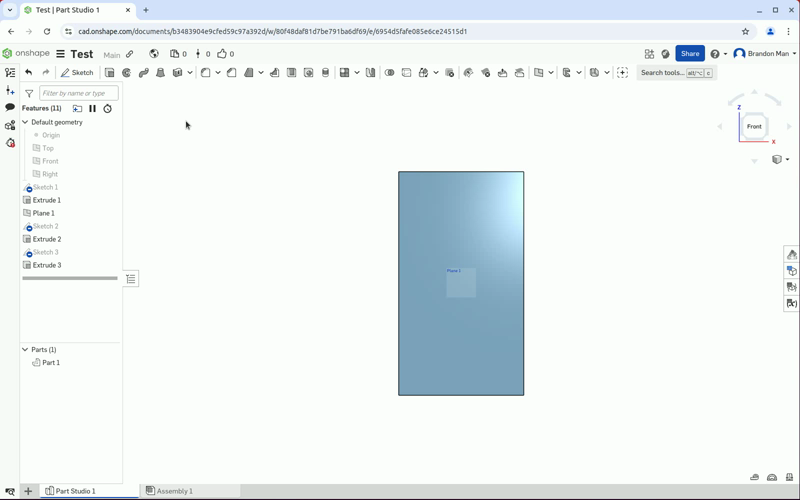
mouse_move(73, 189)
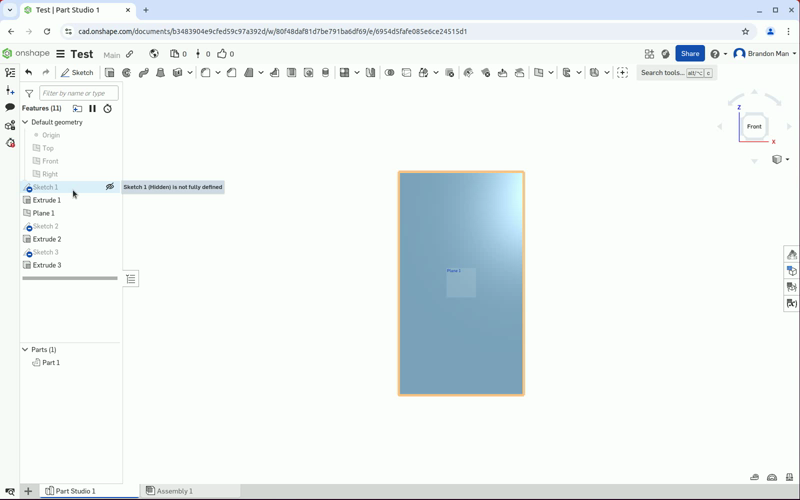
click(73, 189)
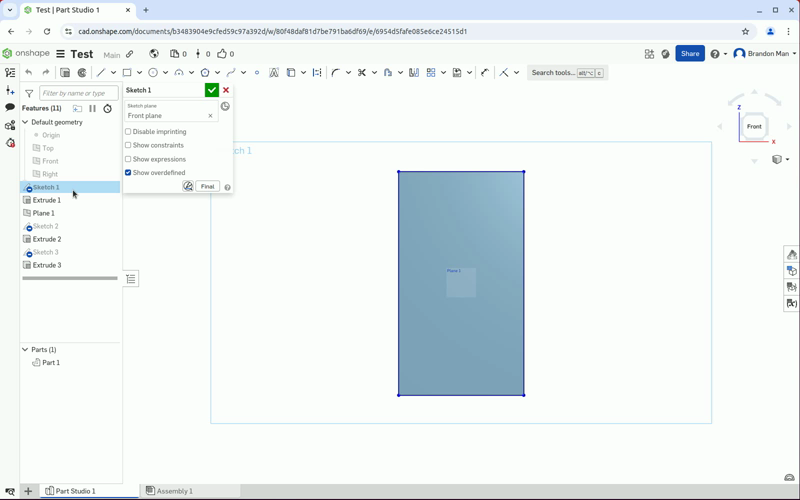
mouse_move(229, 92)
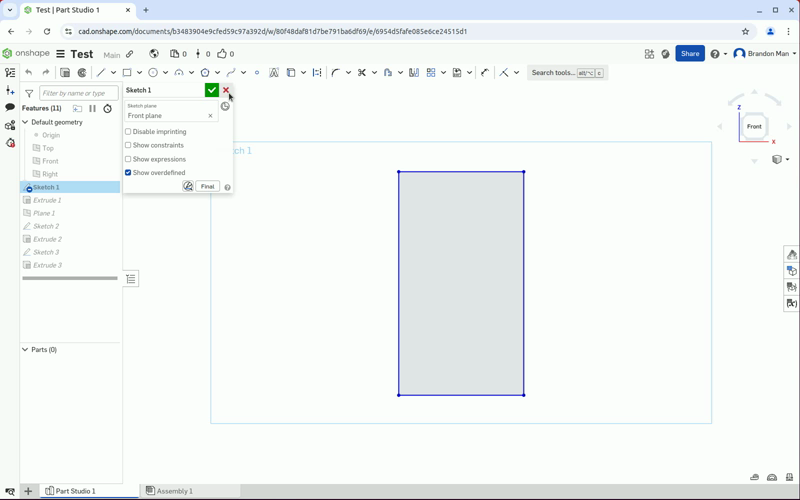
click(229, 92)
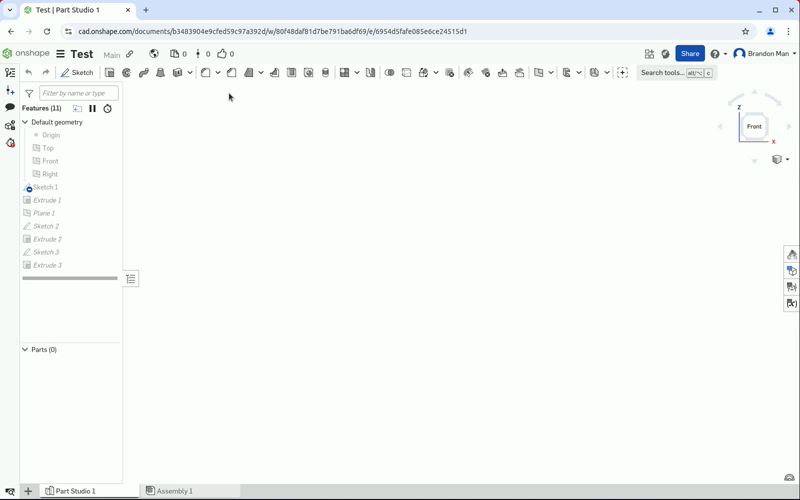
key(shift+s)
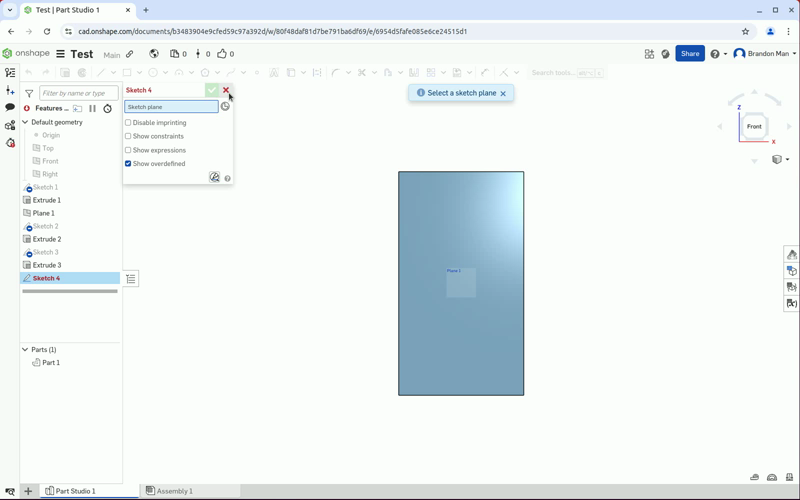
mouse_move(73, 215)
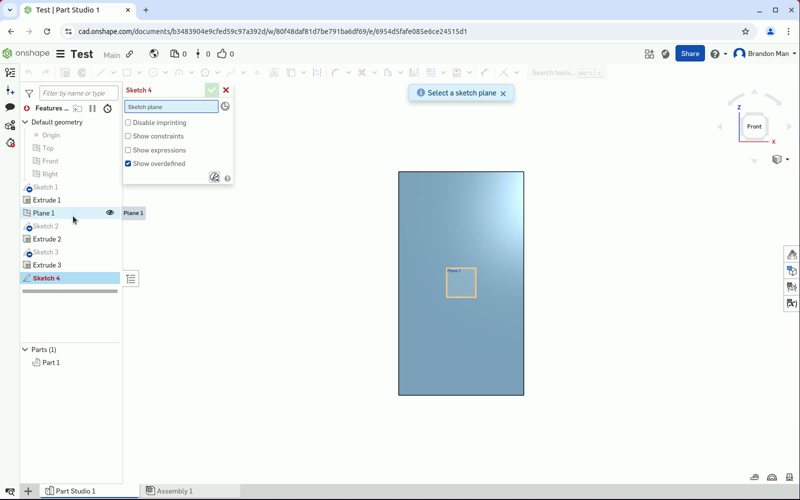
click(73, 215)
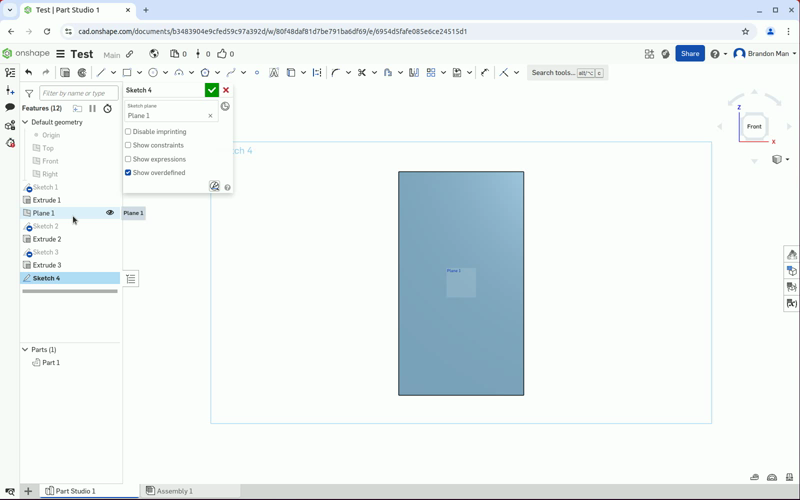
mouse_move(73, 352)
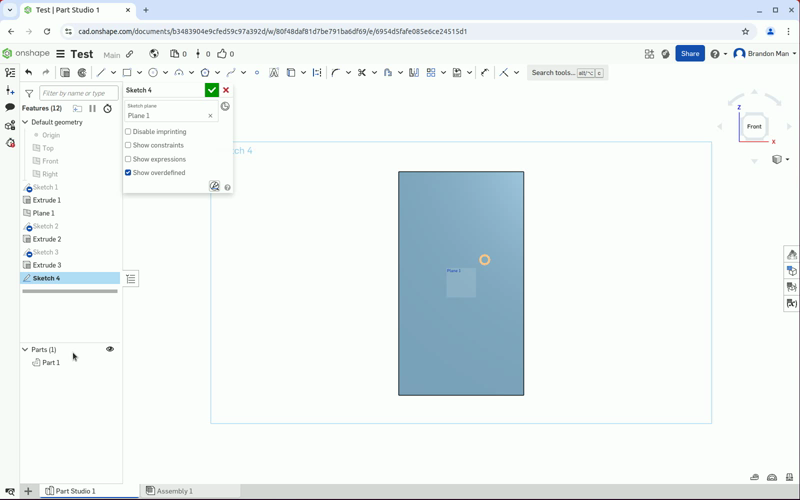
key(y)
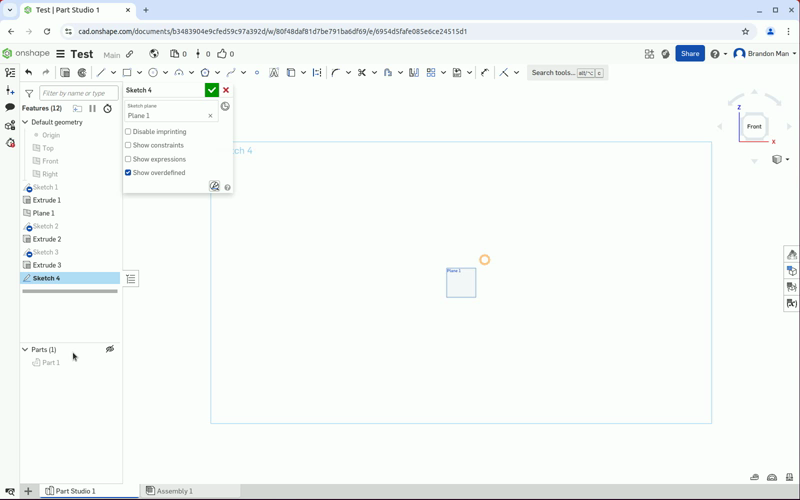
key(c)
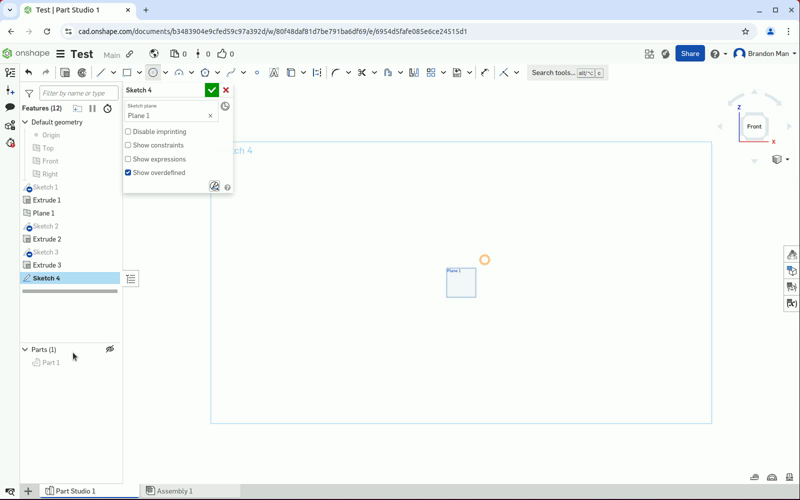
key_down(shift)
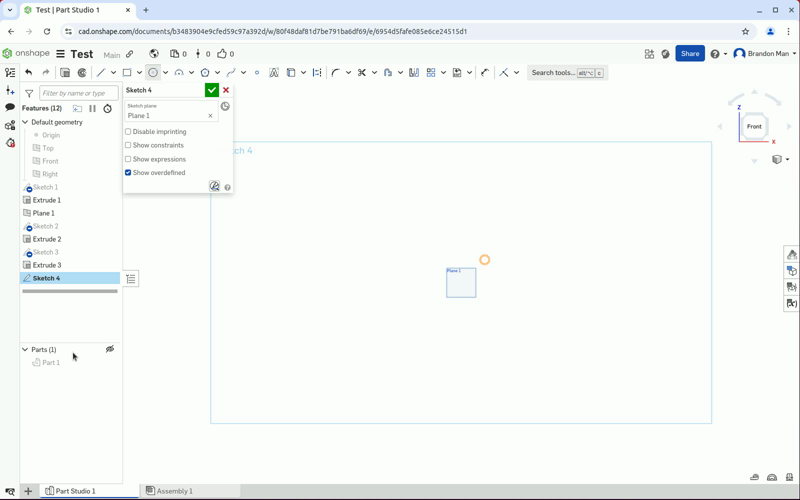
mouse_move(437, 259)
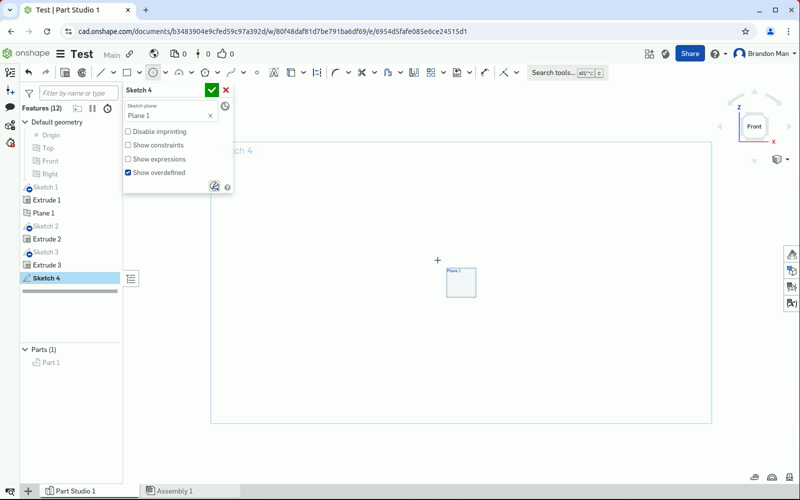
click(437, 259)
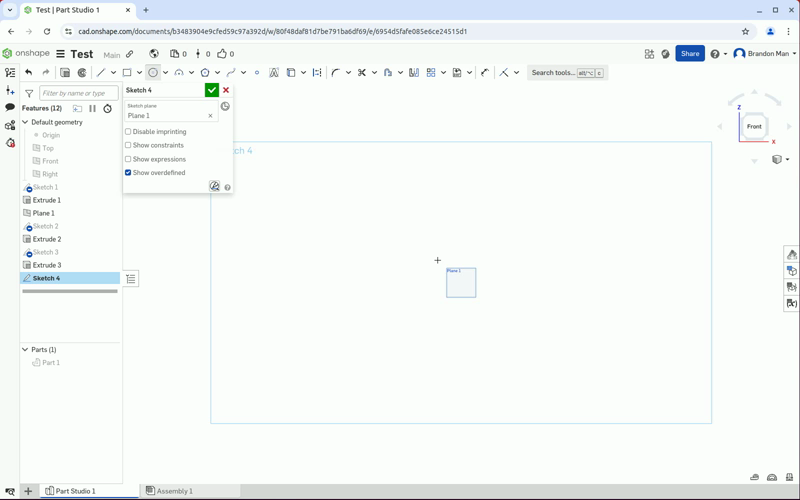
key_up(shift)
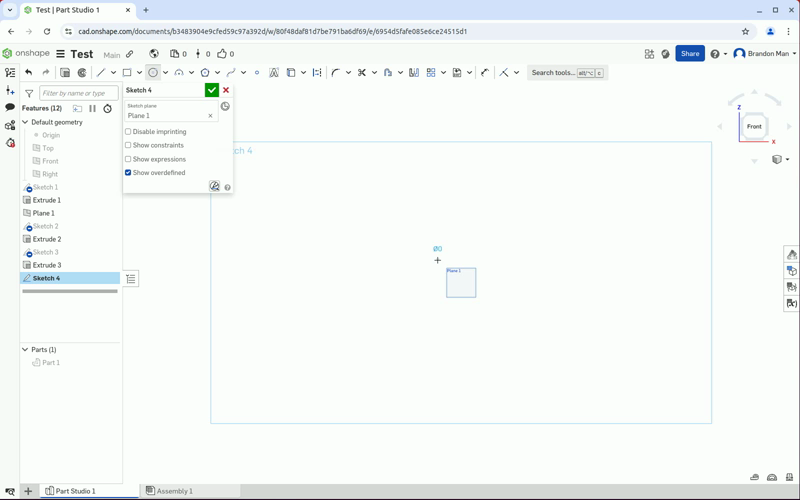
mouse_move(442, 259)
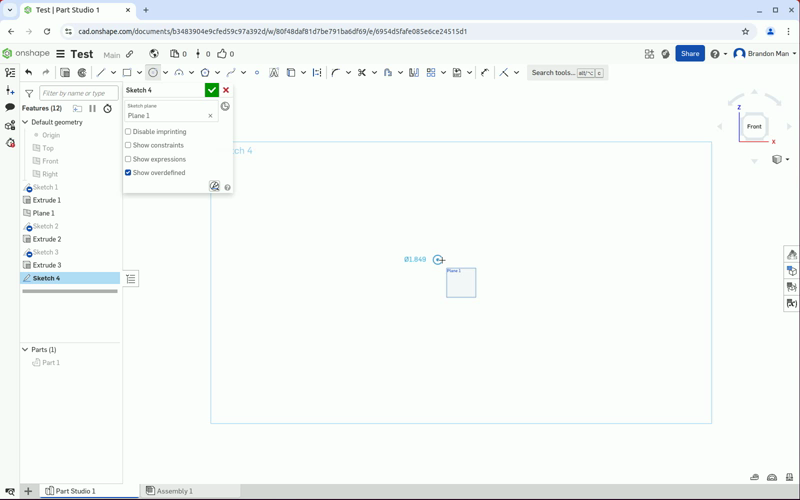
click(442, 259)
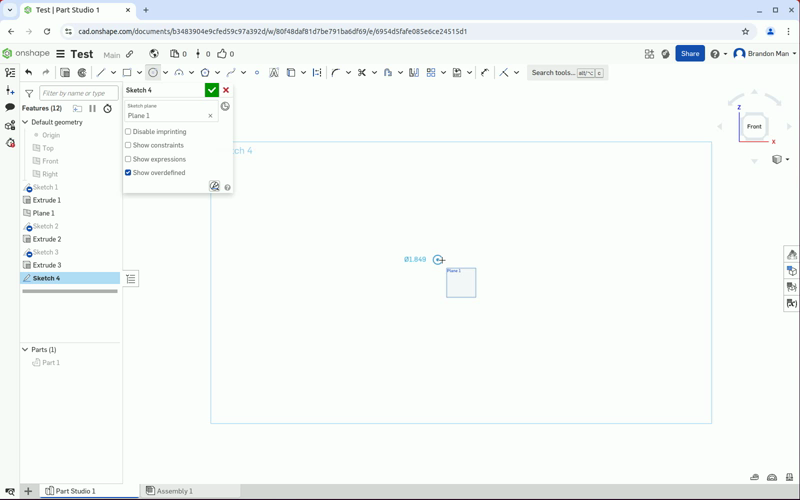
key(esc)
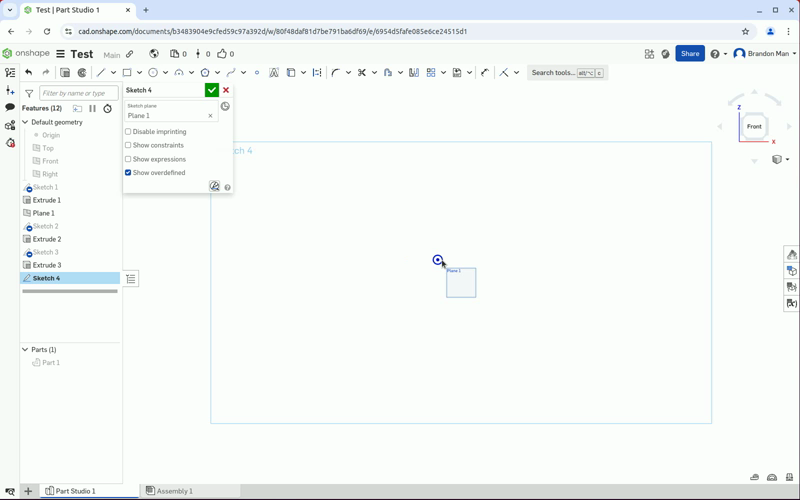
mouse_move(439, 261)
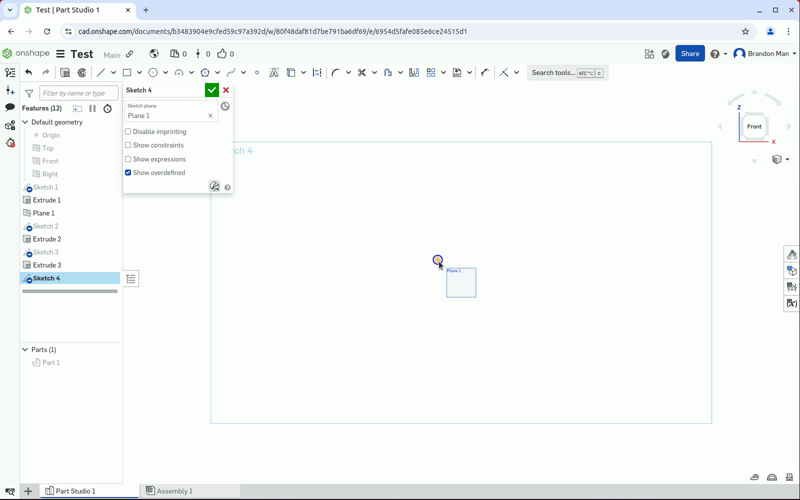
scroll(6)
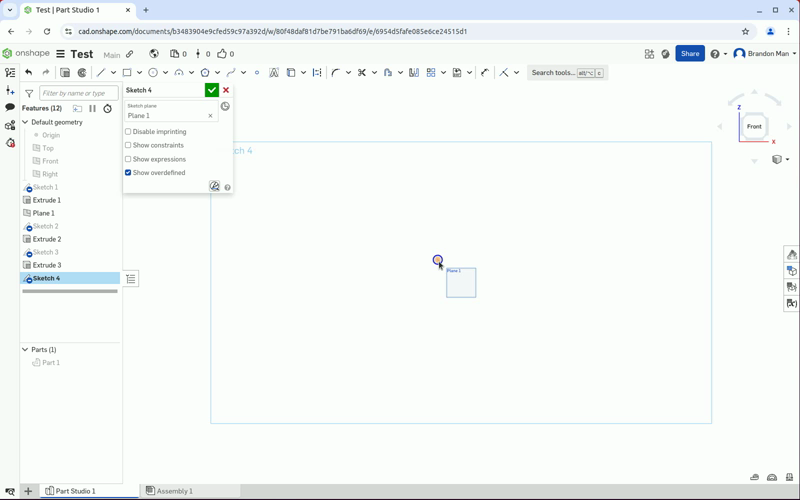
scroll(6)
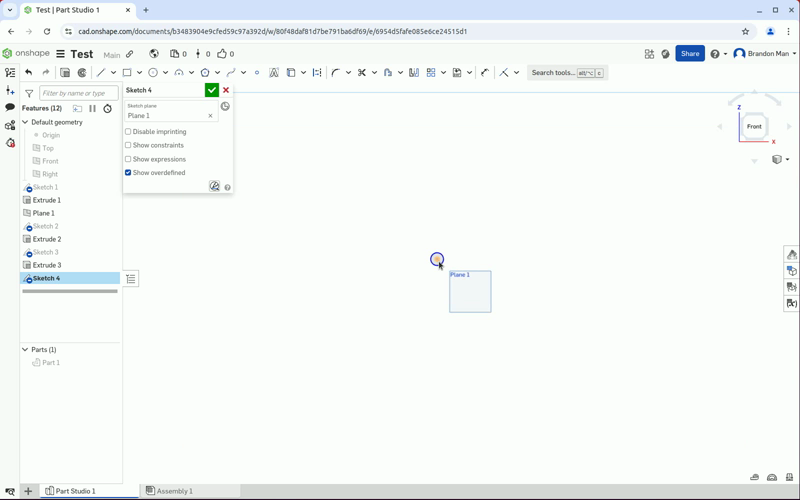
scroll(6)
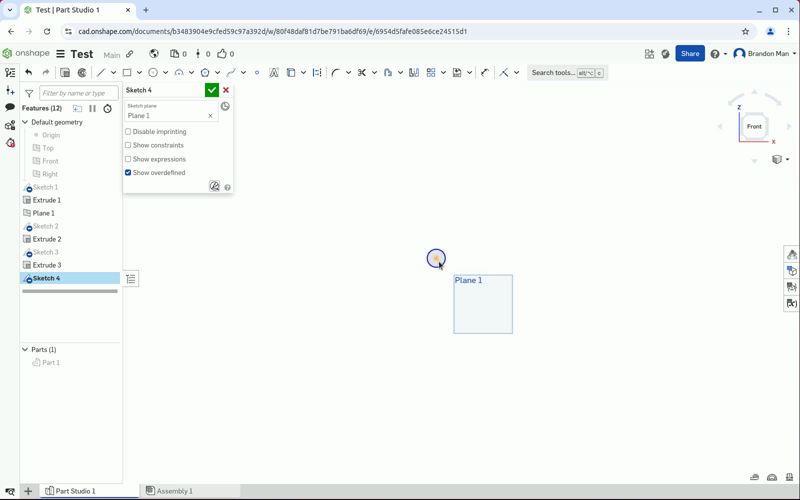
scroll(6)
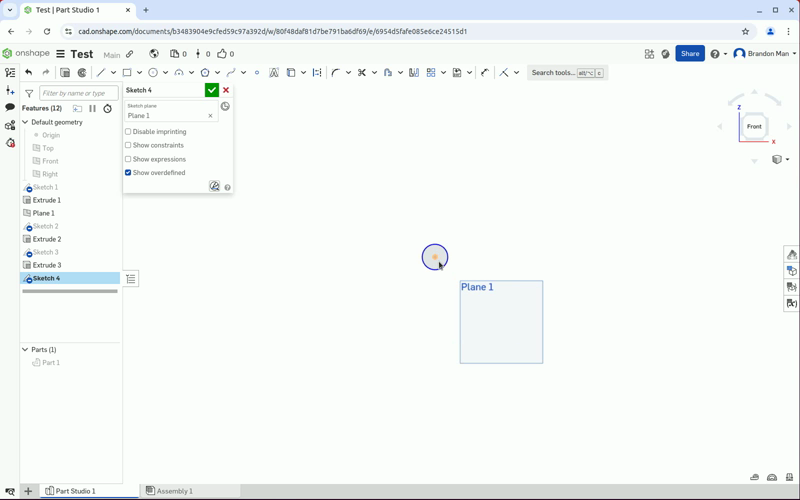
scroll(6)
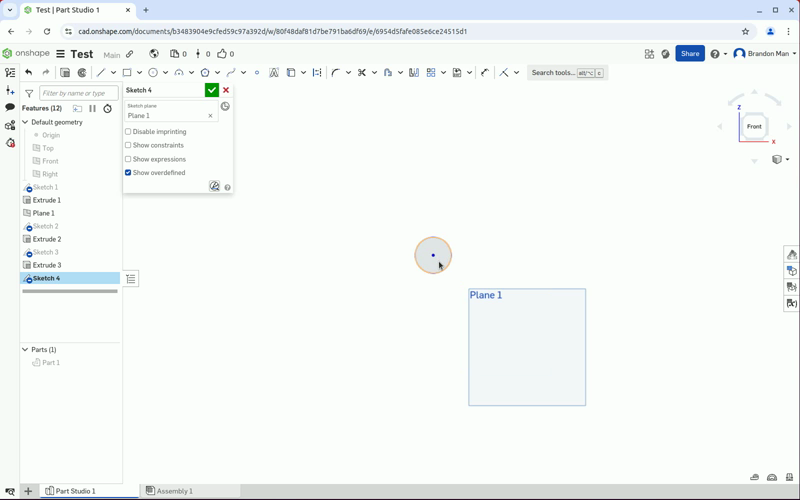
scroll(6)
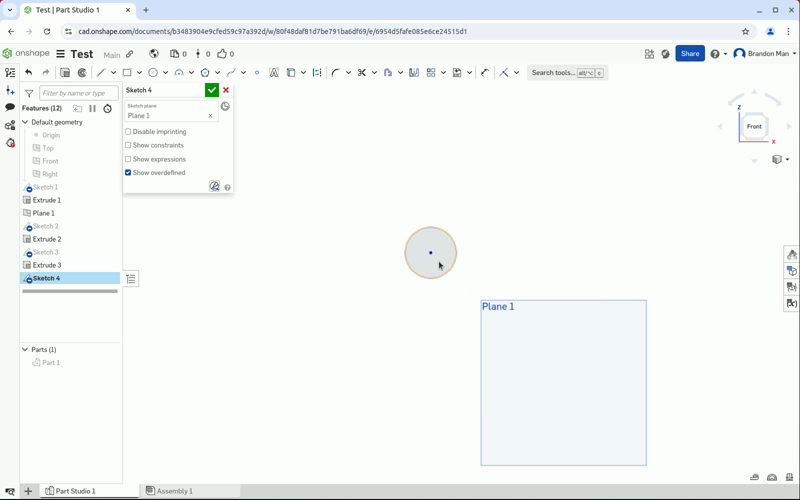
scroll(6)
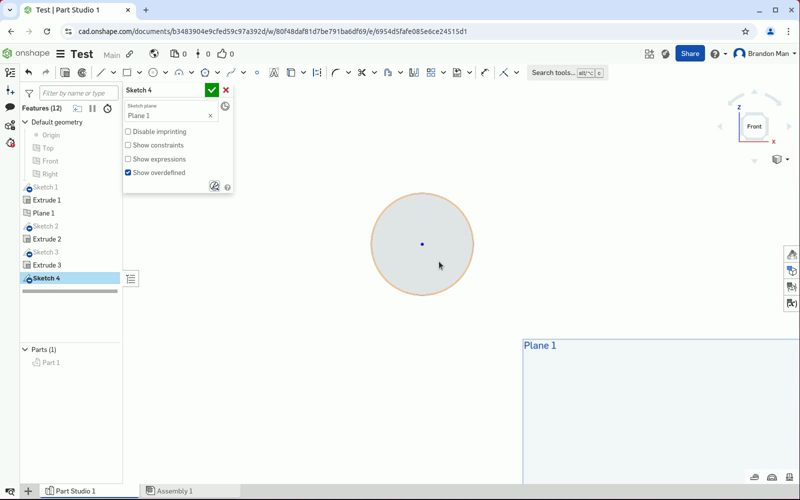
click(439, 261)
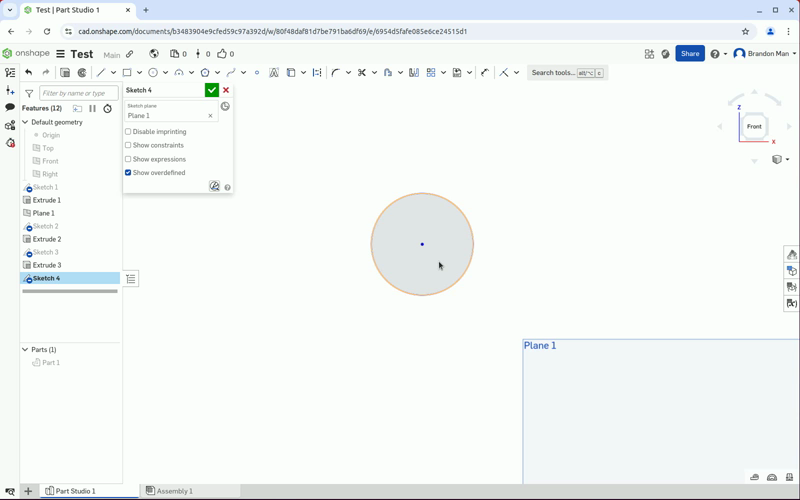
scroll(-6)
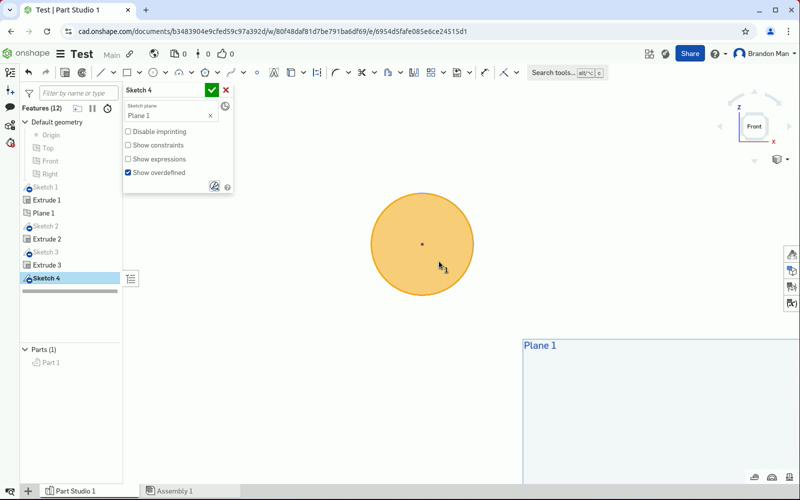
scroll(-6)
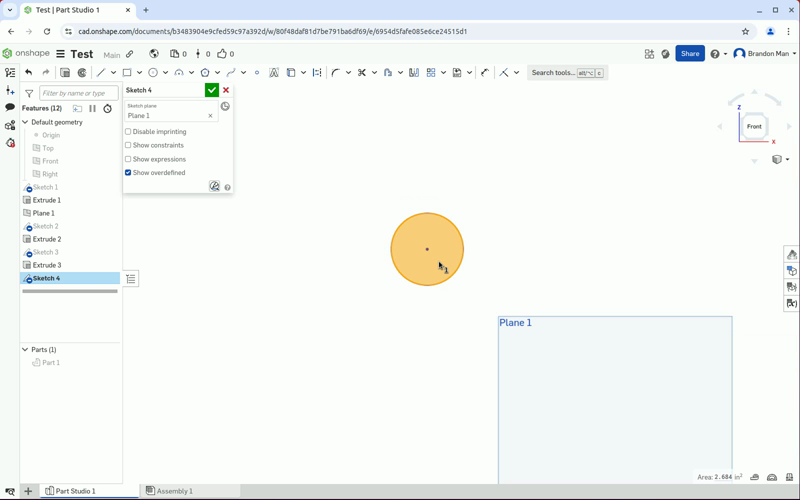
scroll(-6)
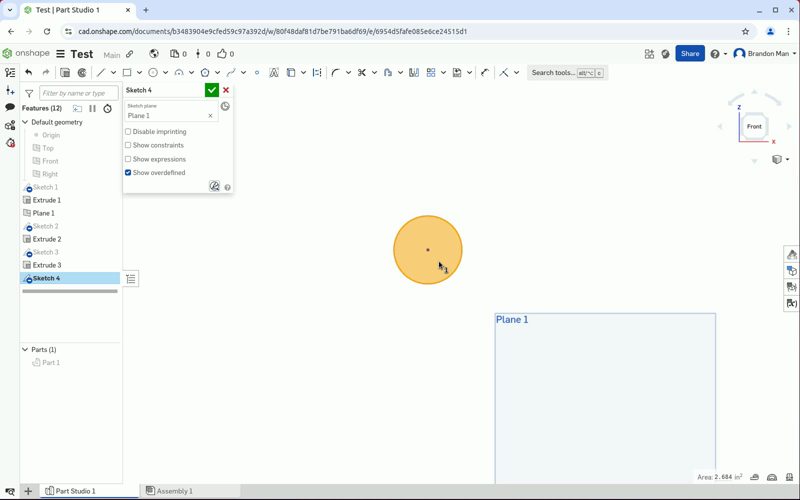
scroll(-6)
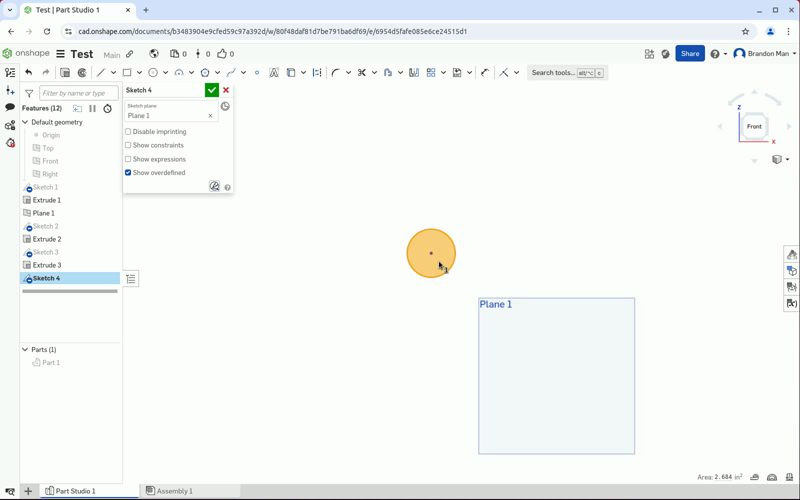
scroll(-6)
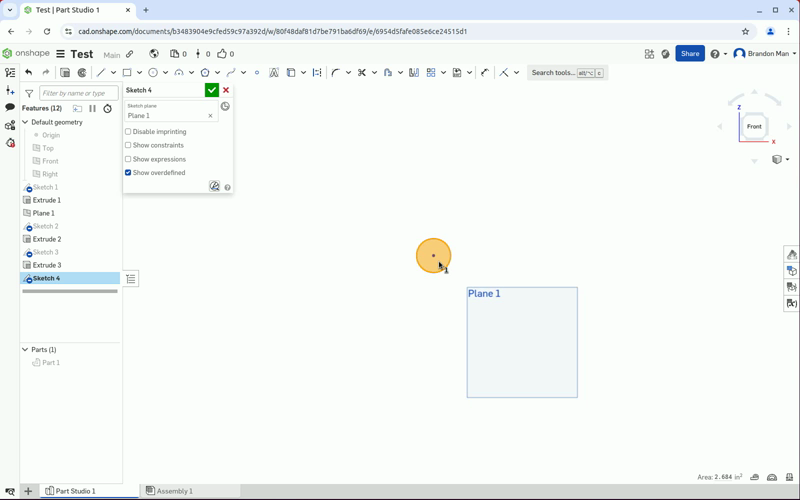
scroll(-6)
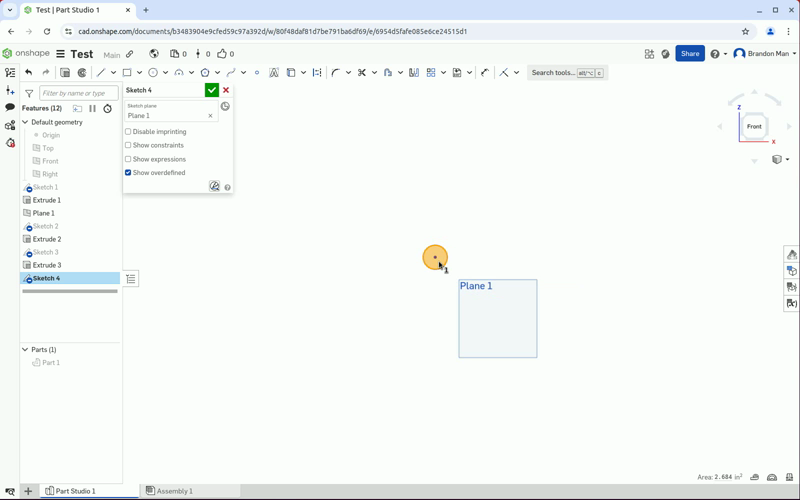
scroll(-6)
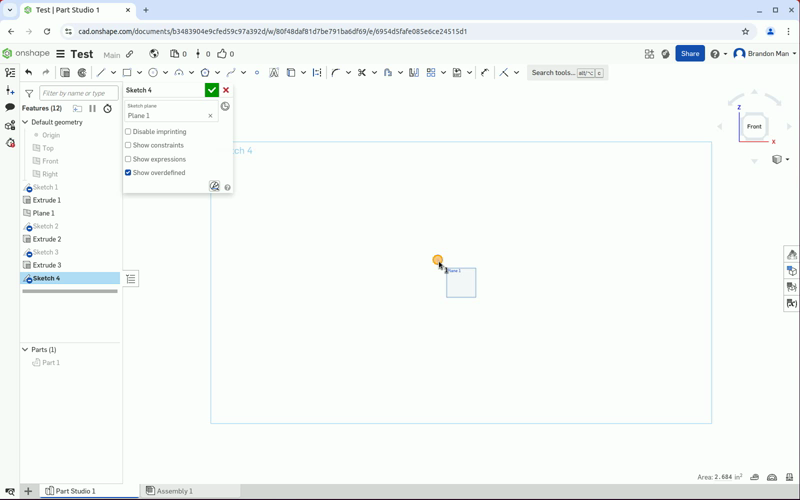
mouse_move(73, 352)
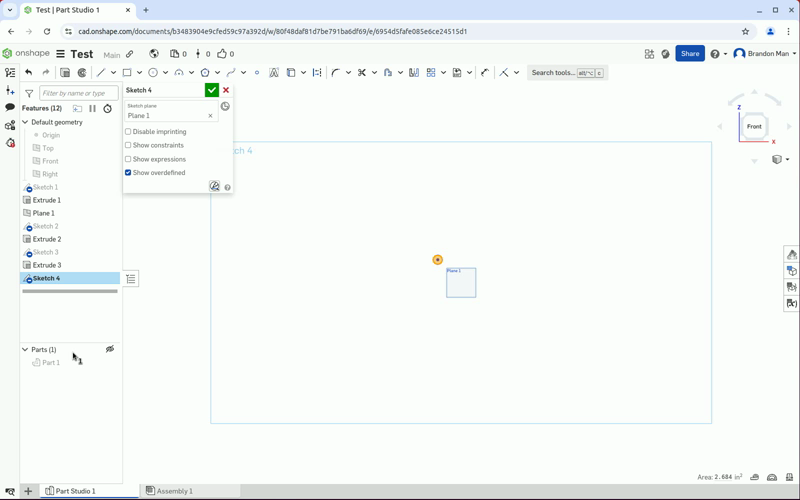
key(shift+y)
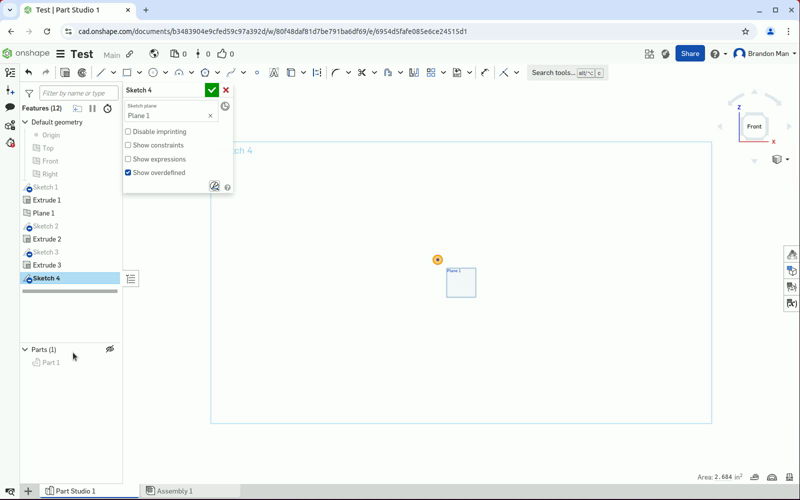
key(shift+e)
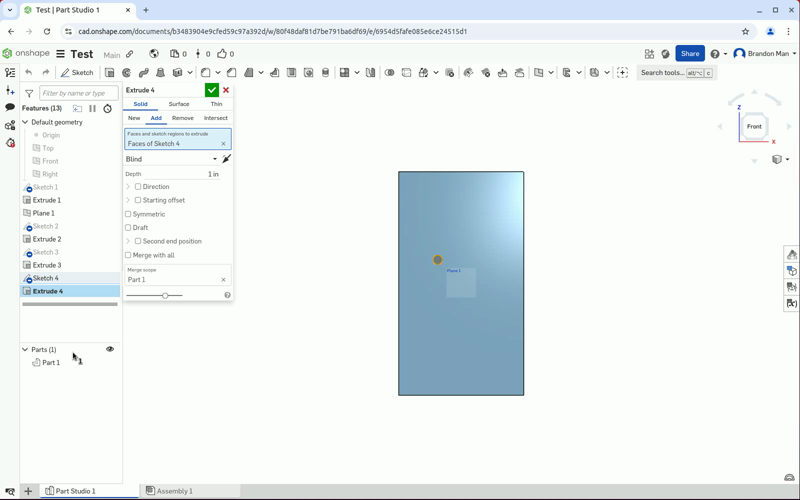
mouse_move(143, 106)
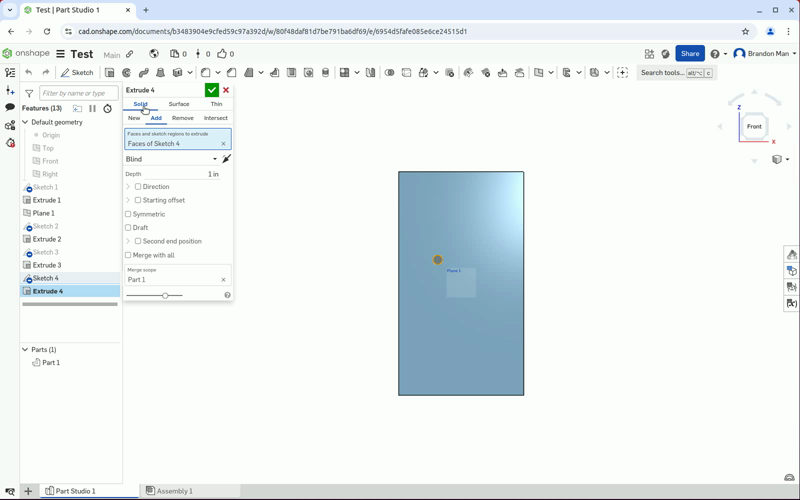
click(143, 106)
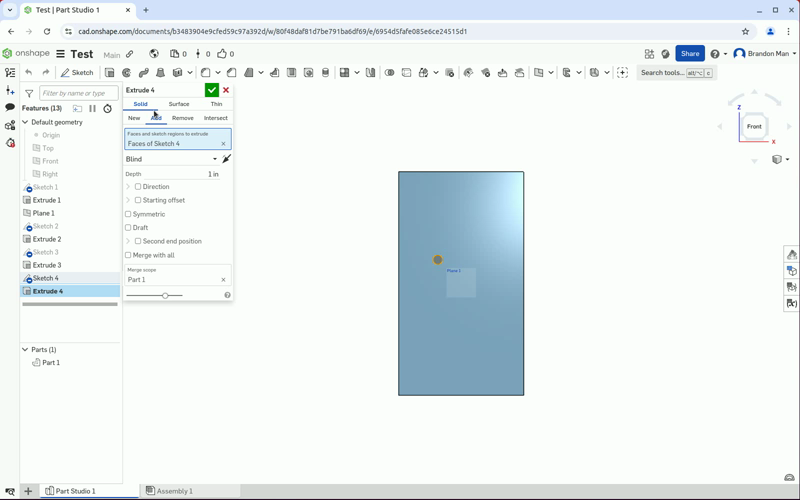
mouse_move(186, 120)
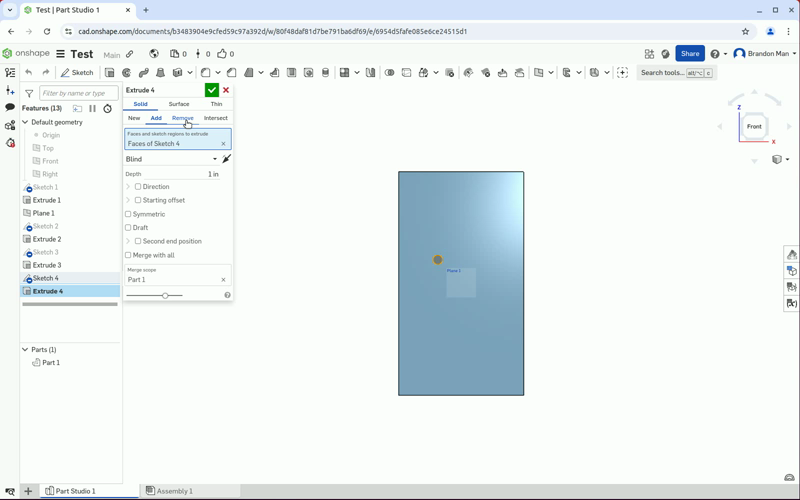
click(186, 120)
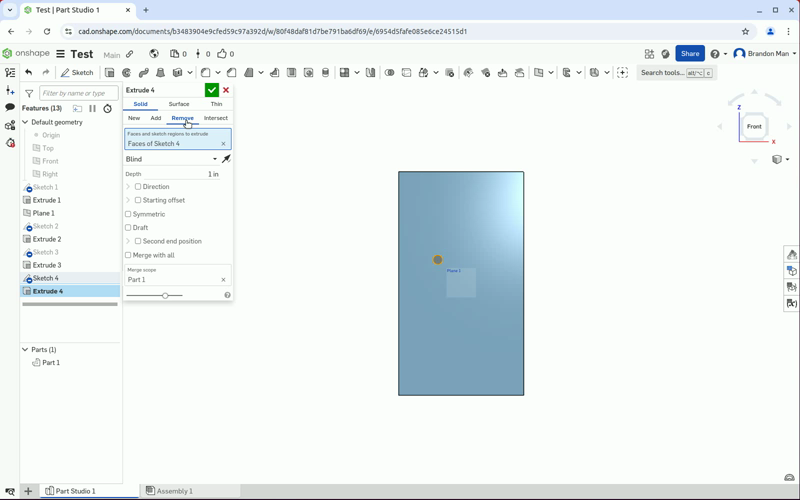
key(tab, 4)
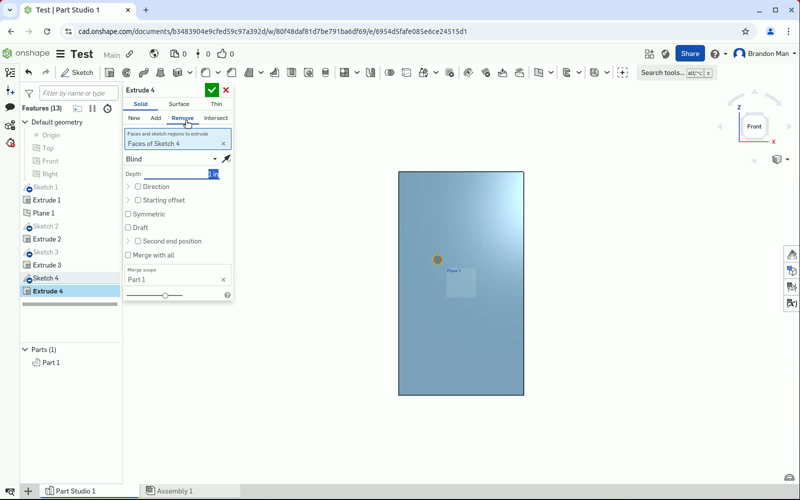
text(12.758)
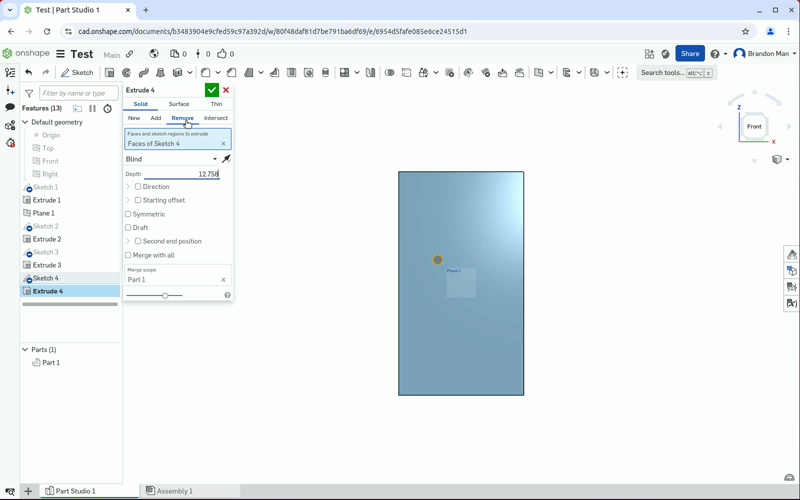
key(tab, 6)
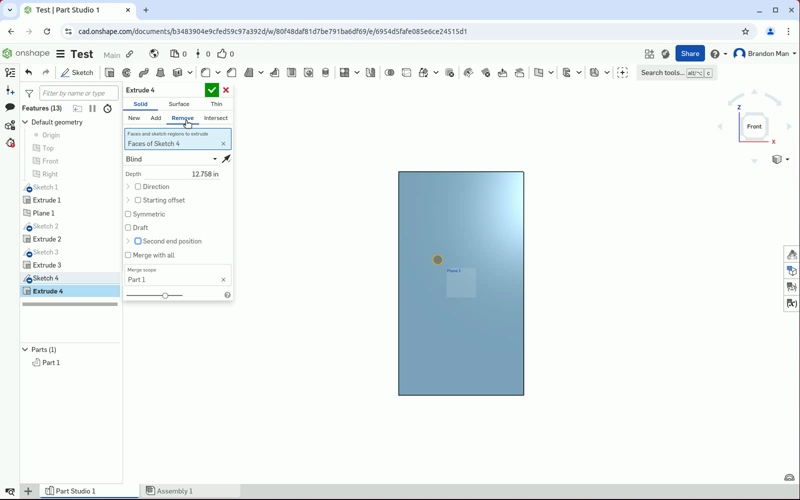
key(space)
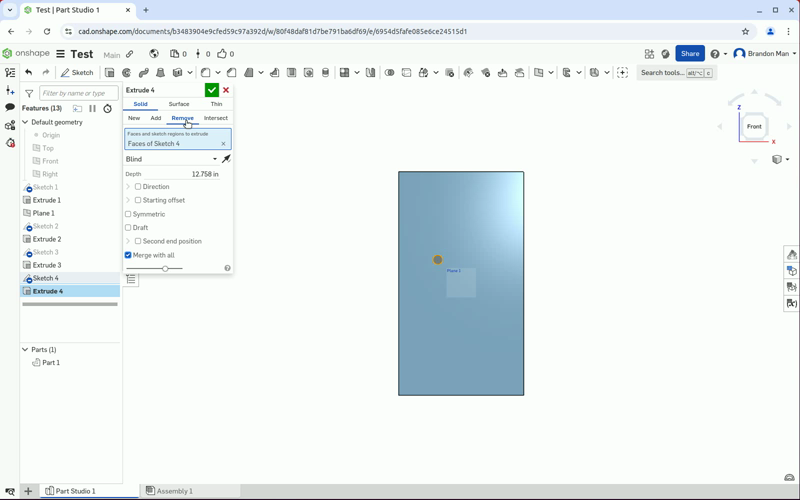
key(enter)
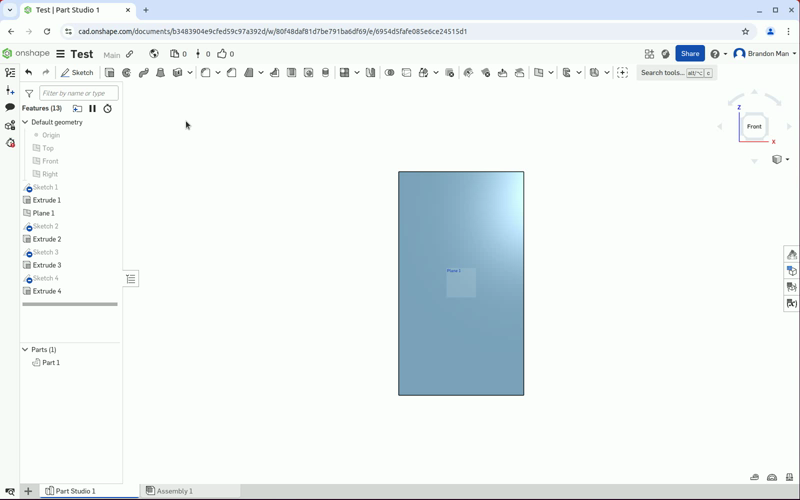
key(shift+h)
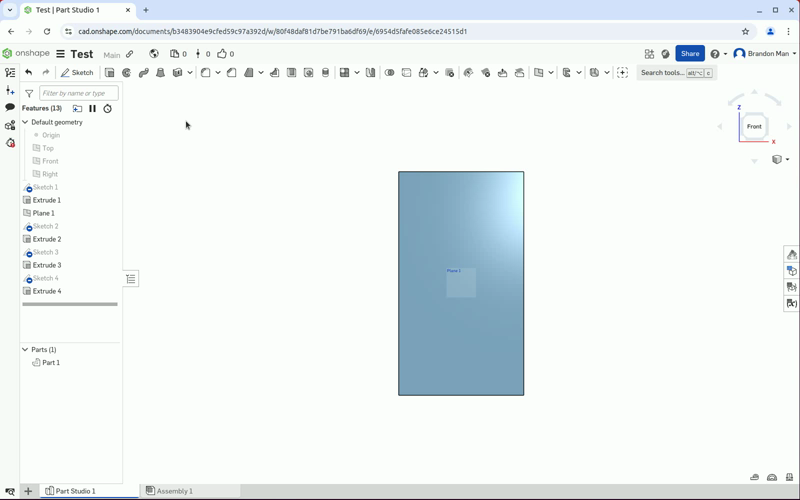
key(shift+h)
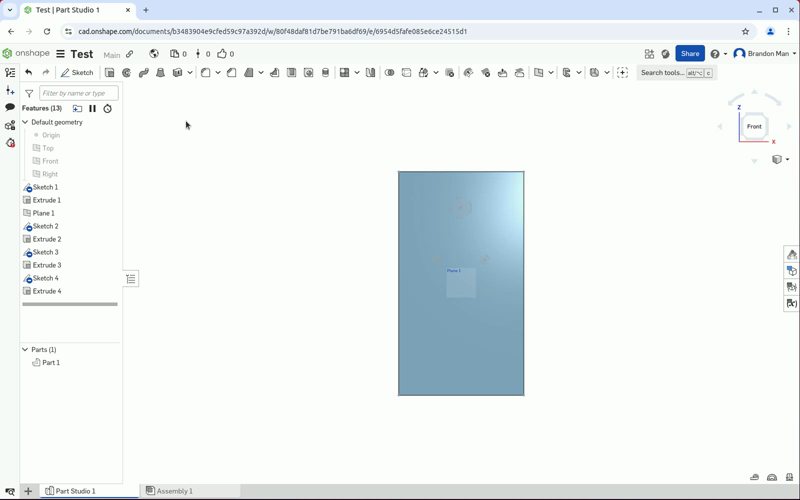
key(shift+7)
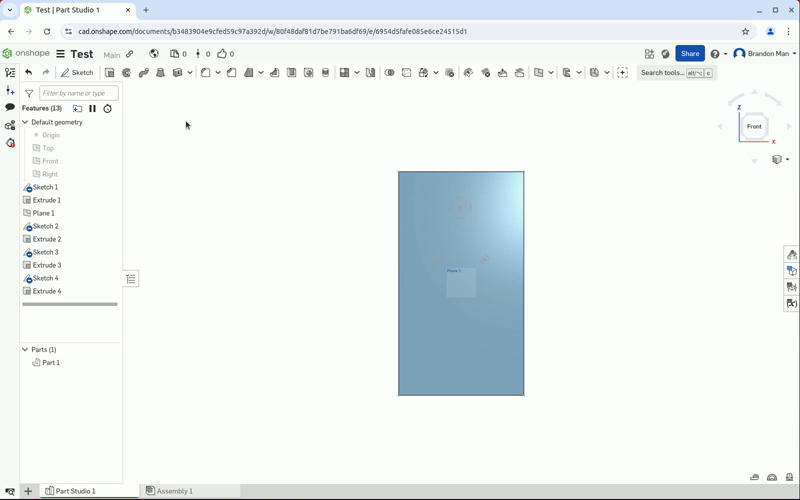
key(left, 2)
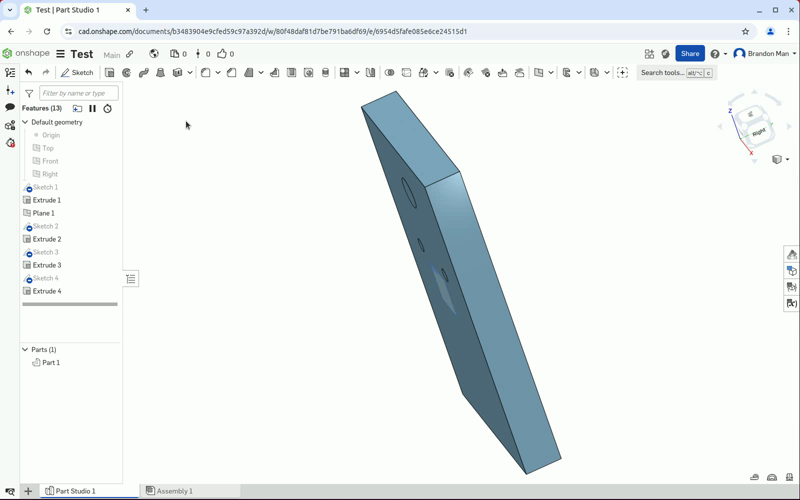
key(down, 2)
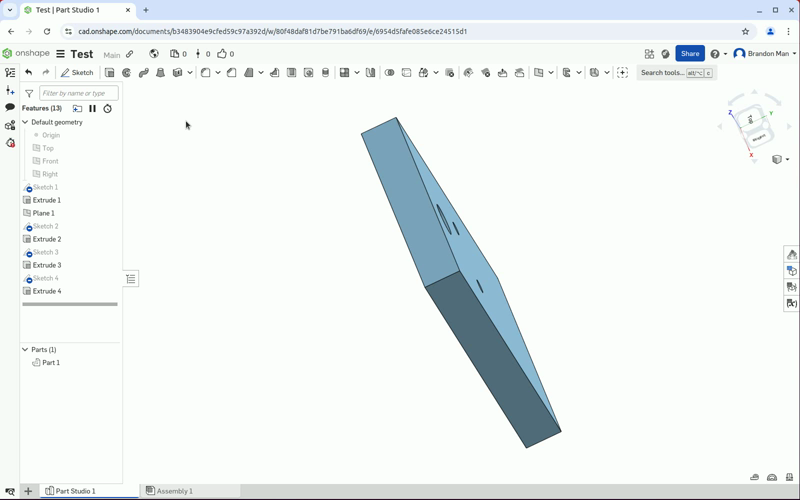
key(up, 2)
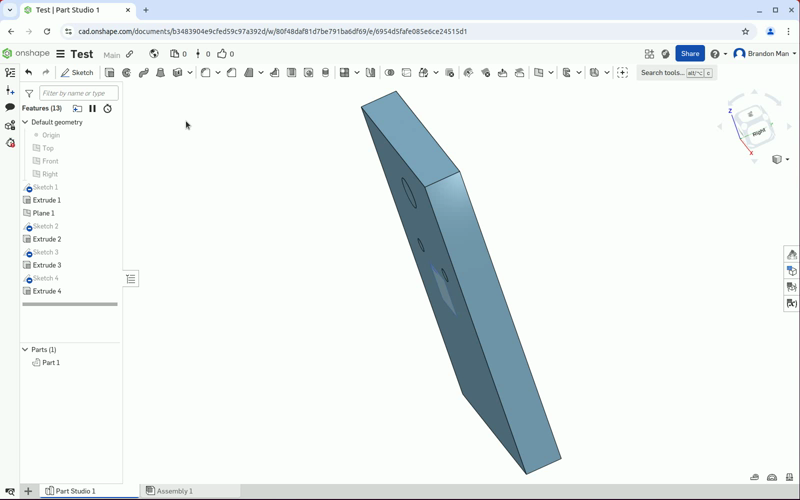
key(right, 2)
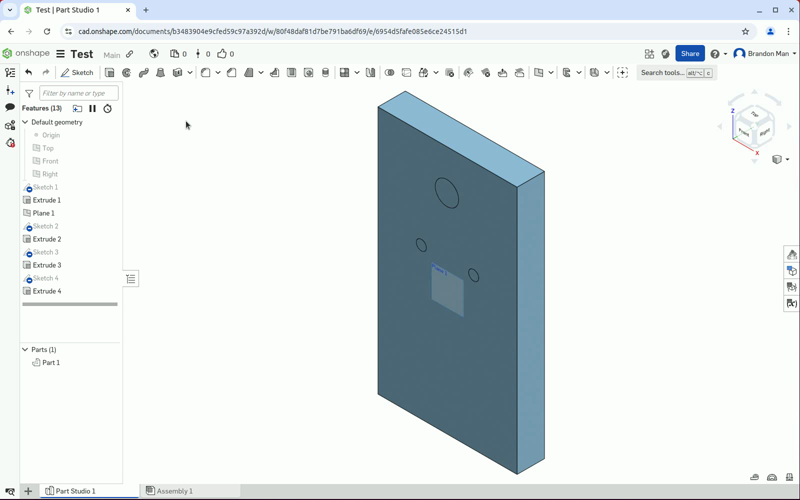
mouse_move(73, 189)
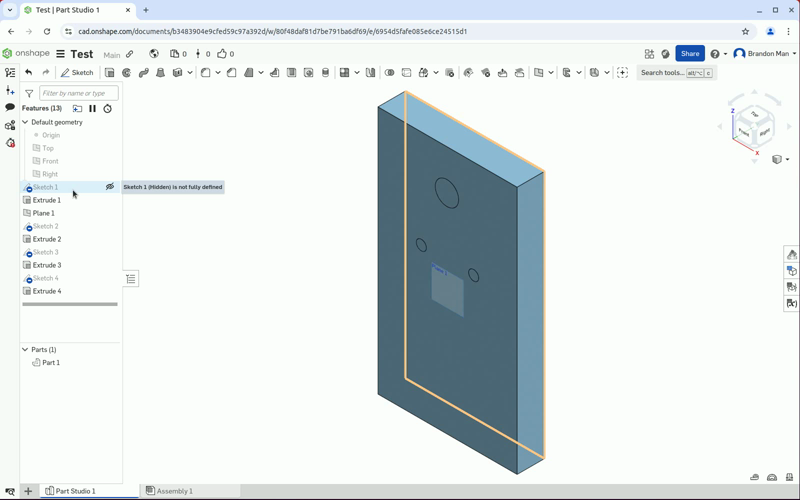
click(73, 189)